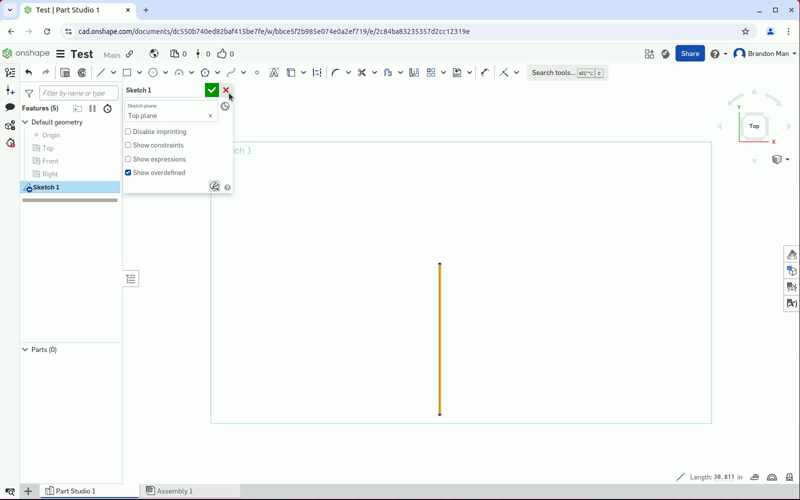
key(shift+h)
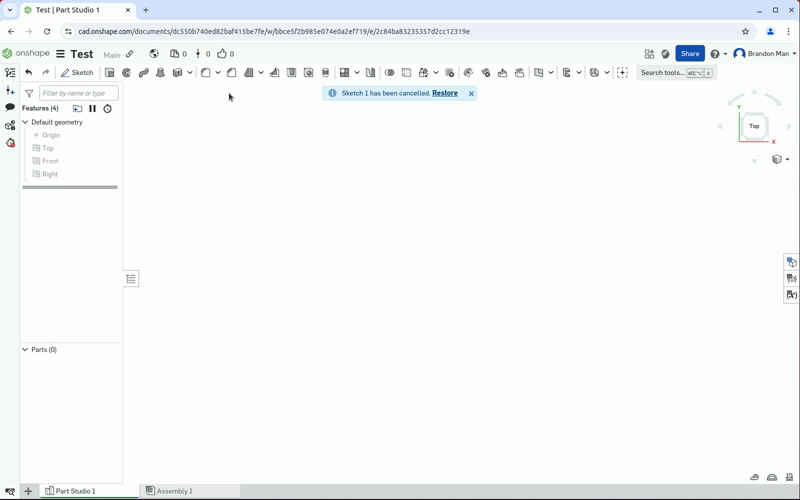
mouse_move(73, 352)
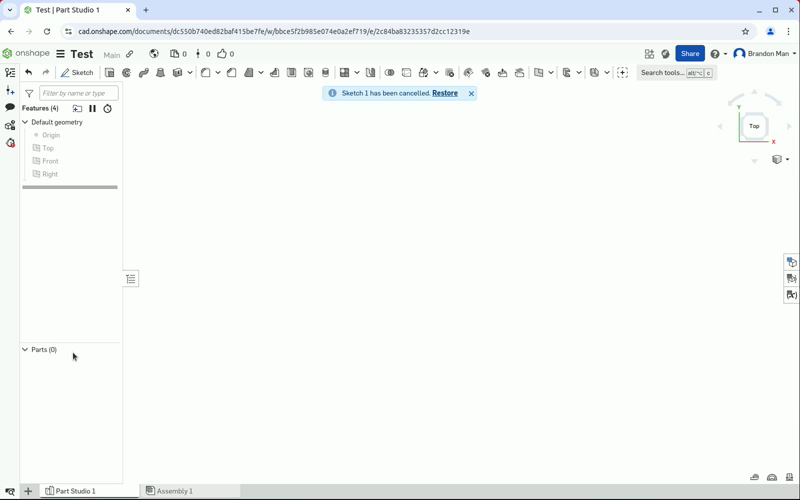
key(y)
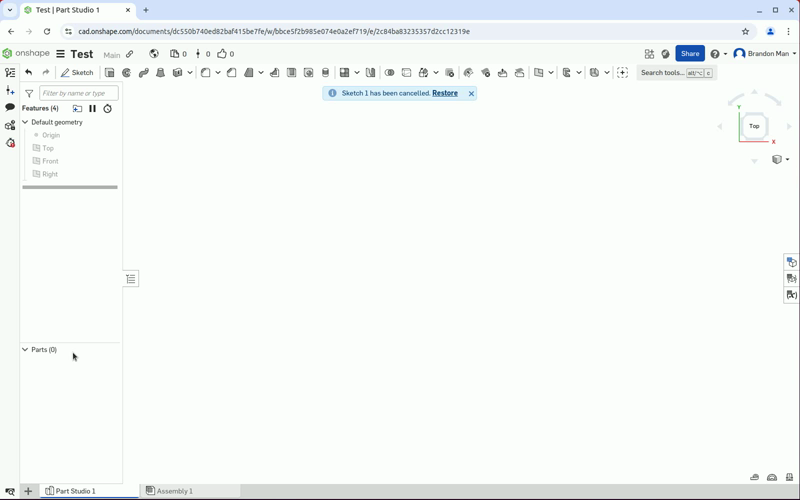
key(shift+p)
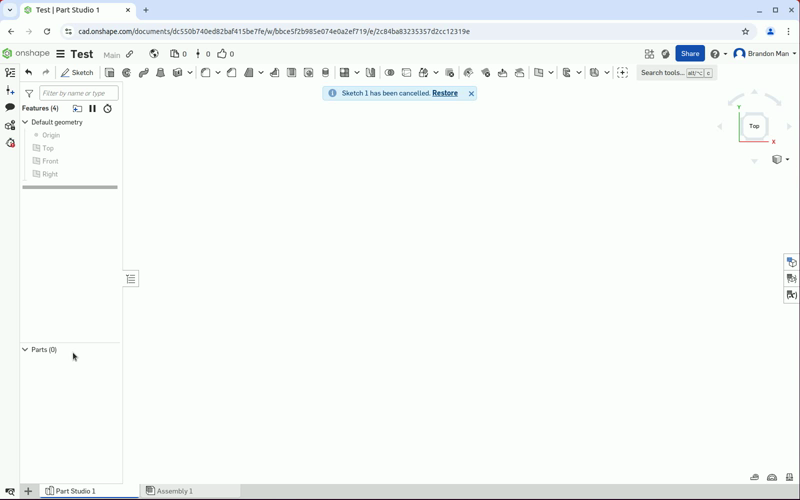
key(space)
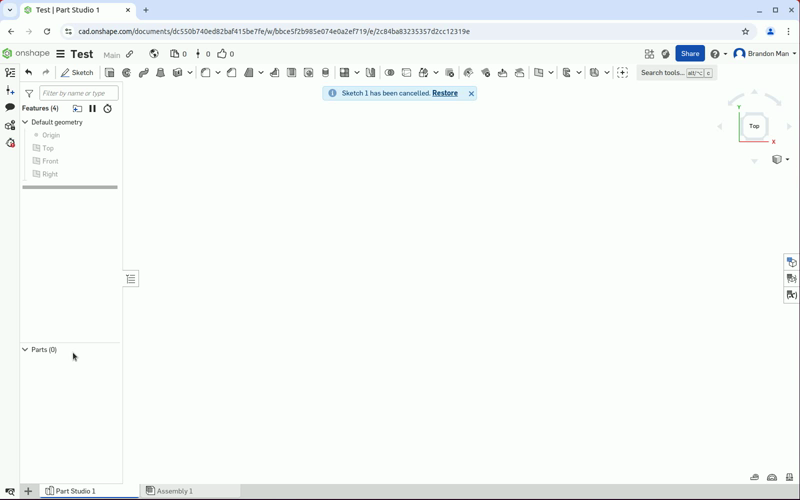
key_down(shift)
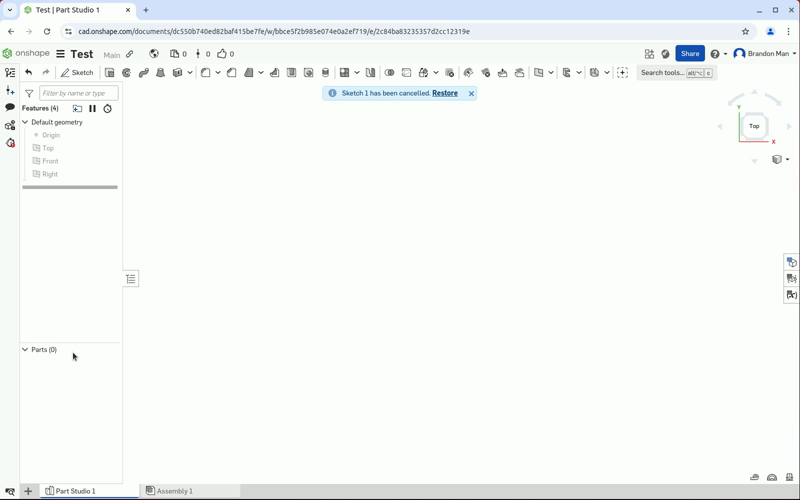
key(up)
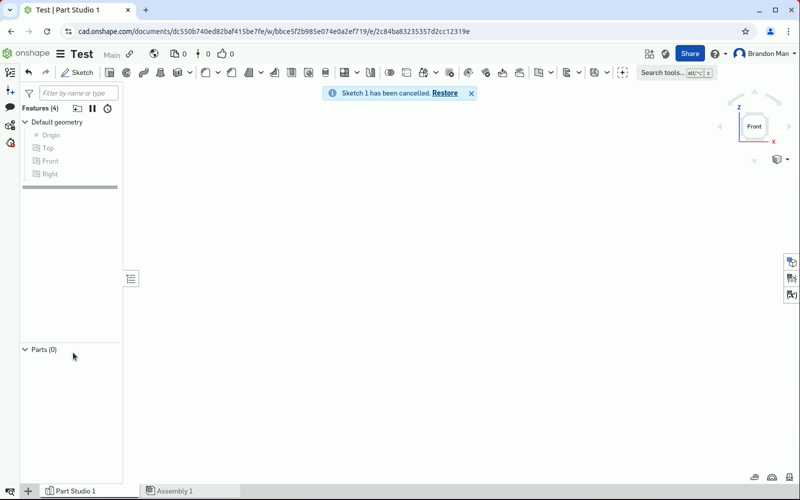
key_up(shift)
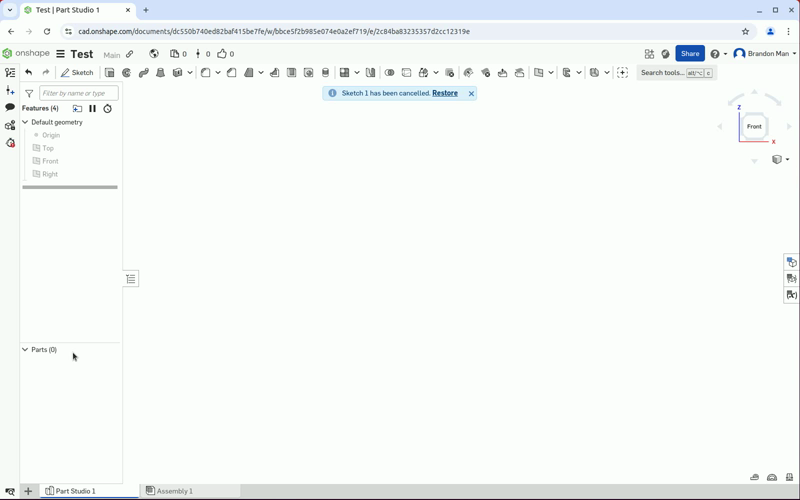
mouse_move(73, 352)
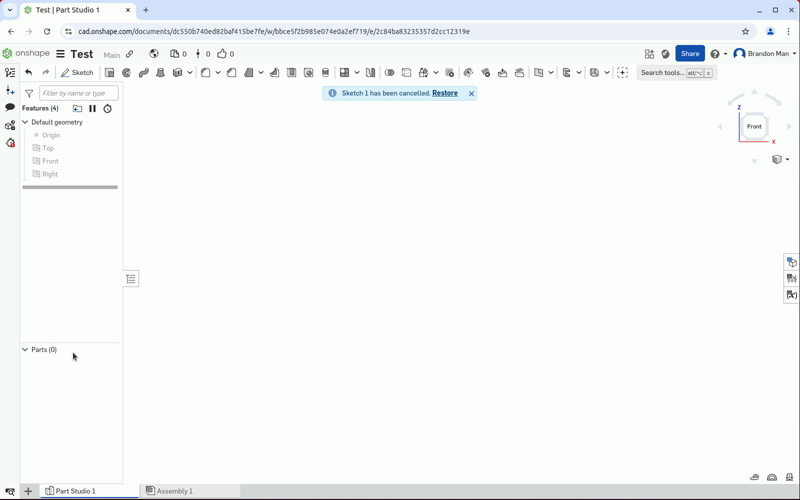
key(shift+y)
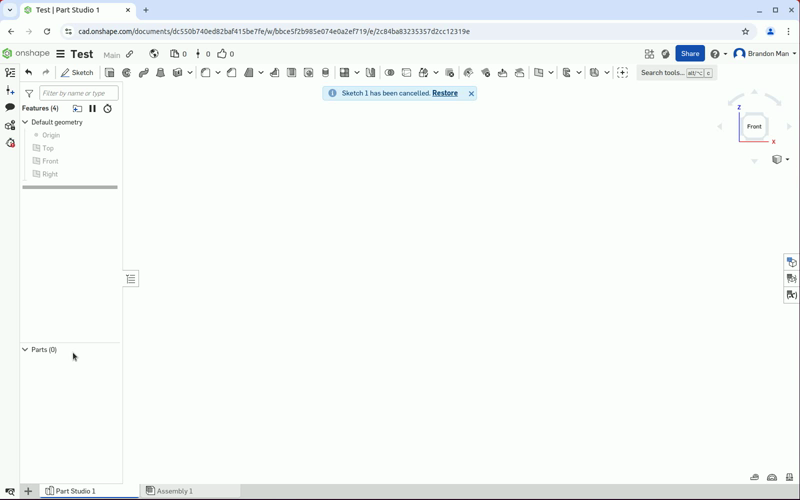
key(shift+s)
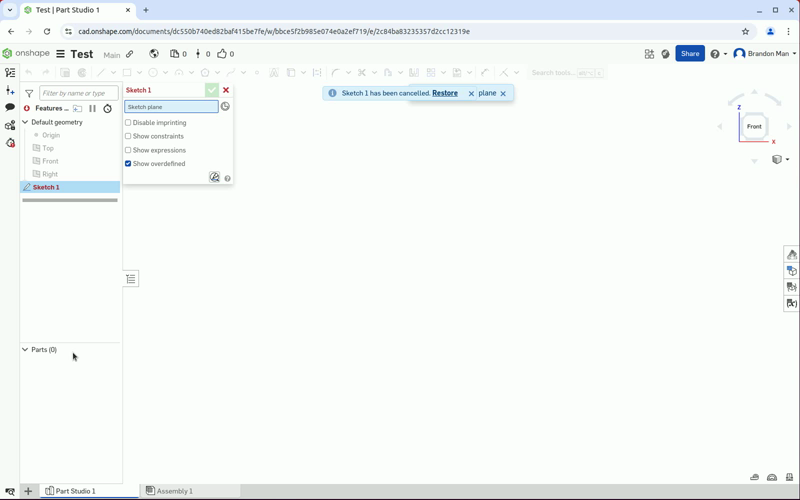
mouse_move(73, 163)
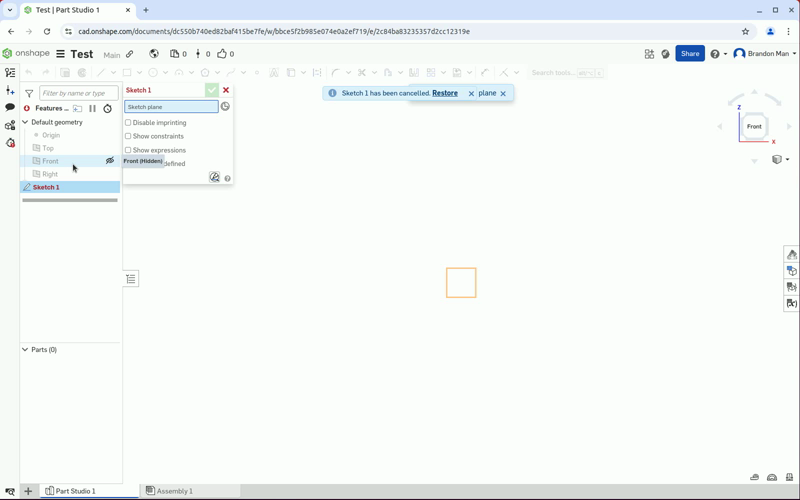
click(73, 163)
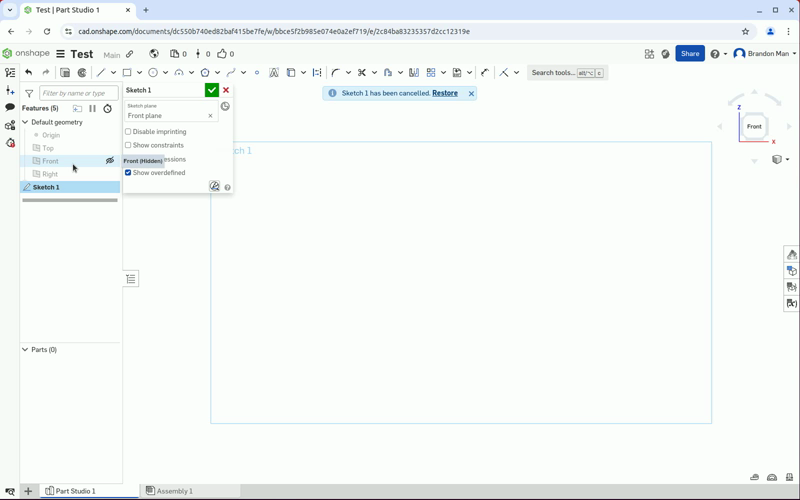
mouse_move(73, 352)
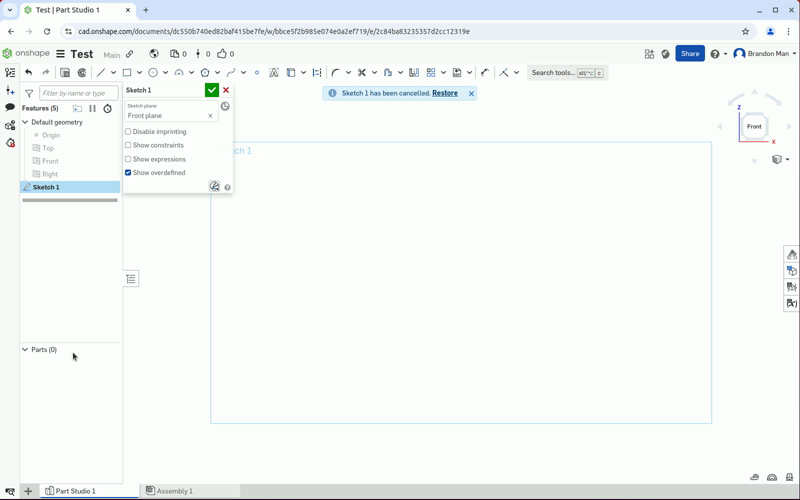
key(y)
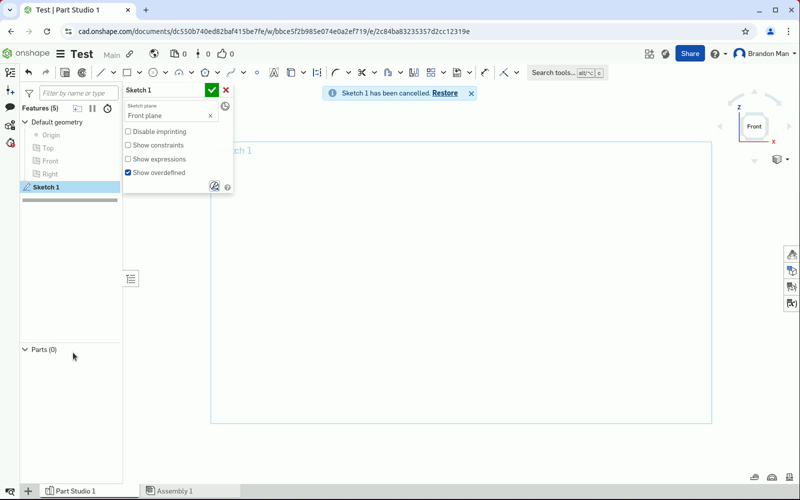
key(l)
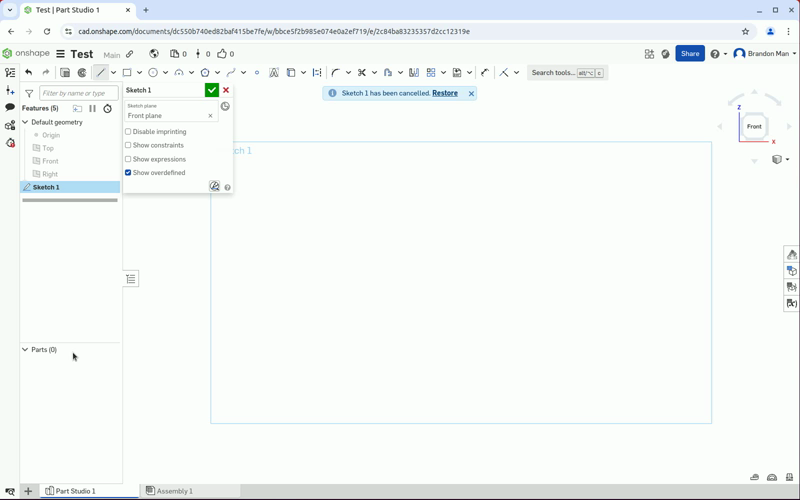
key_down(shift)
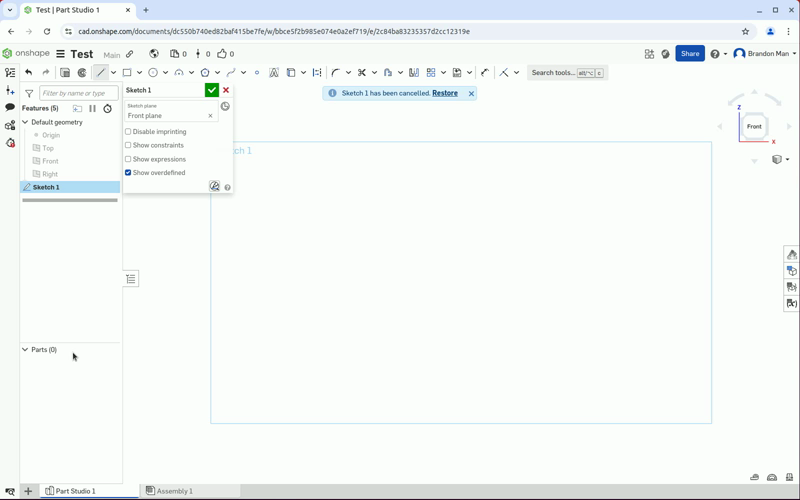
mouse_move(378, 313)
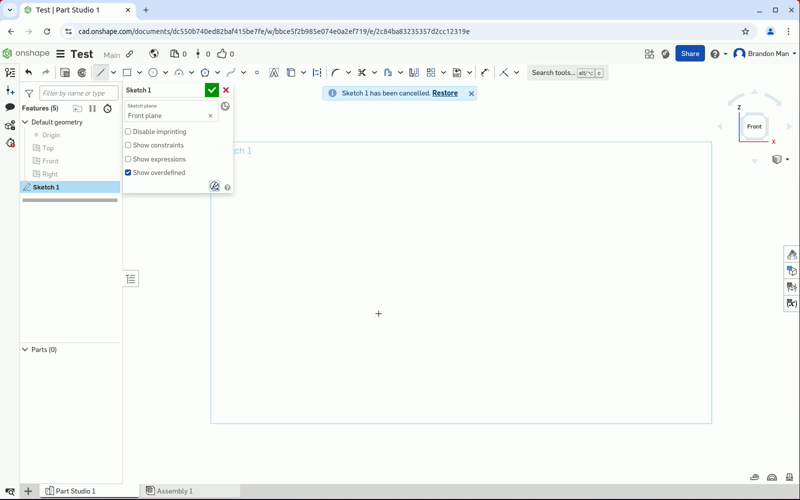
click(378, 313)
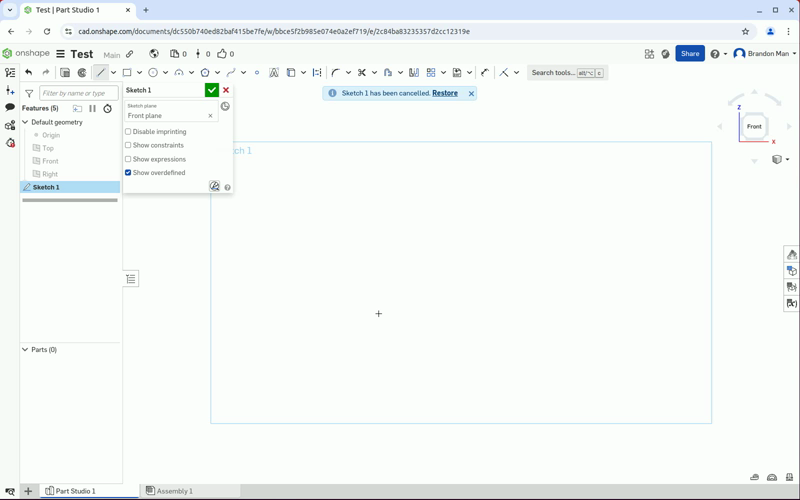
key_up(shift)
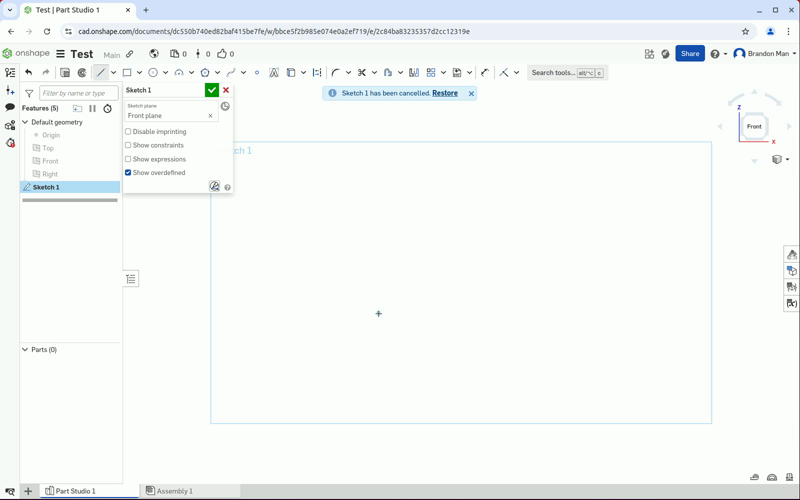
key_down(shift)
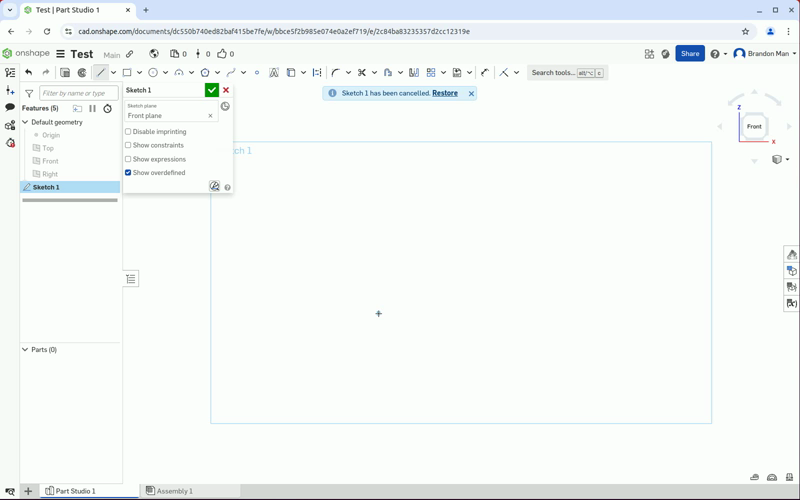
mouse_move(543, 313)
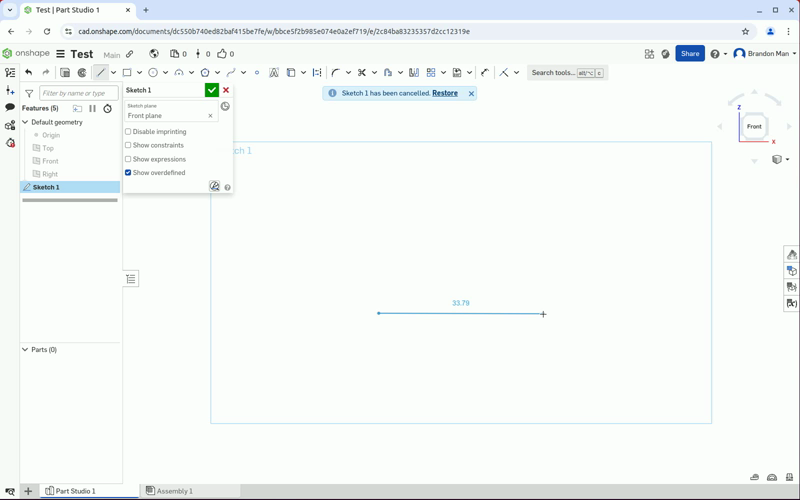
click(543, 313)
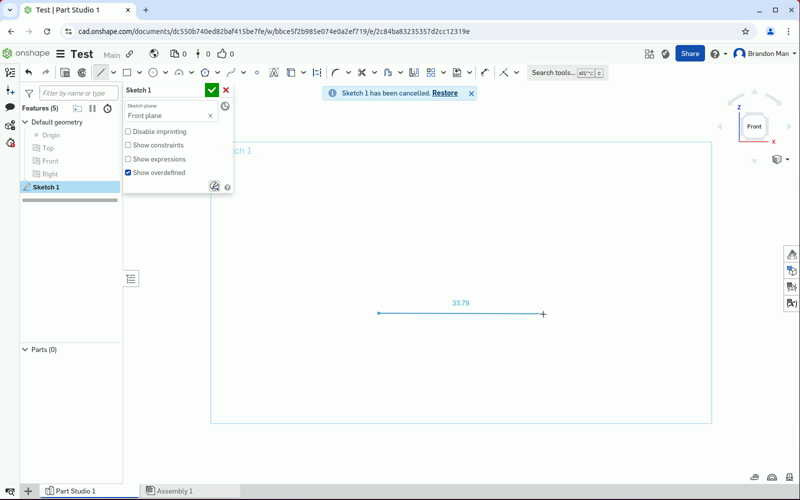
key_up(shift)
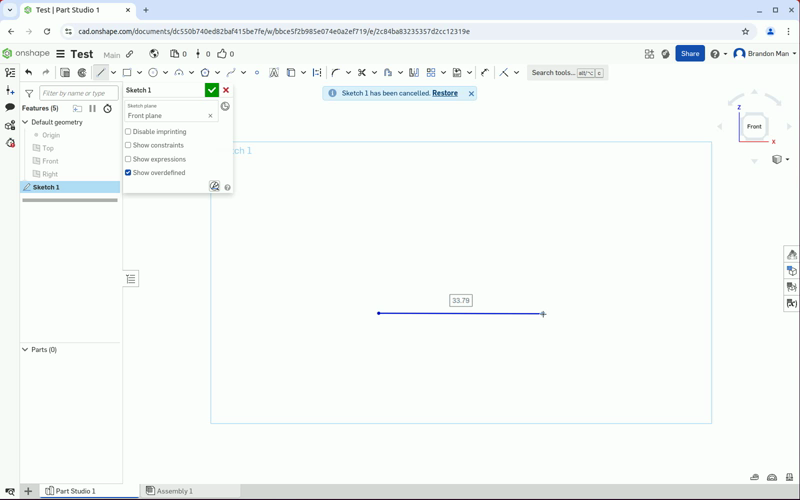
key(esc)
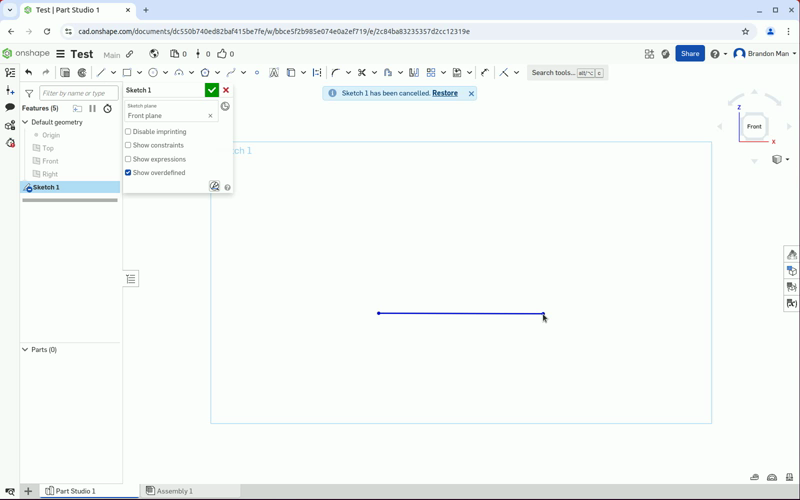
key(a)
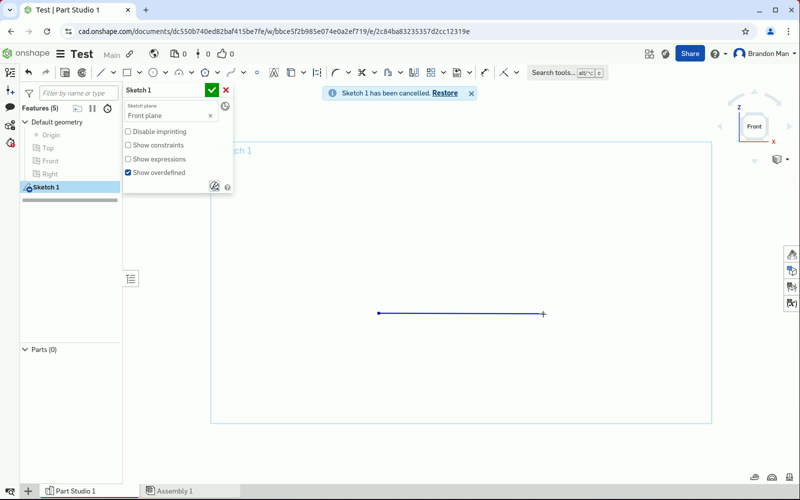
mouse_move(543, 313)
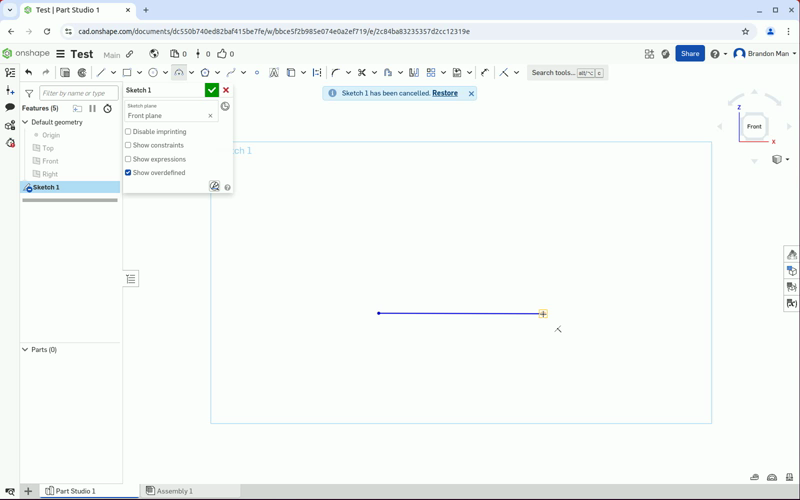
click(543, 313)
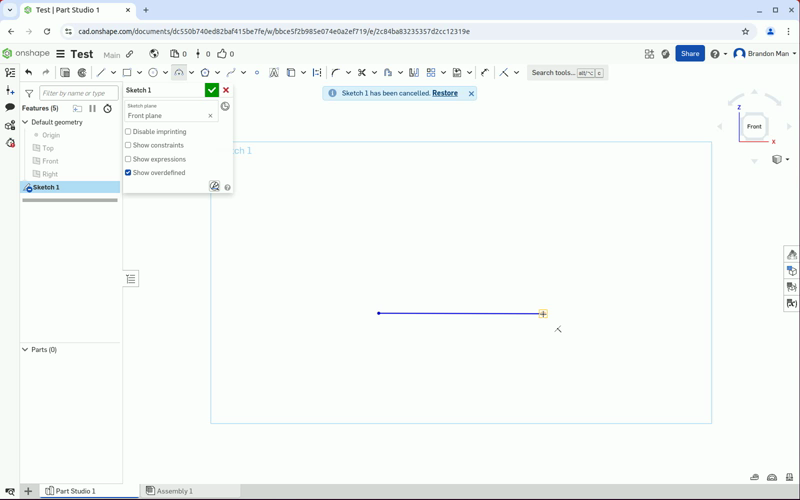
key_down(shift)
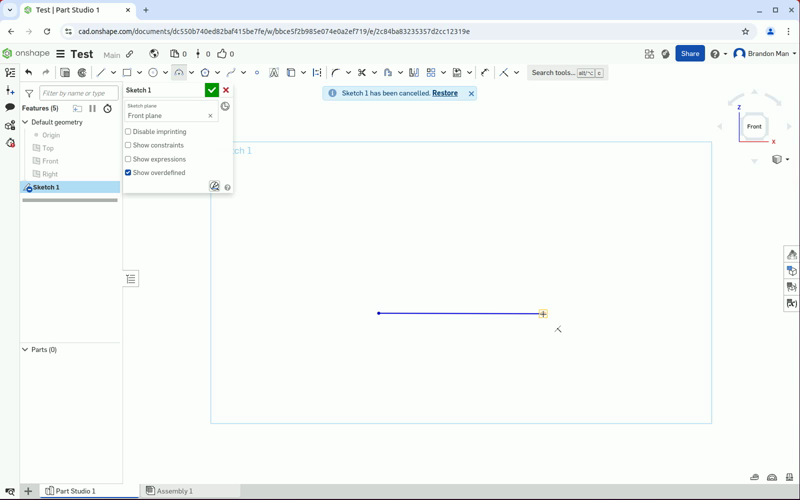
mouse_move(543, 252)
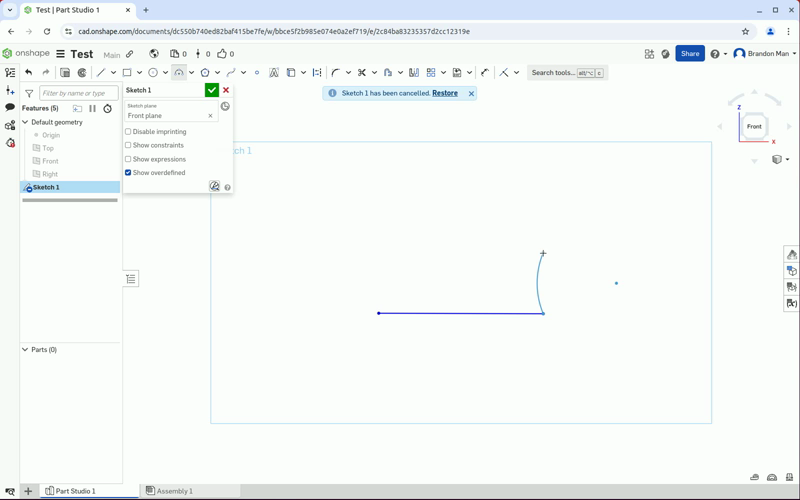
click(543, 252)
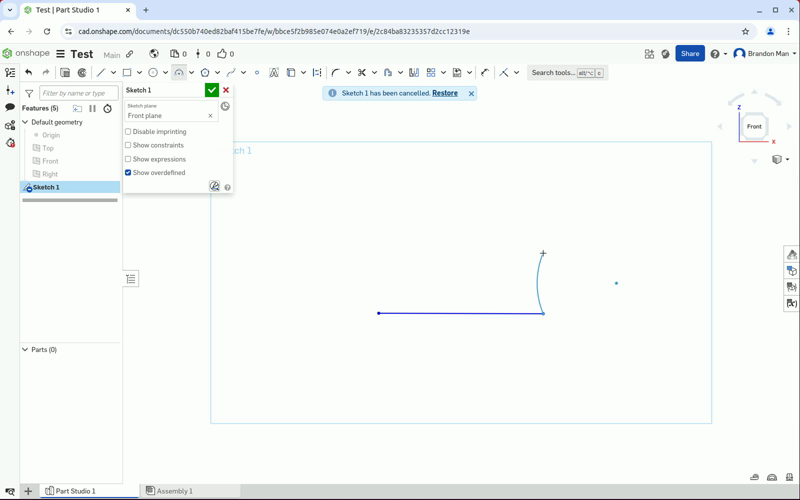
mouse_move(513, 282)
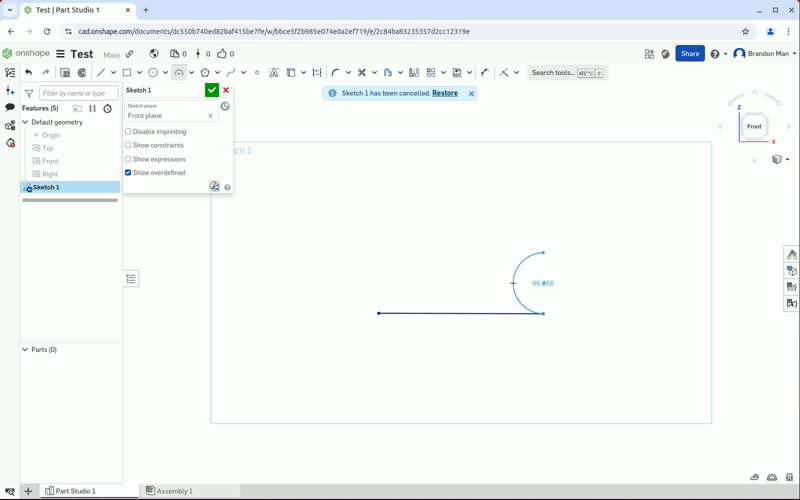
click(513, 282)
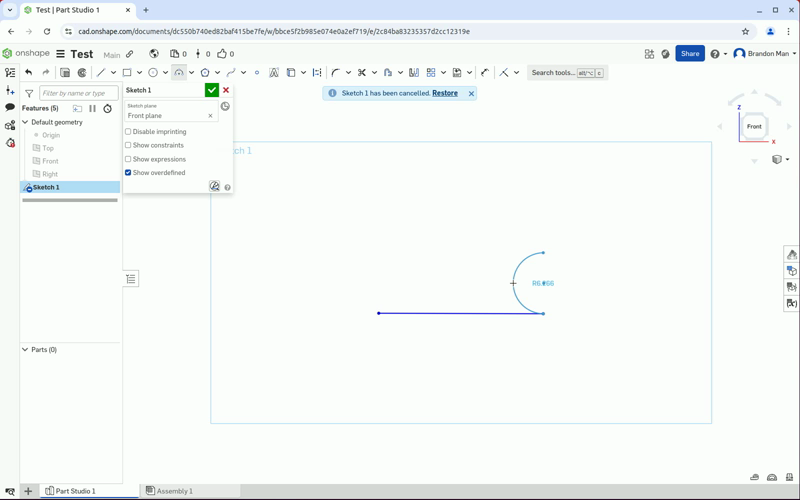
key_up(shift)
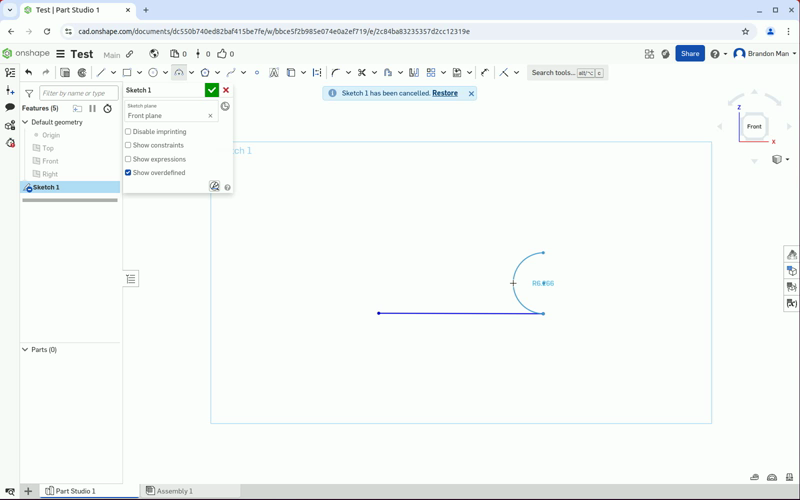
key(esc)
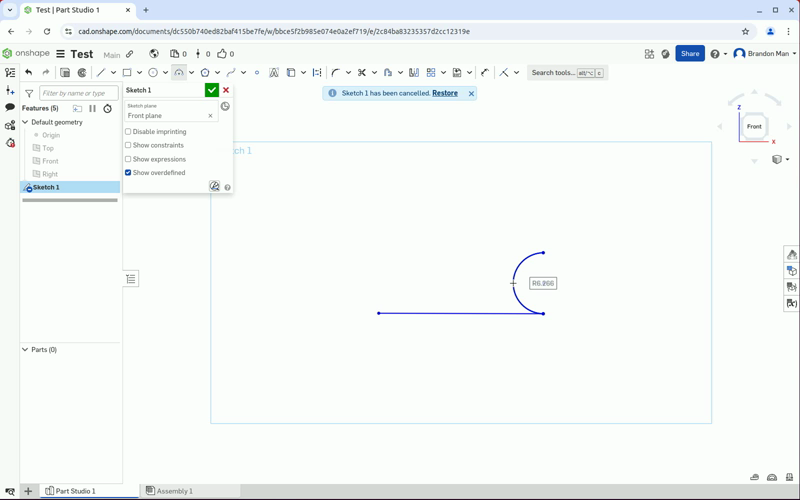
key(l)
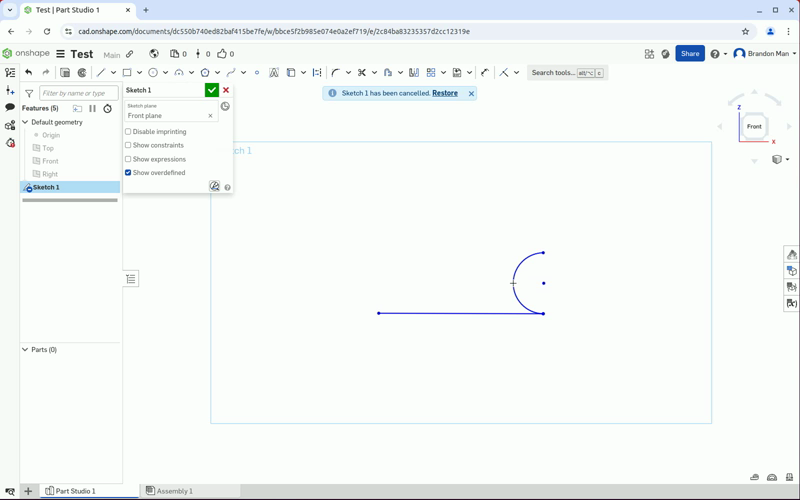
mouse_move(543, 252)
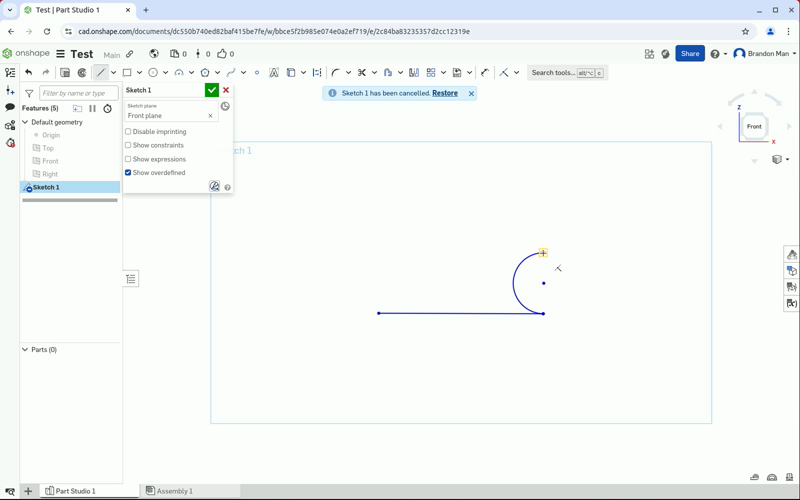
click(543, 252)
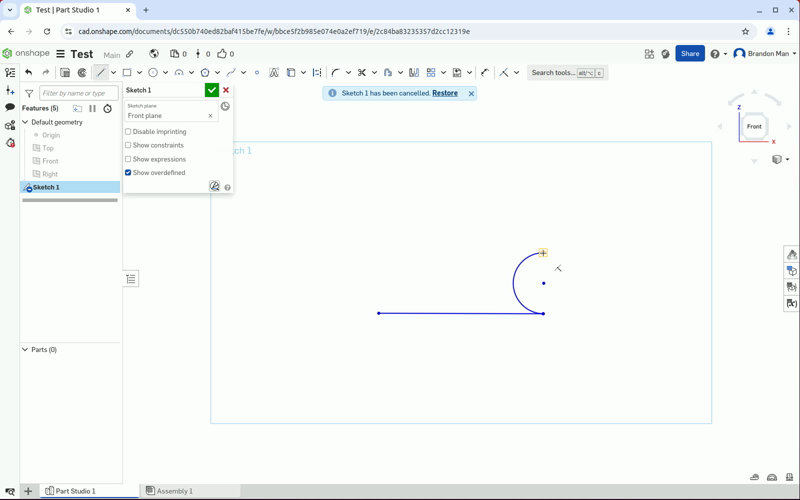
key_down(shift)
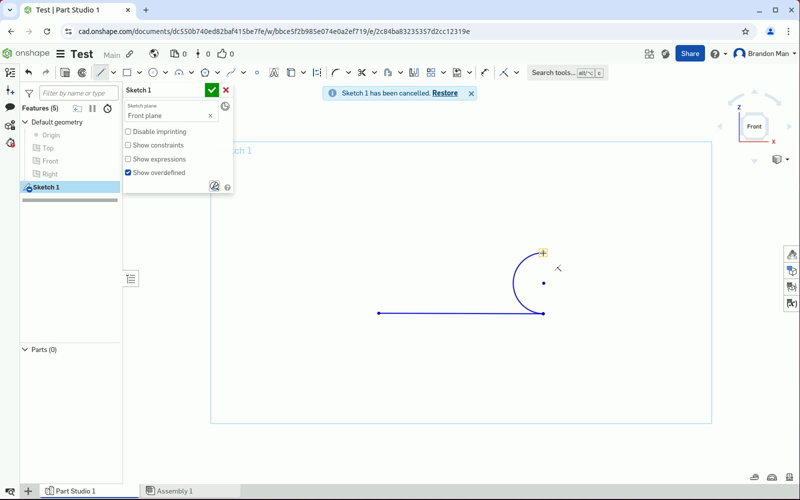
mouse_move(378, 252)
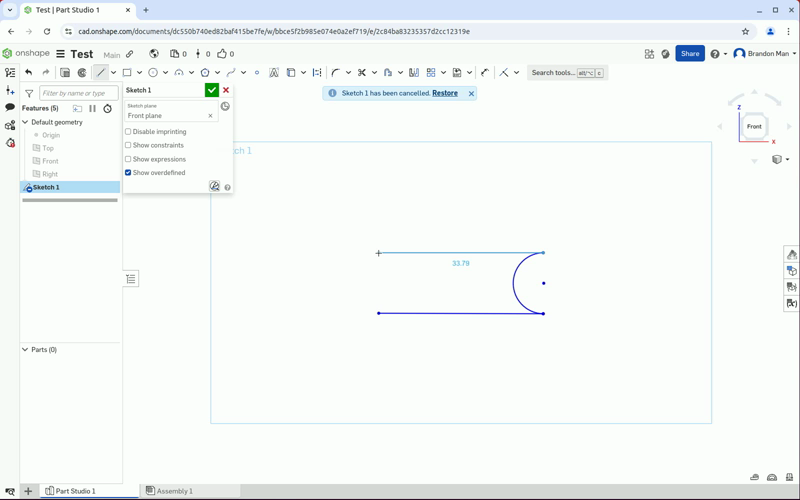
click(378, 252)
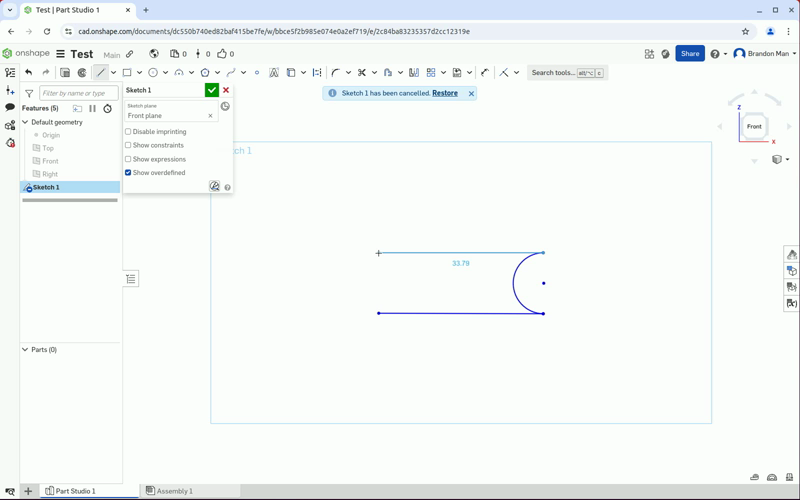
key_up(shift)
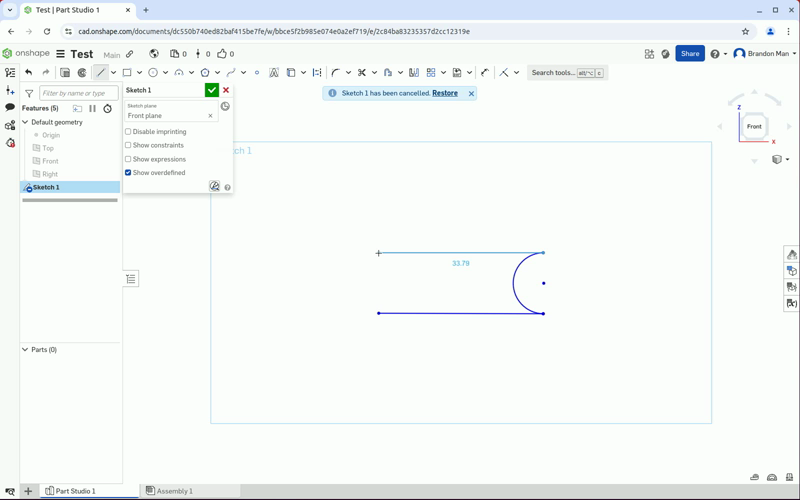
key(esc)
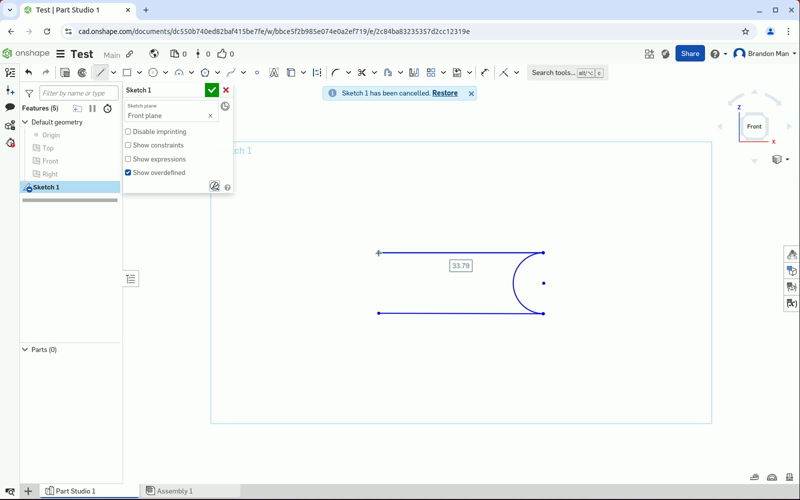
key(a)
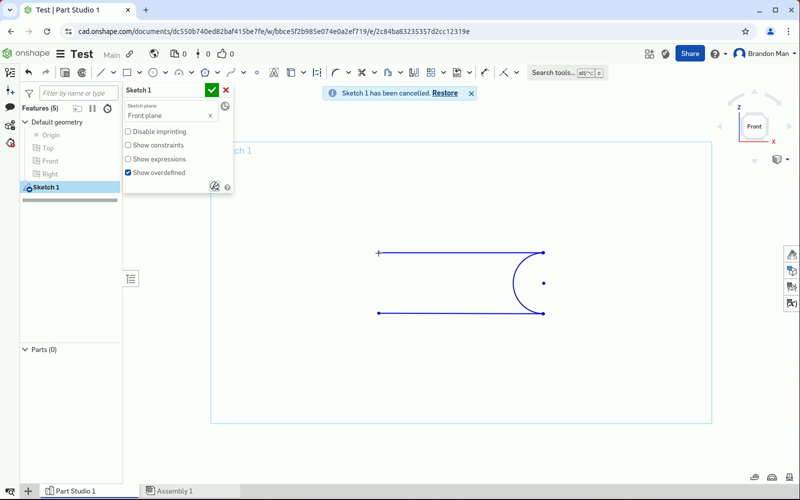
mouse_move(378, 252)
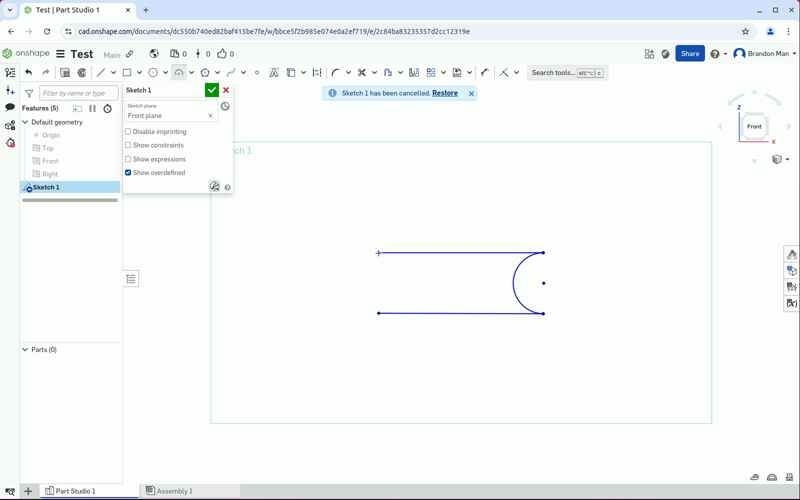
click(378, 252)
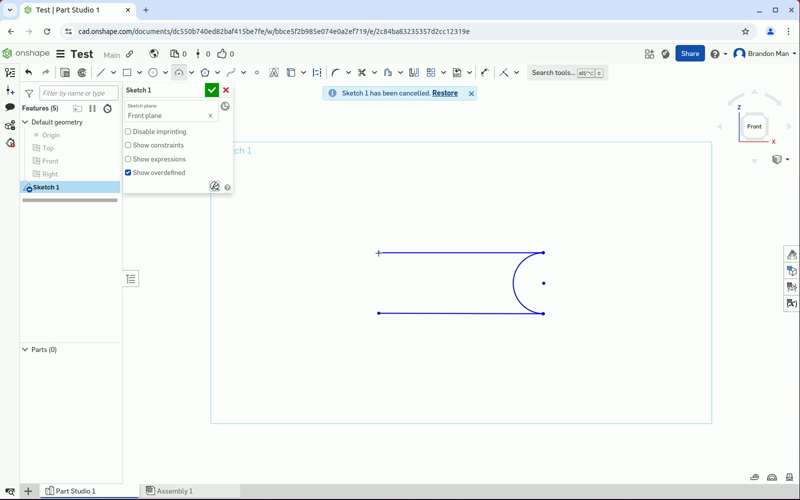
mouse_move(378, 313)
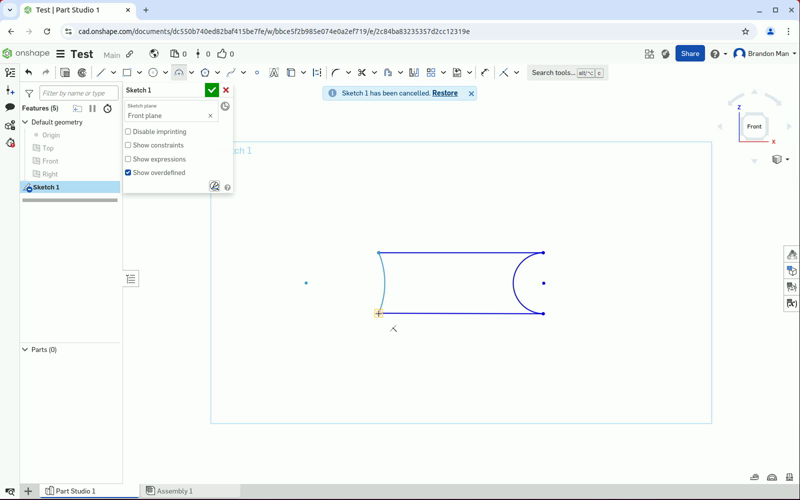
click(378, 313)
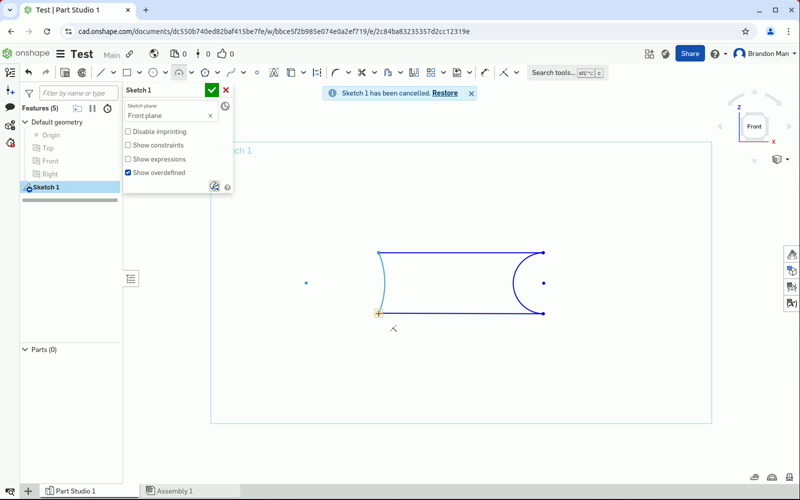
key_down(shift)
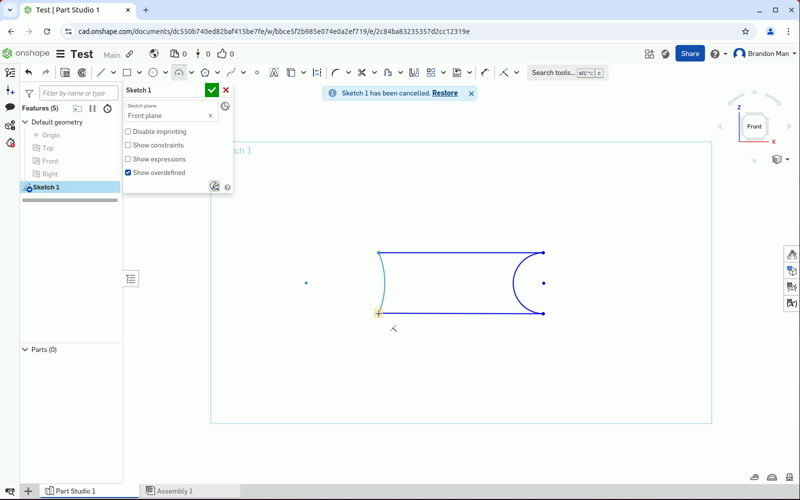
mouse_move(409, 282)
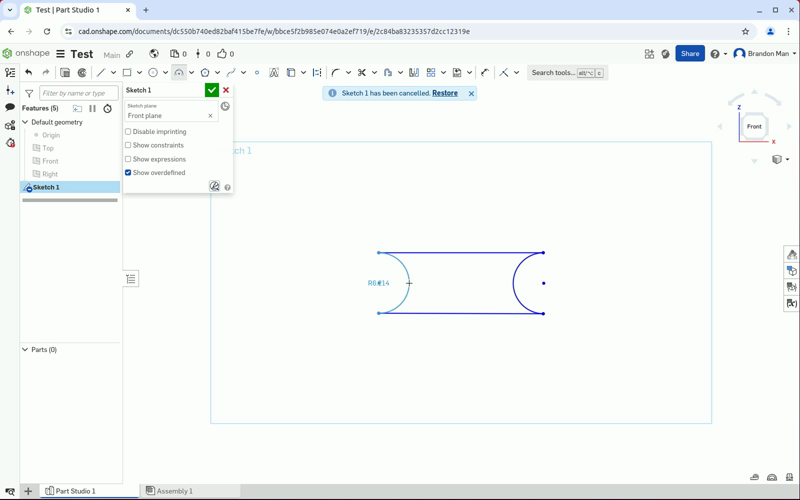
click(409, 282)
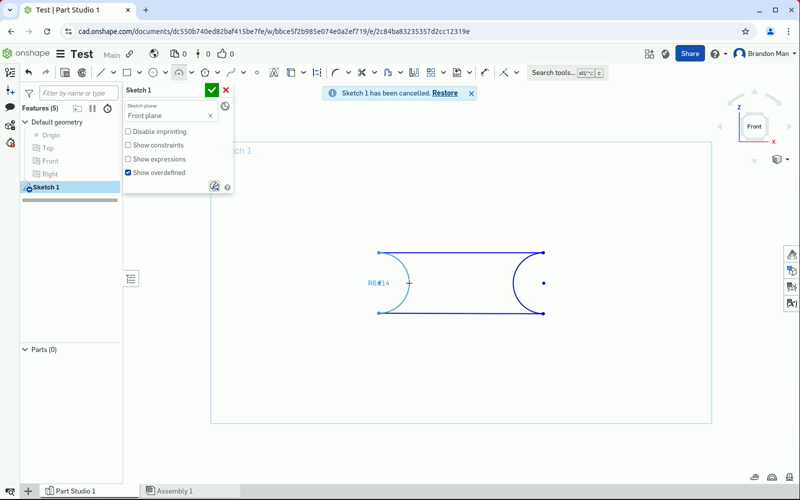
key_up(shift)
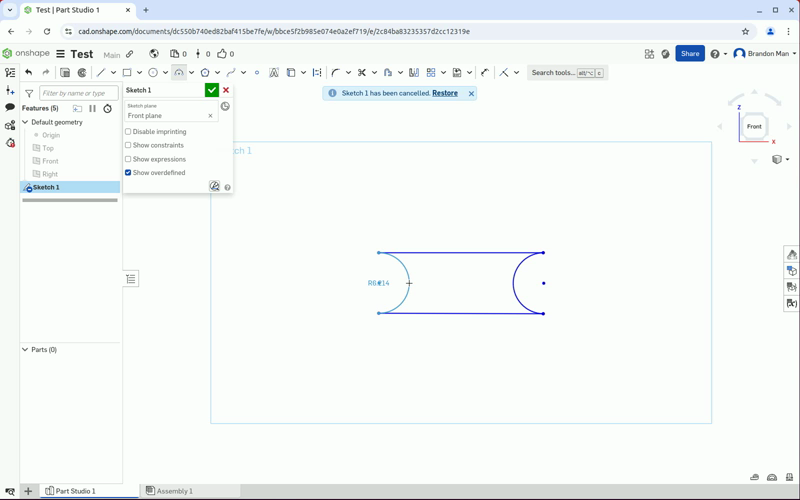
key(esc)
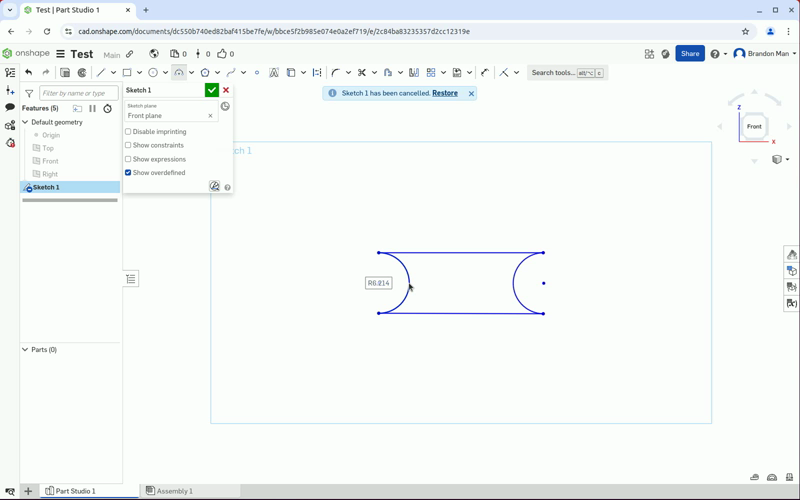
mouse_move(397, 275)
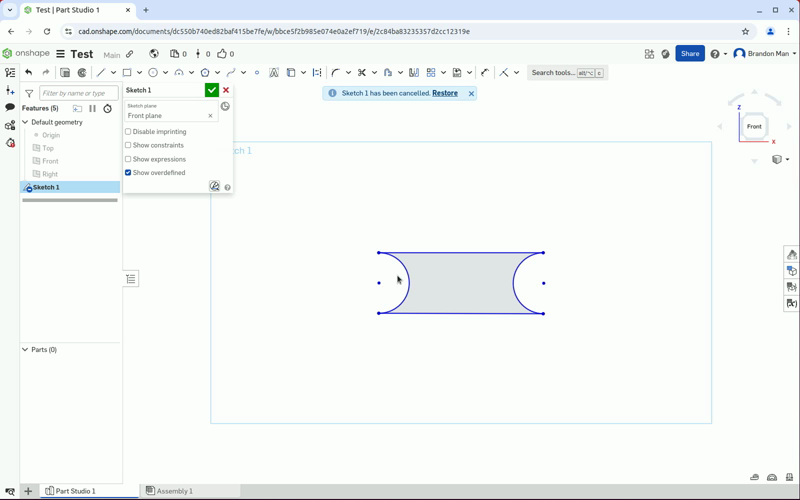
scroll(6)
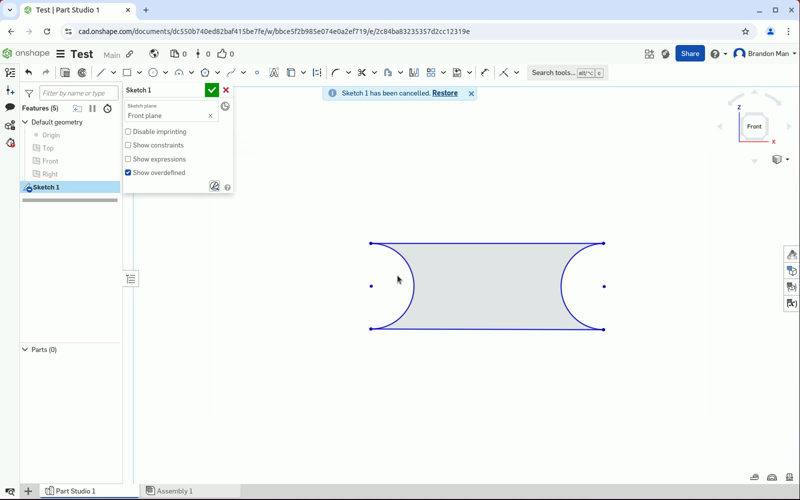
scroll(6)
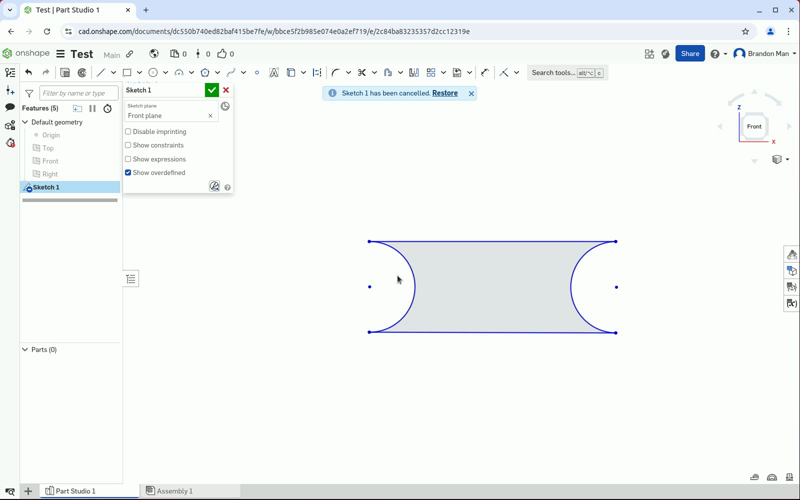
scroll(6)
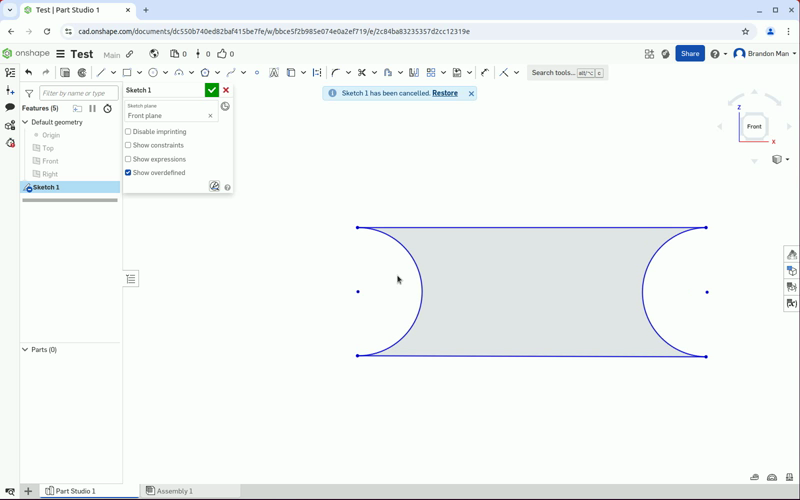
scroll(6)
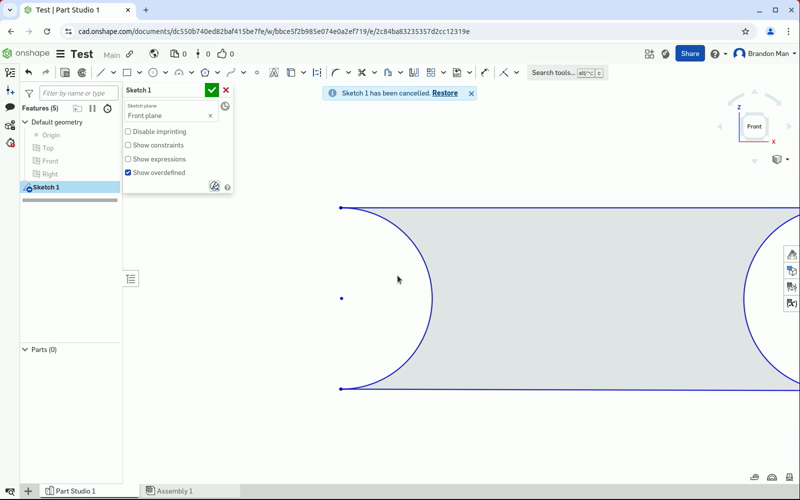
scroll(6)
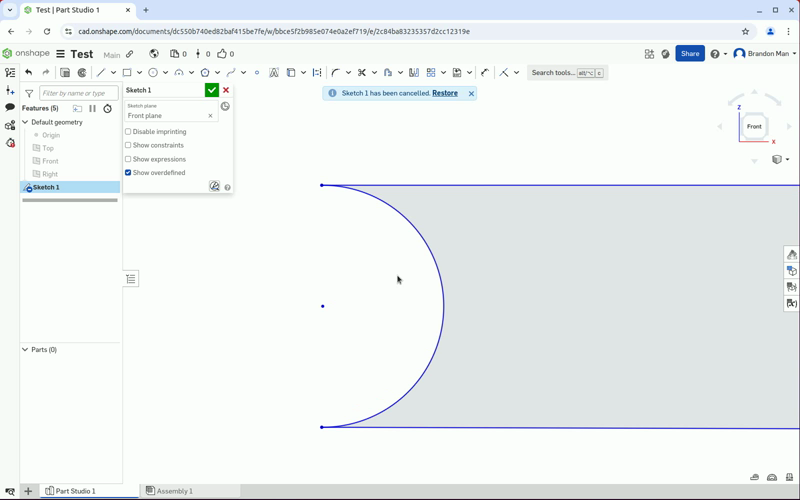
scroll(6)
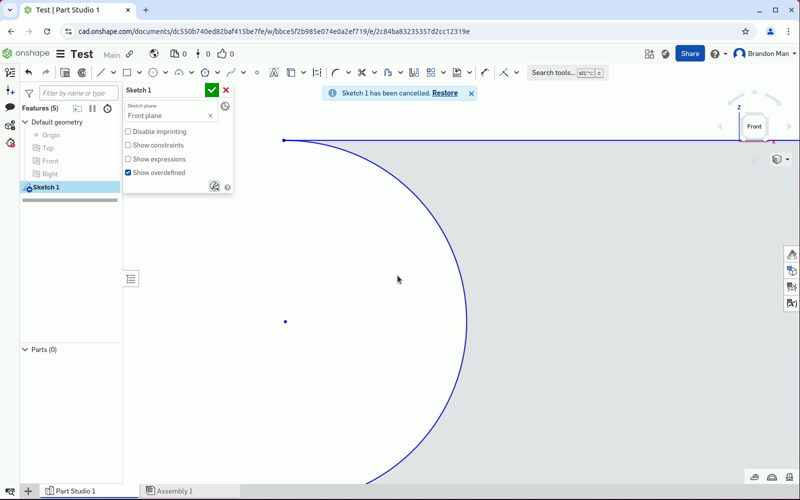
scroll(6)
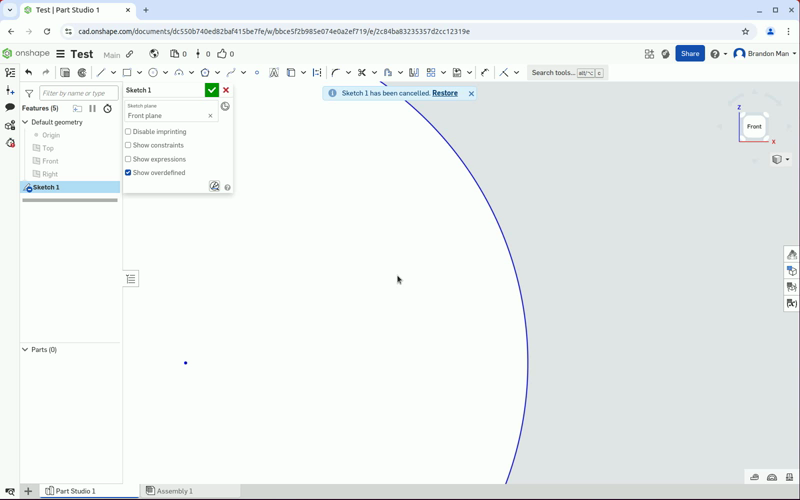
click(397, 275)
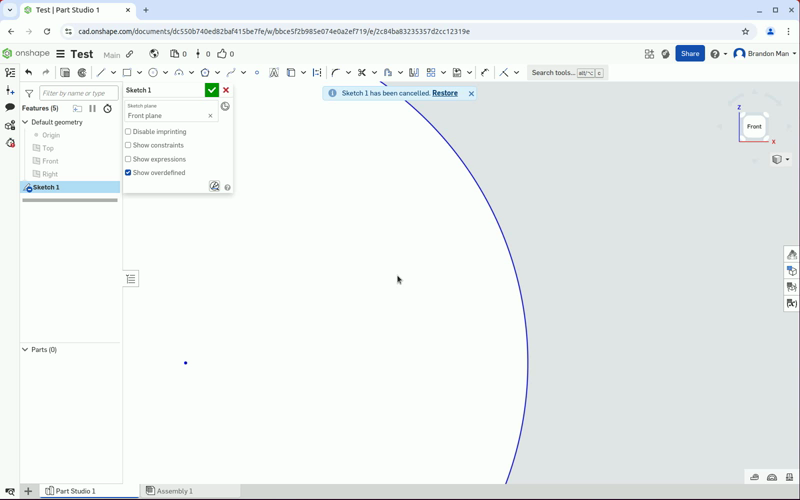
scroll(-6)
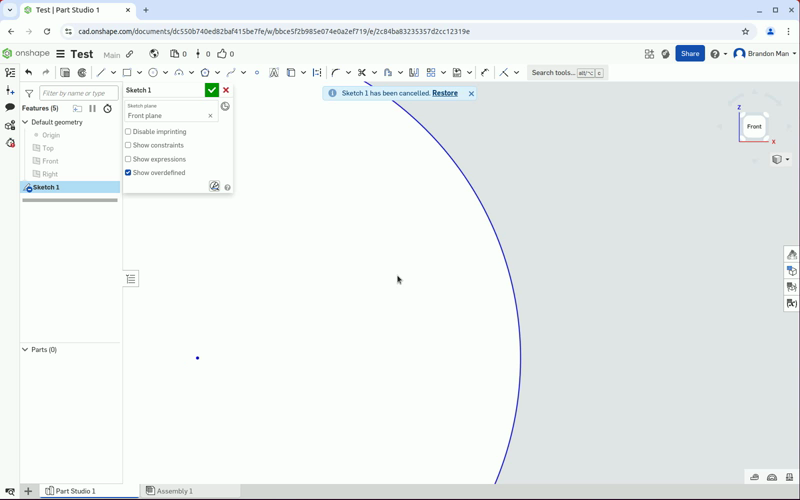
scroll(-6)
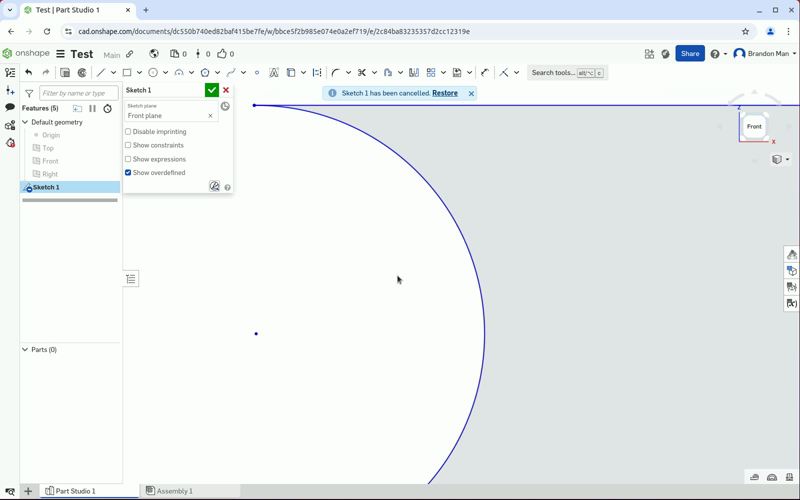
scroll(-6)
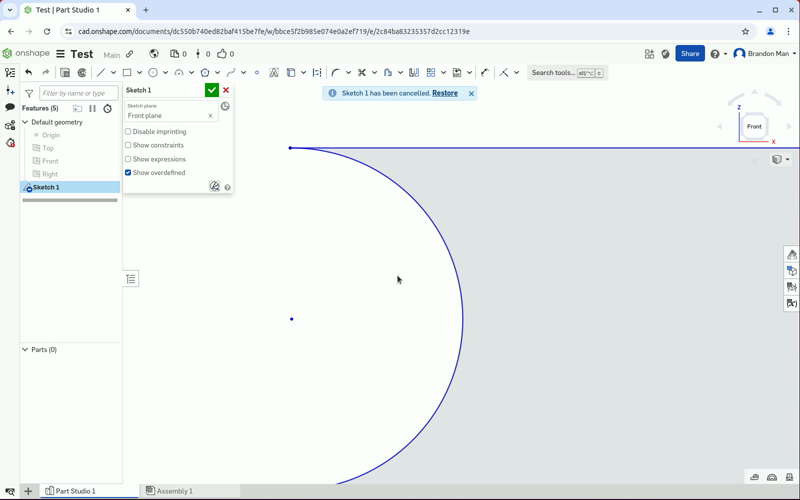
scroll(-6)
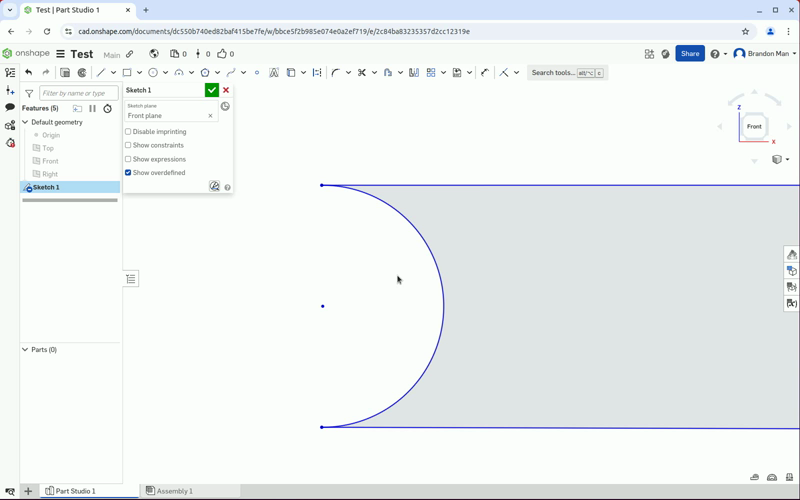
scroll(-6)
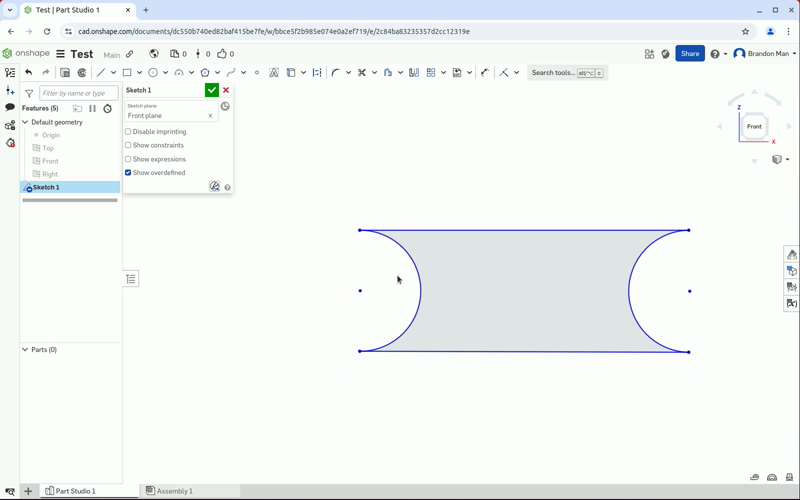
scroll(-6)
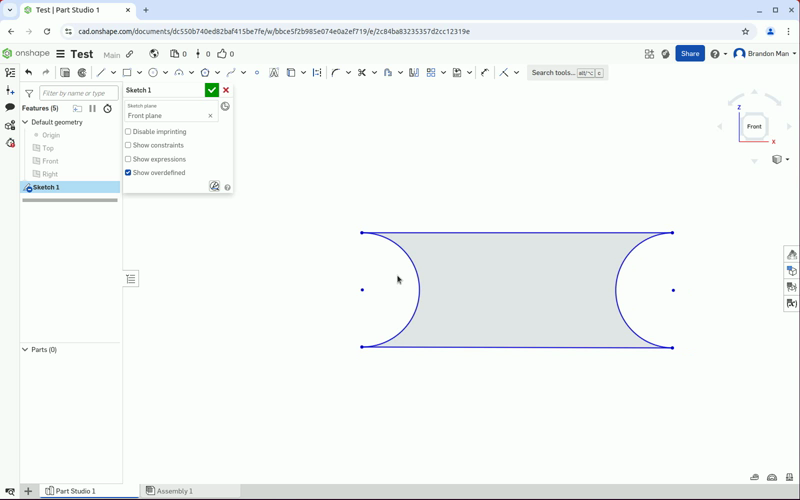
scroll(-6)
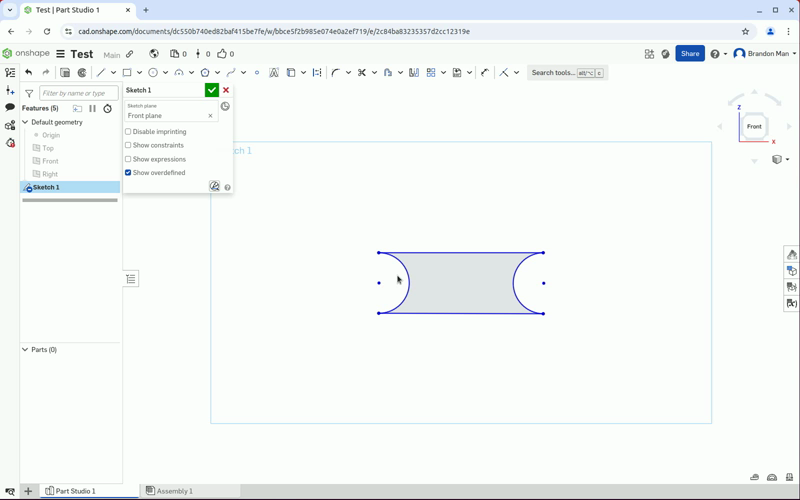
mouse_move(73, 352)
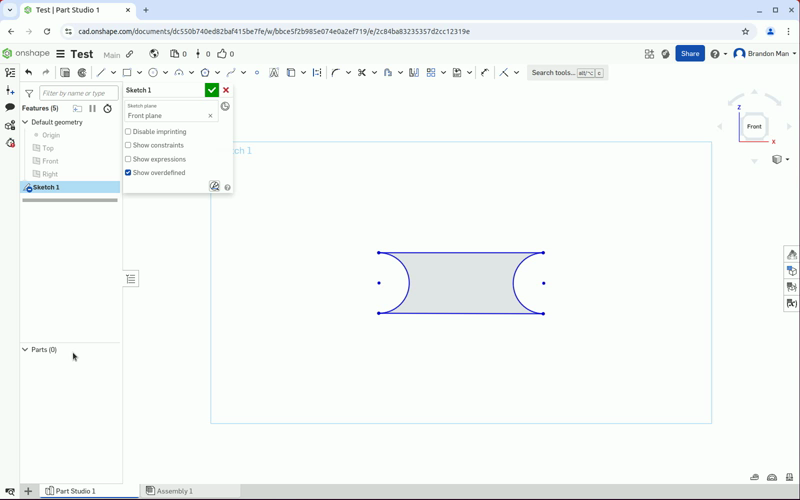
key(shift+y)
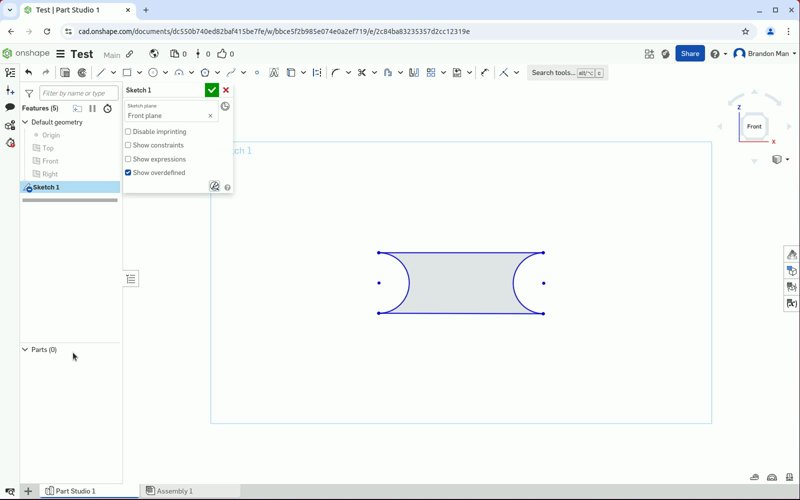
key(shift+e)
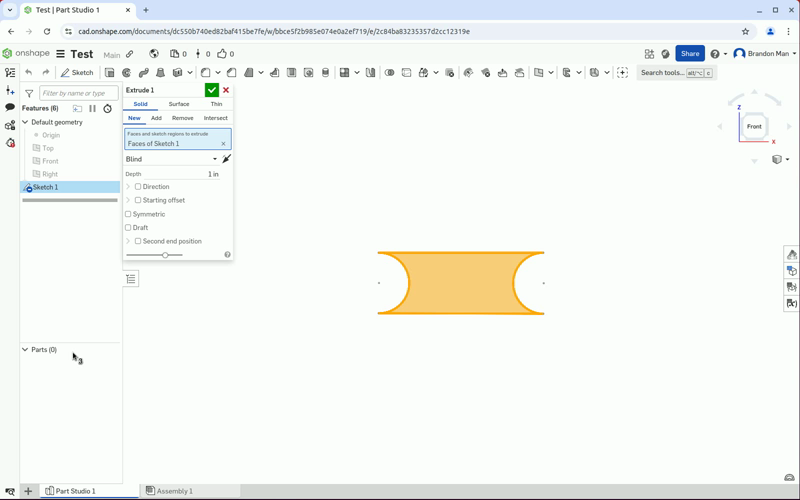
mouse_move(143, 106)
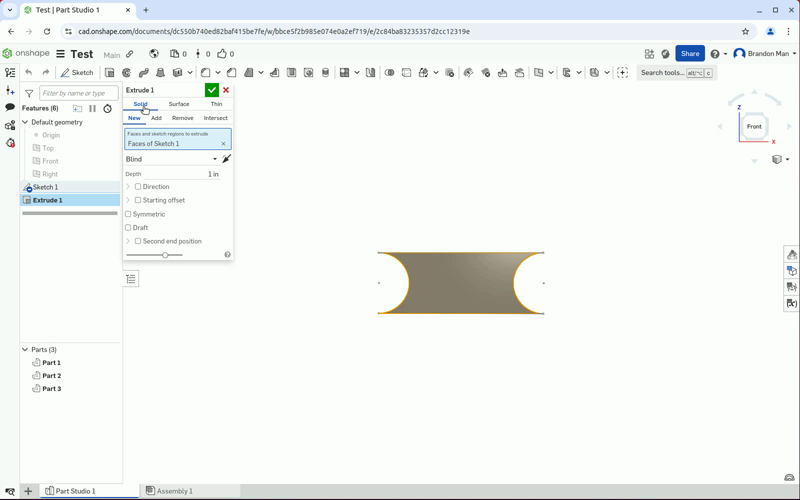
click(143, 106)
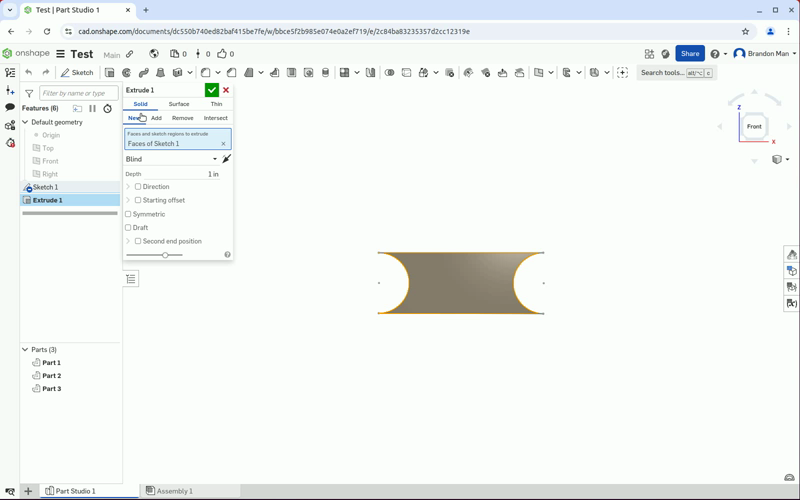
mouse_move(137, 120)
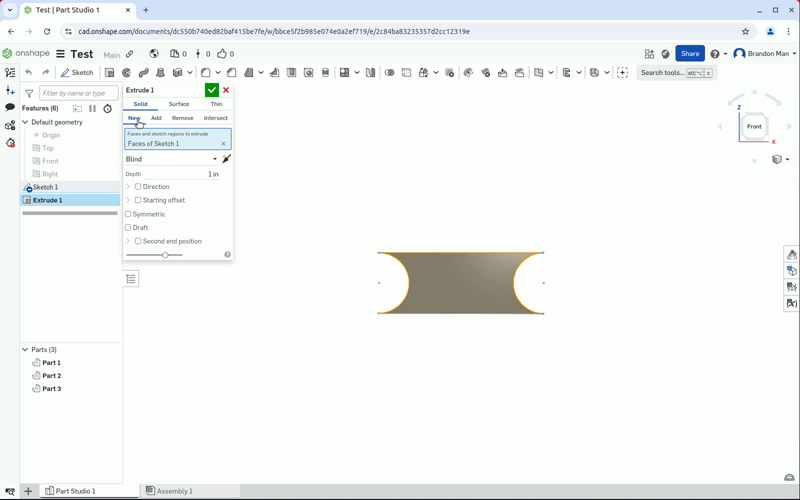
click(137, 120)
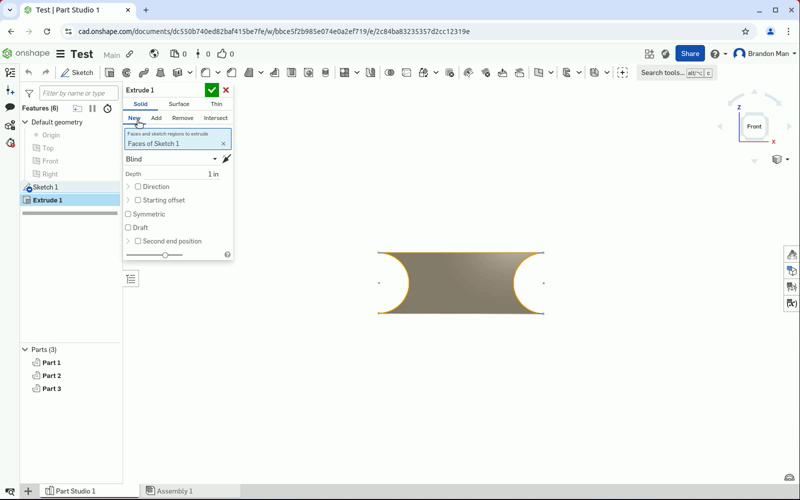
key(tab, 4)
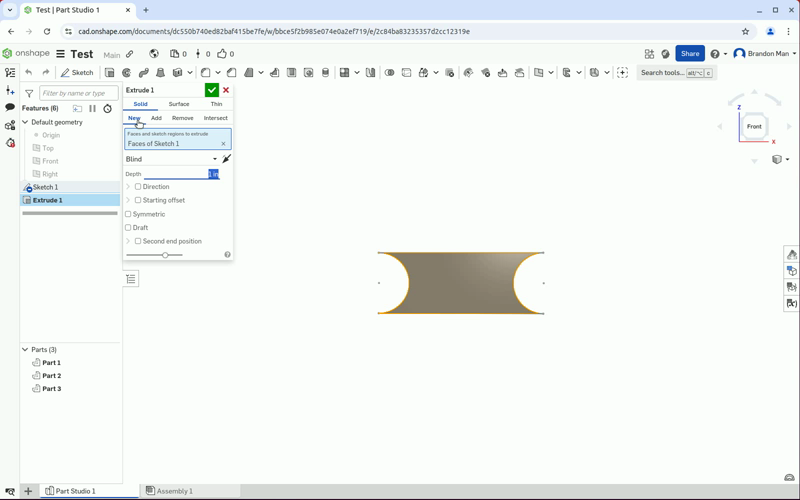
text(8.184)
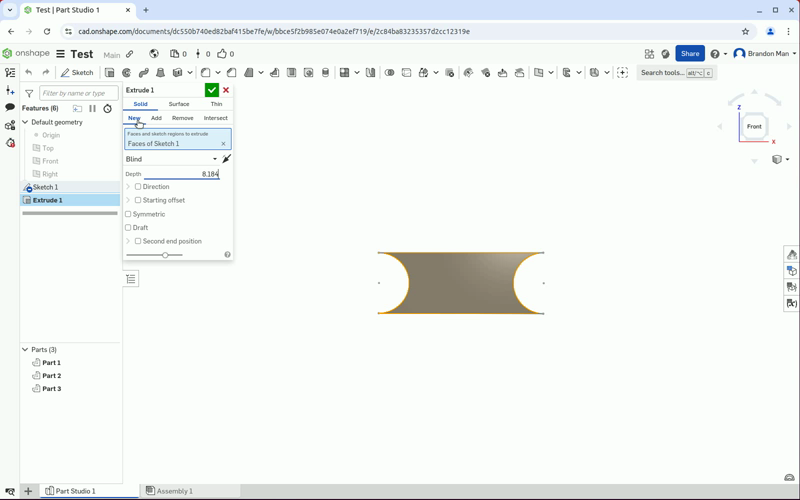
key(enter)
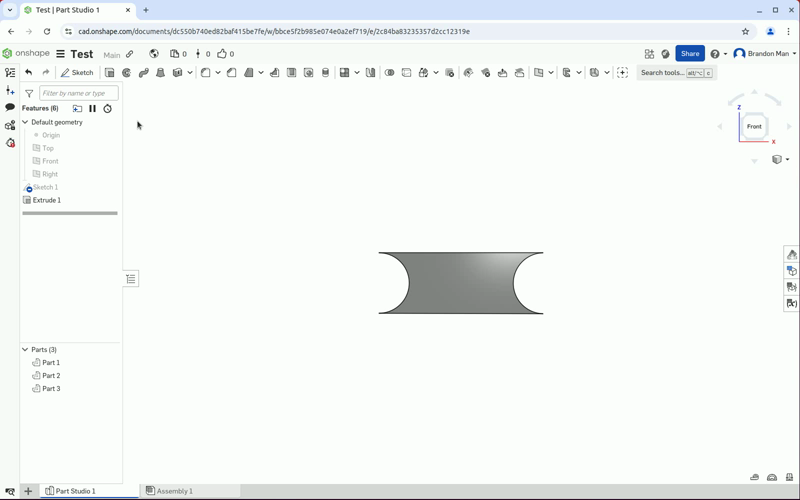
key(shift+h)
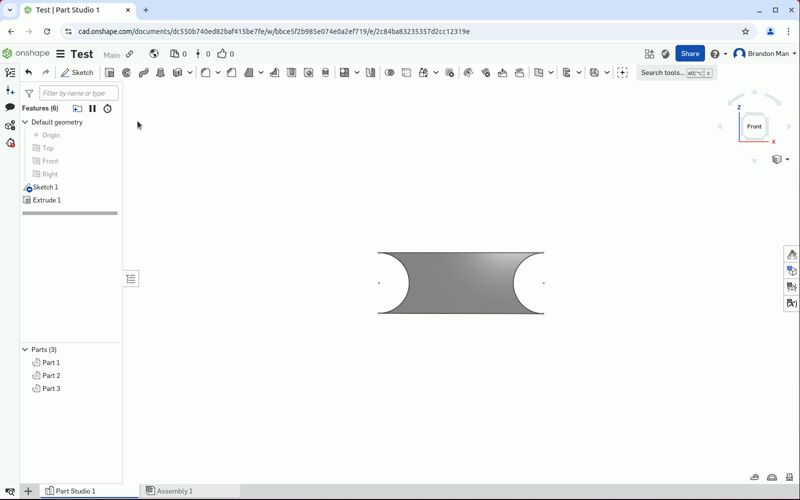
key(shift+h)
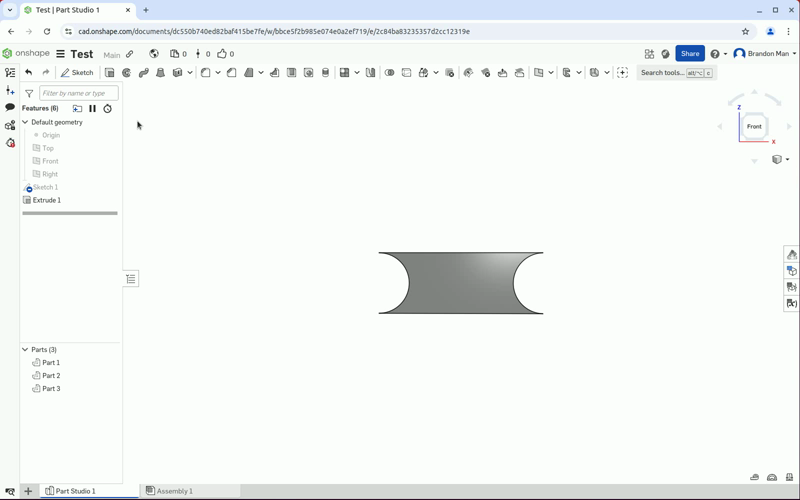
mouse_move(73, 189)
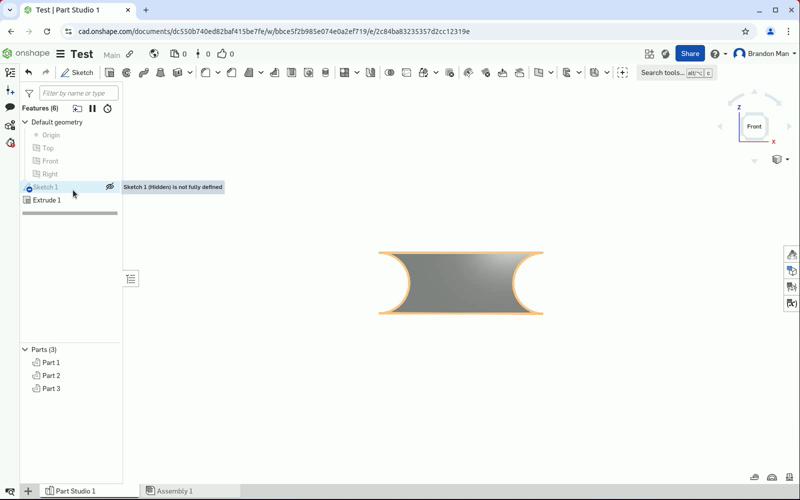
click(73, 189)
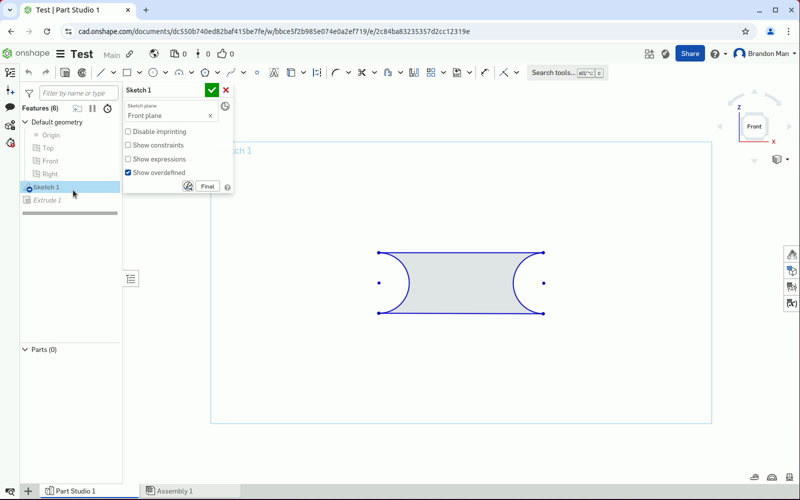
mouse_move(229, 92)
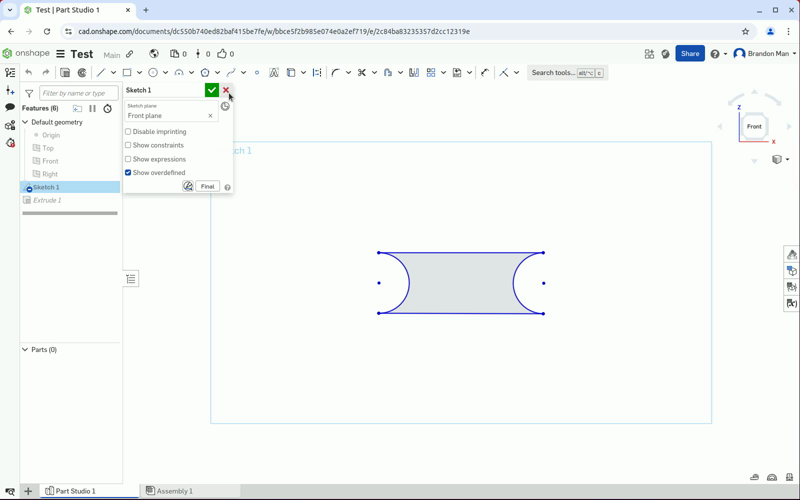
click(229, 92)
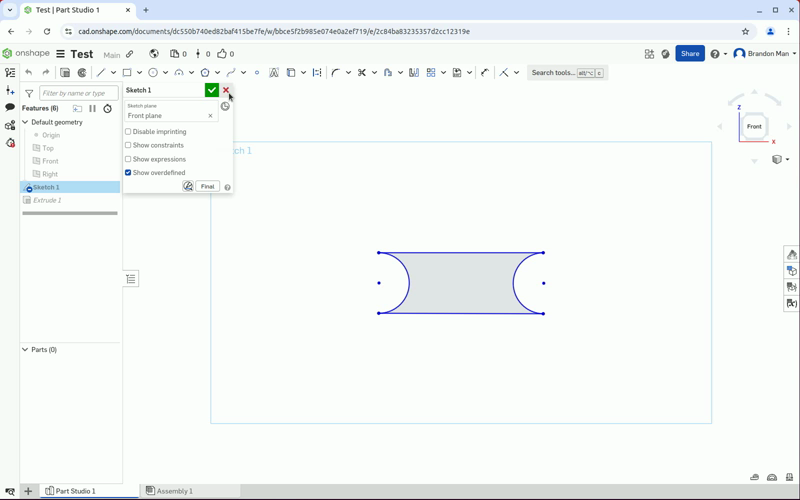
key(shift+s)
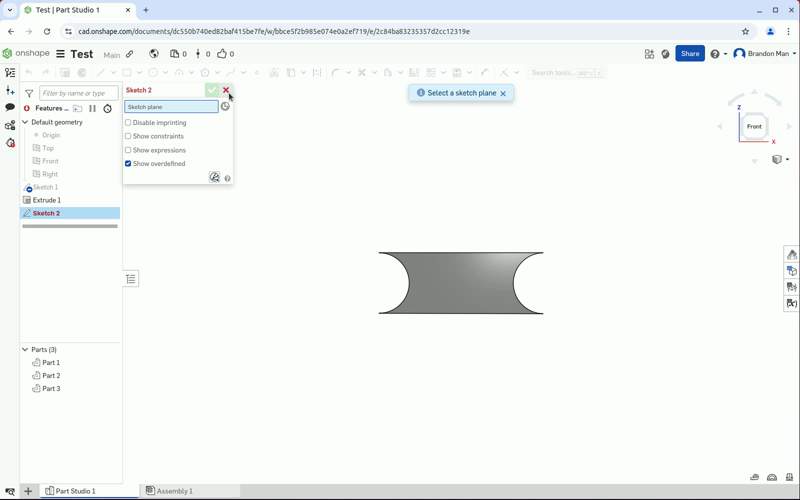
mouse_move(73, 163)
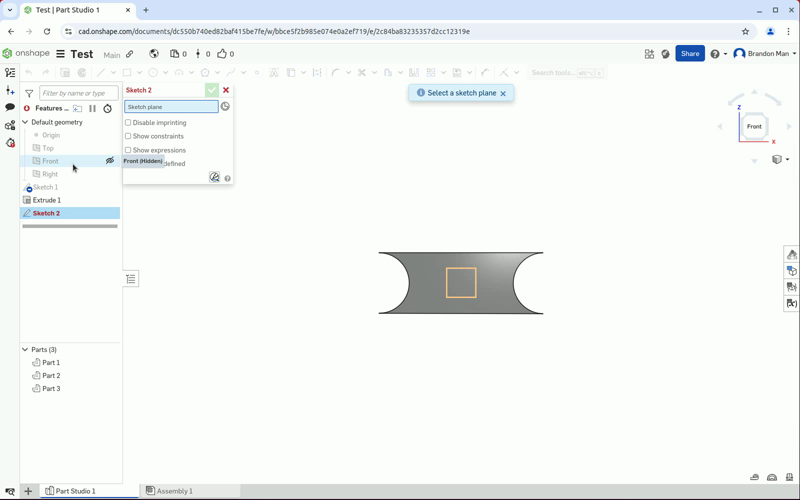
click(73, 163)
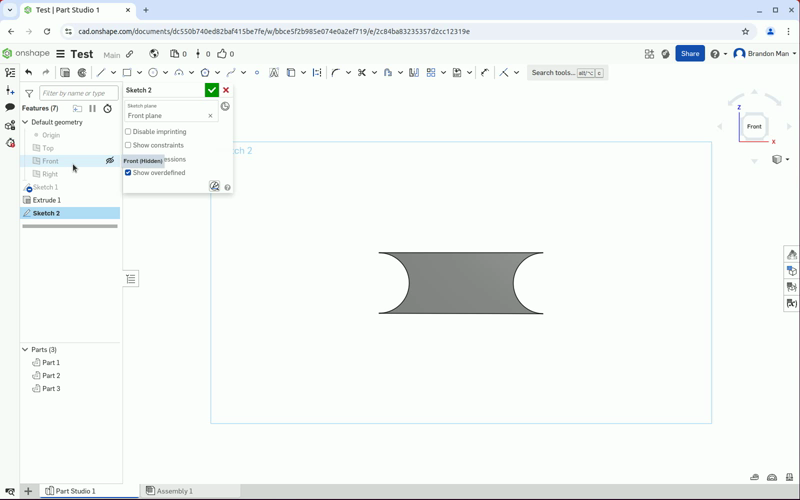
mouse_move(73, 352)
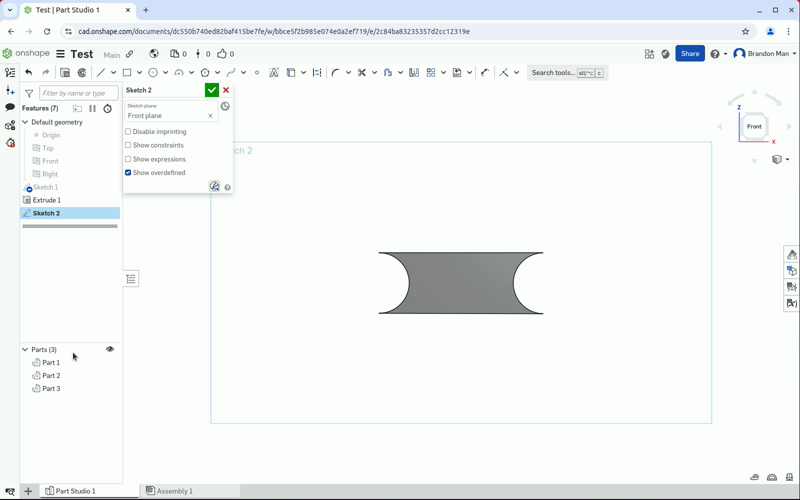
key(y)
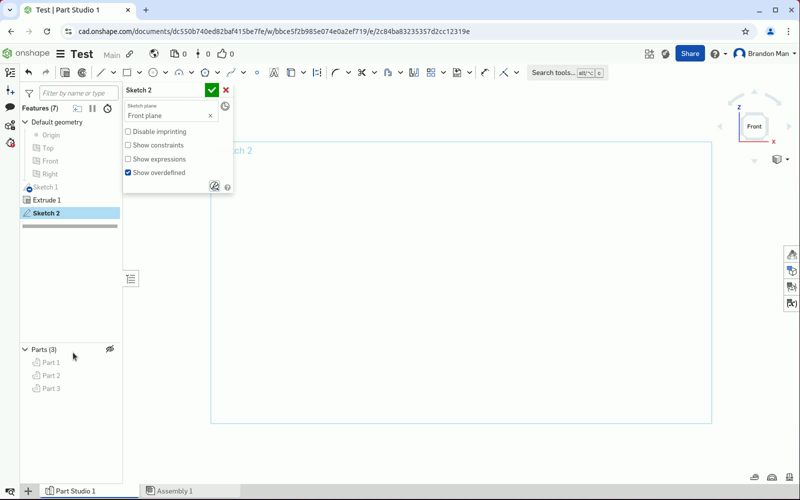
key(c)
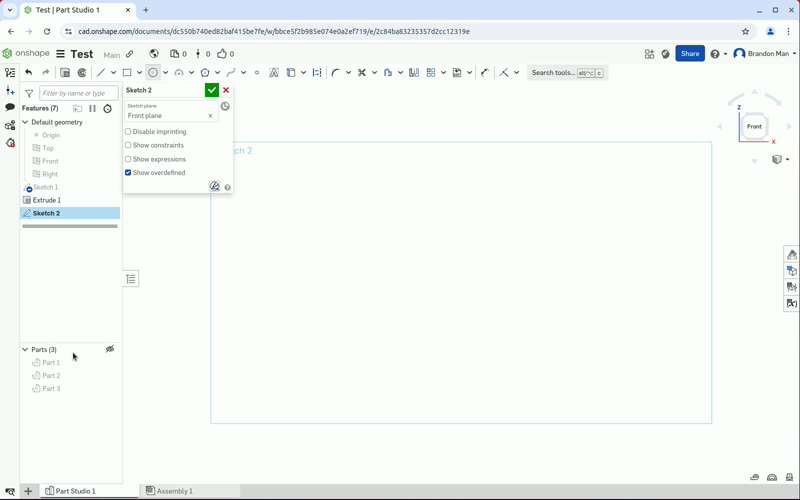
key_down(shift)
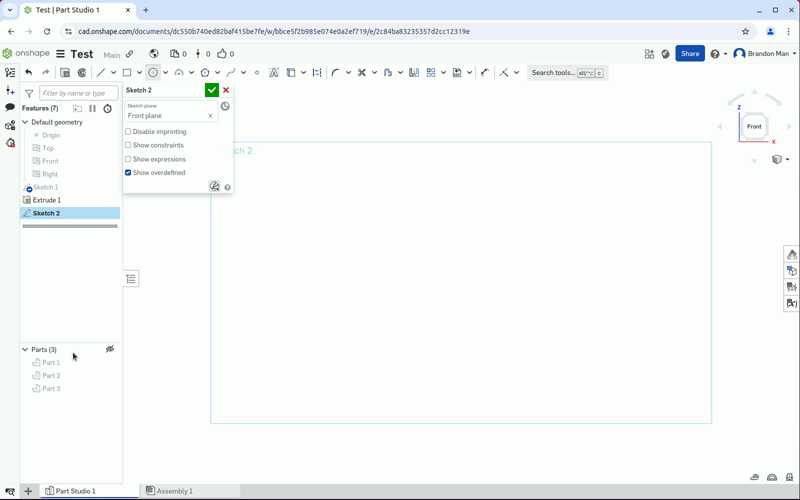
mouse_move(378, 282)
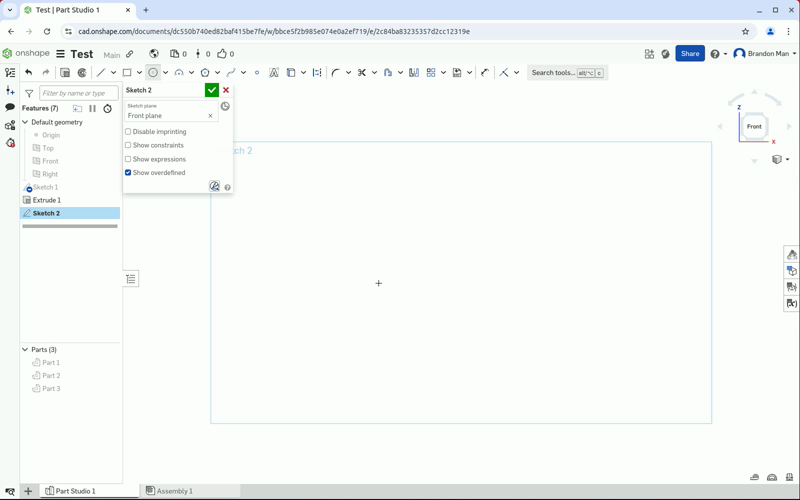
click(378, 282)
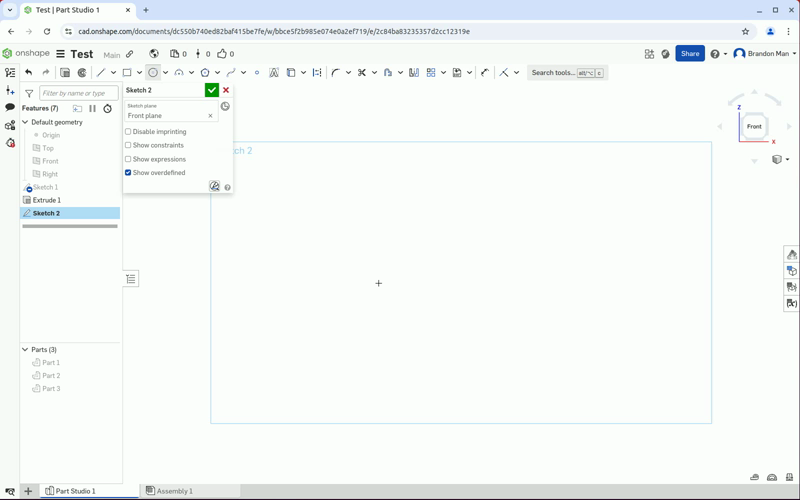
key_up(shift)
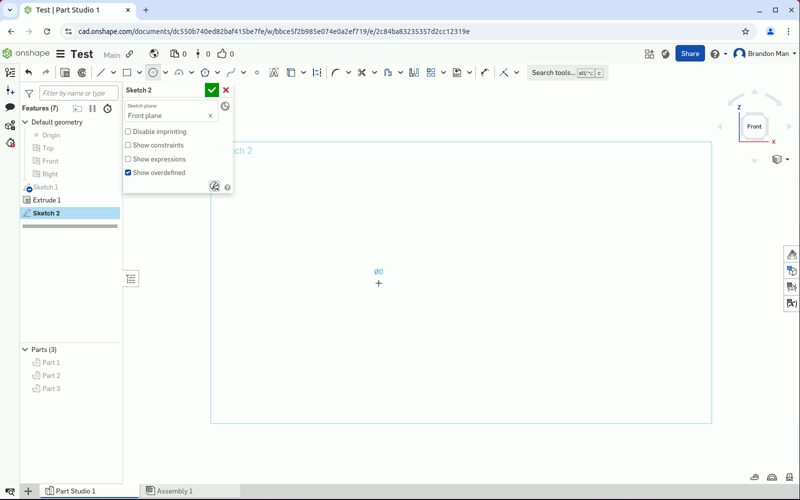
mouse_move(409, 282)
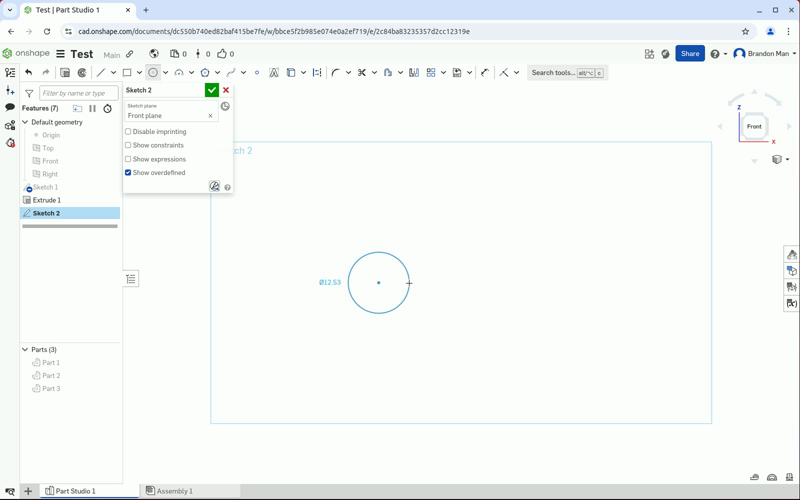
click(409, 282)
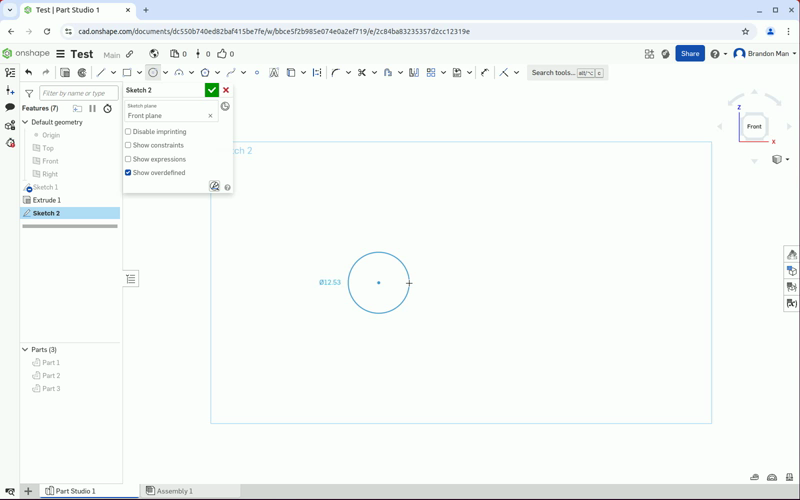
key(esc)
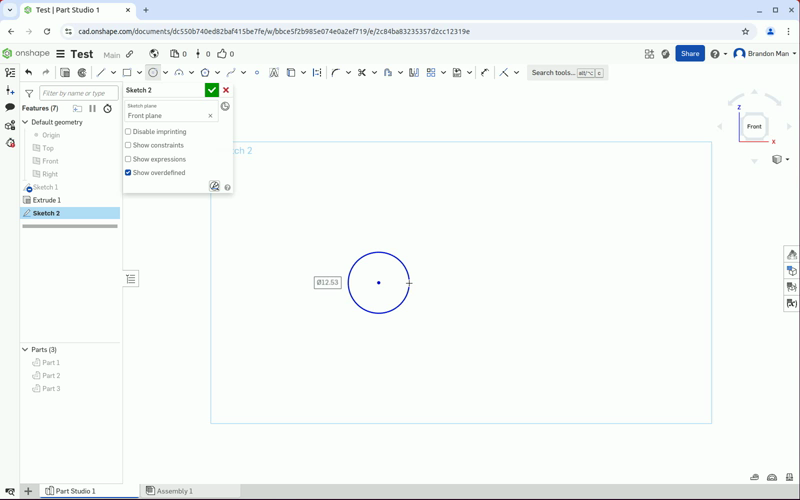
key(c)
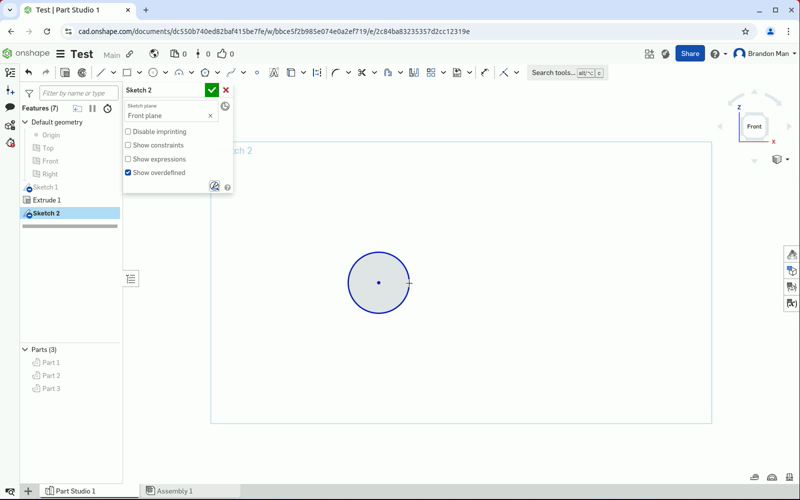
key_down(shift)
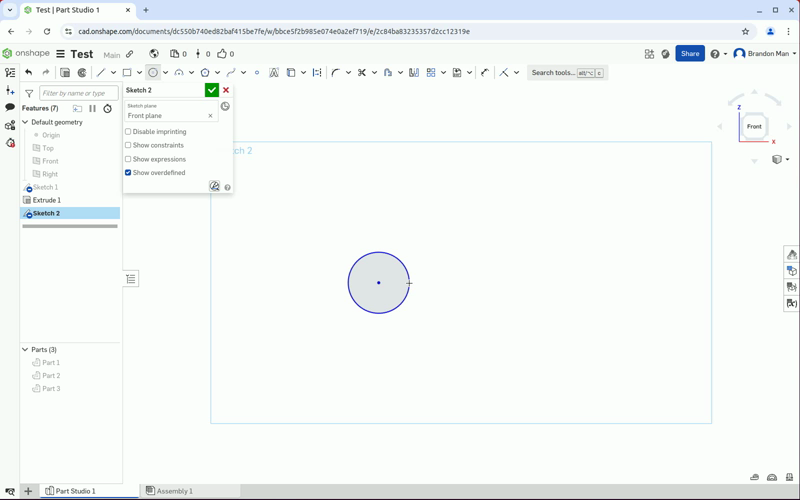
mouse_move(378, 282)
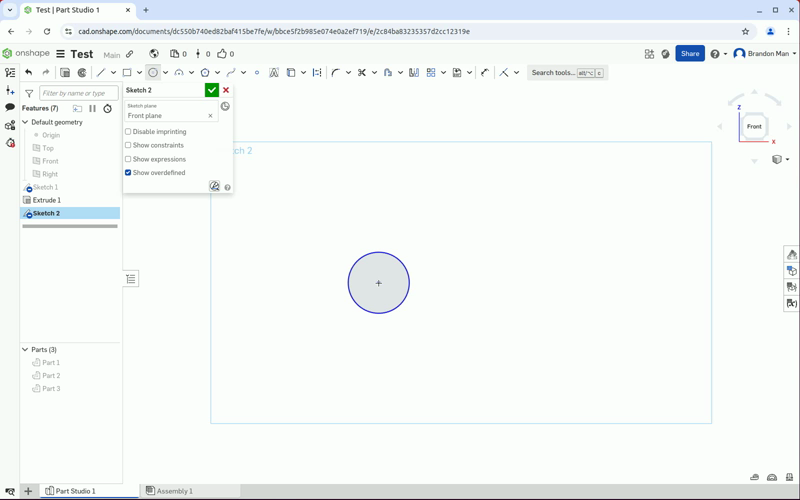
click(378, 282)
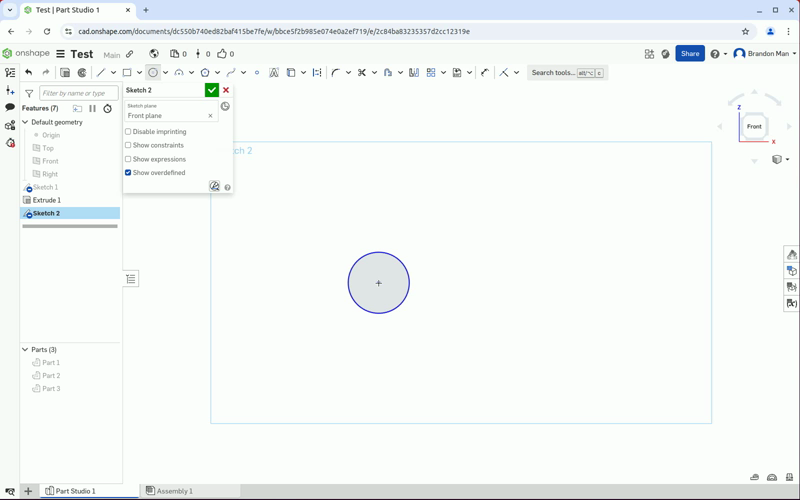
key_up(shift)
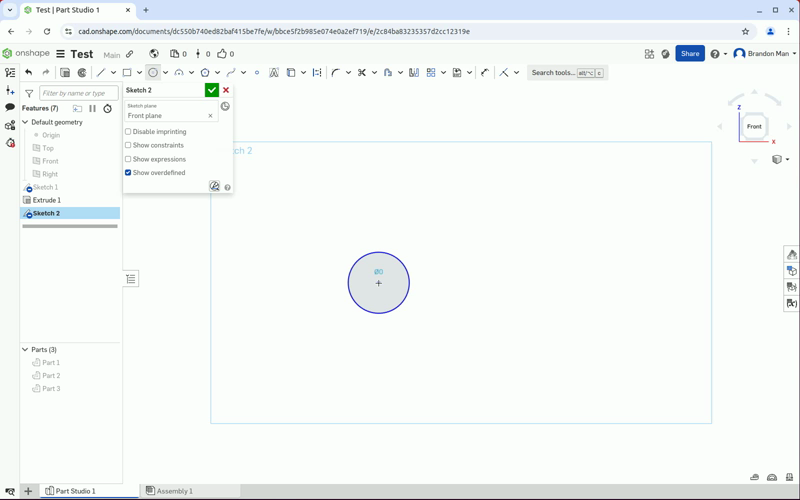
mouse_move(399, 282)
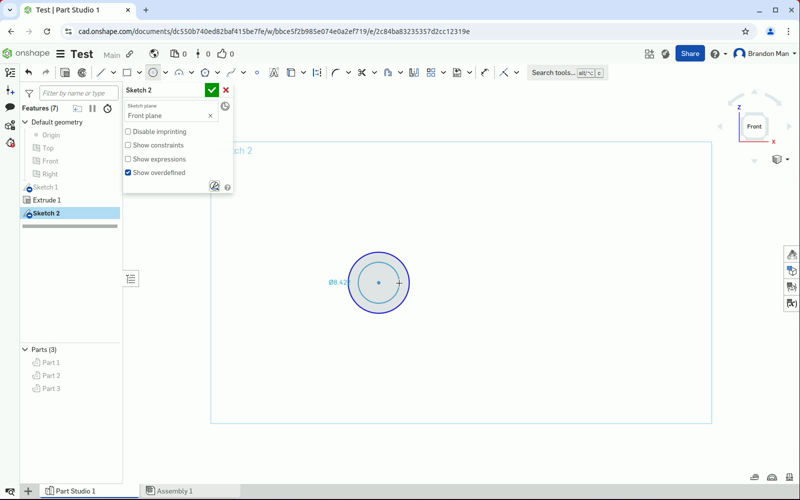
click(399, 282)
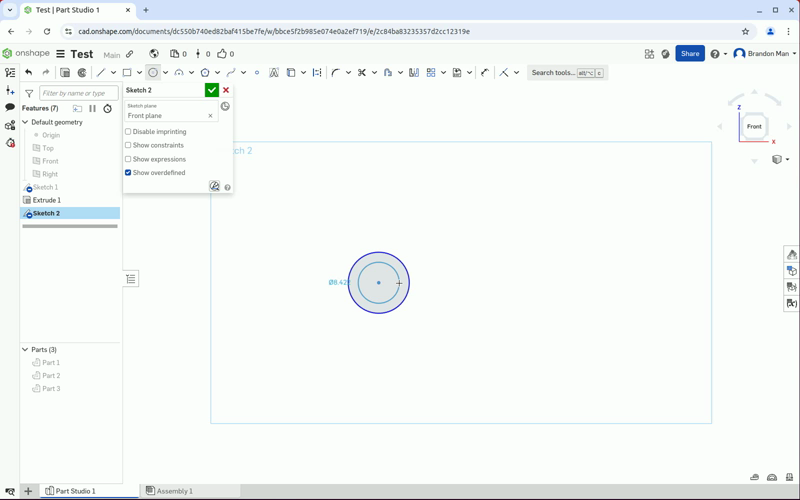
key(esc)
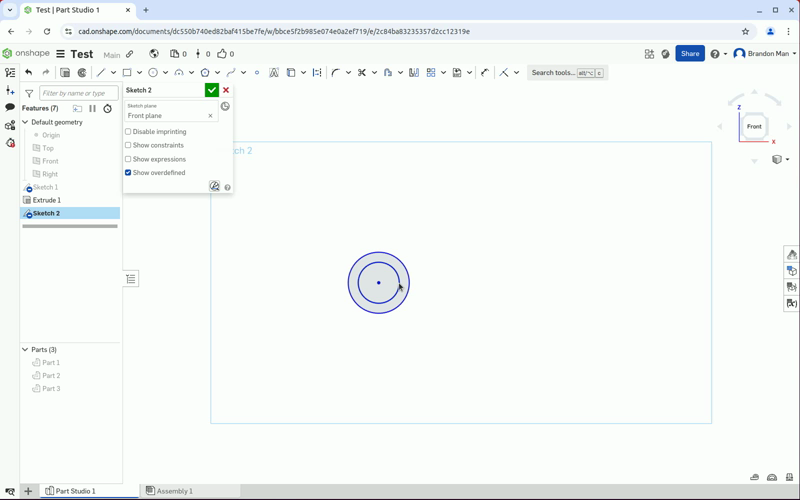
mouse_move(382, 254)
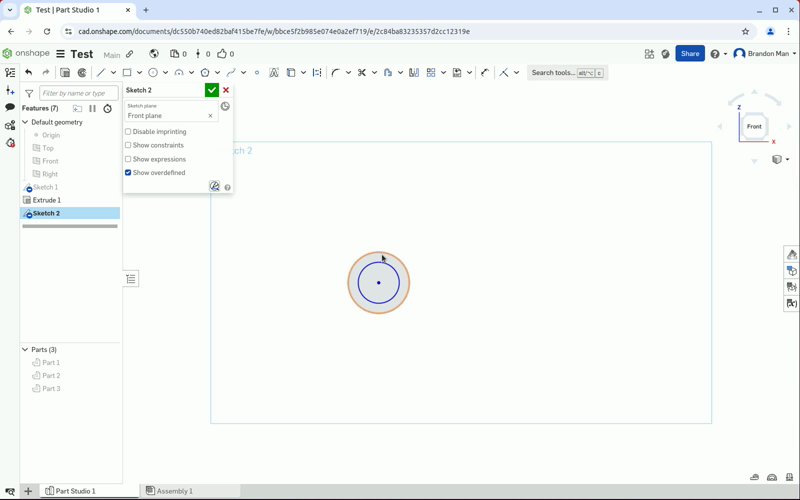
scroll(6)
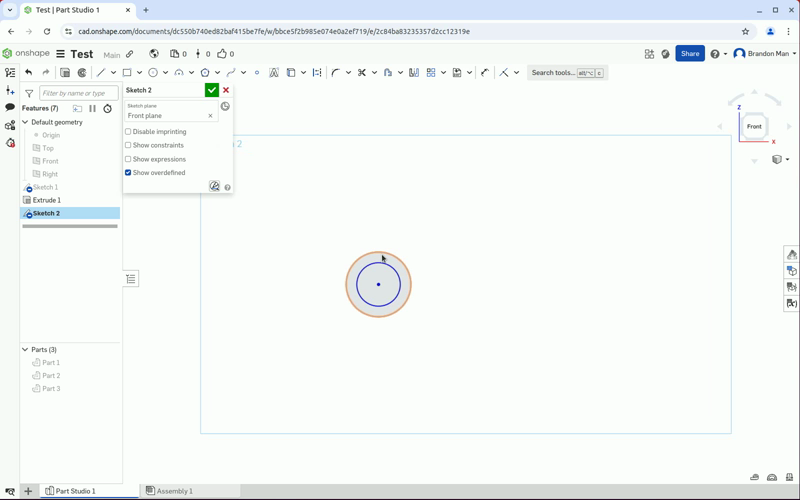
scroll(6)
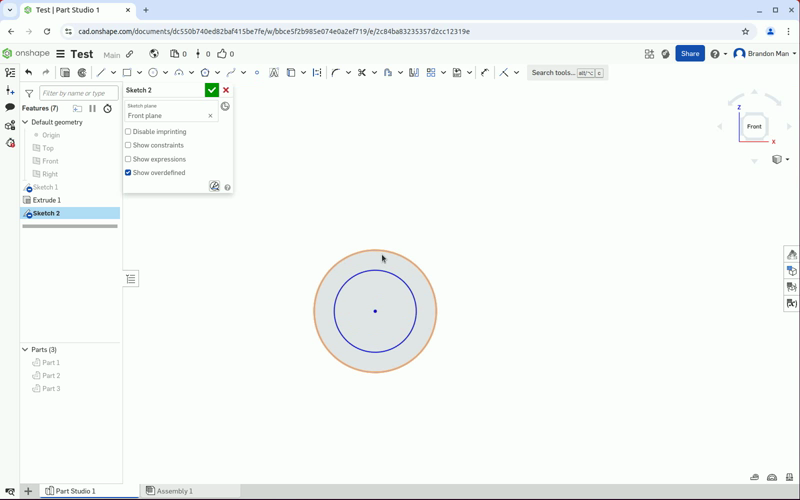
scroll(6)
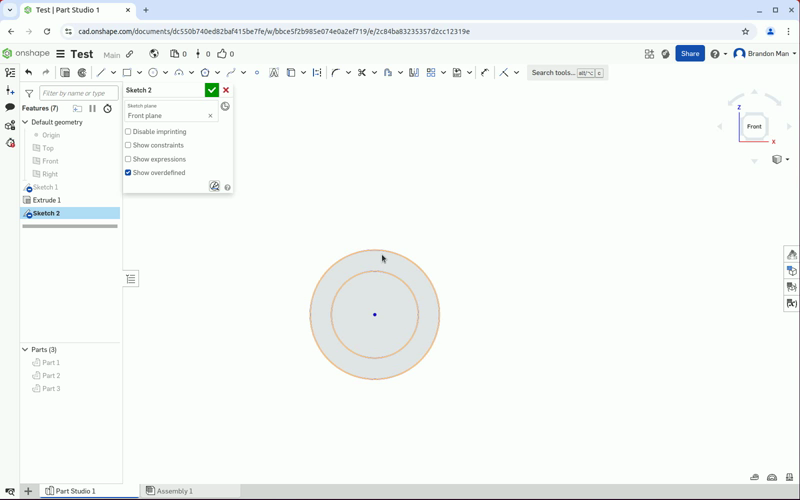
scroll(6)
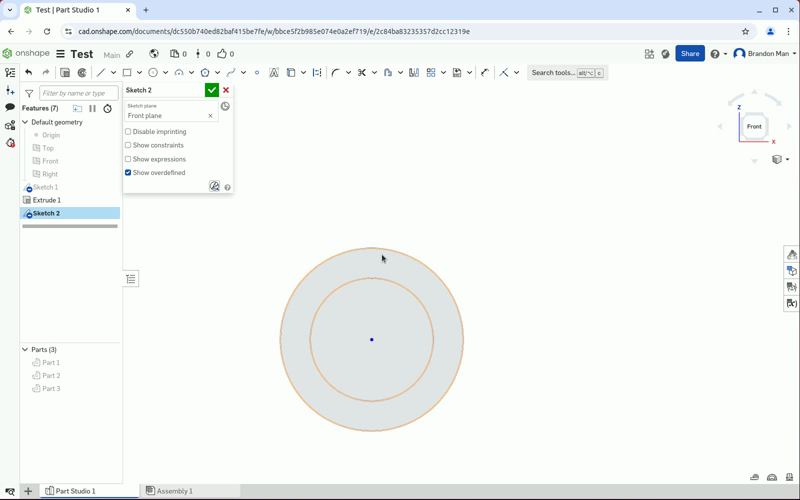
scroll(6)
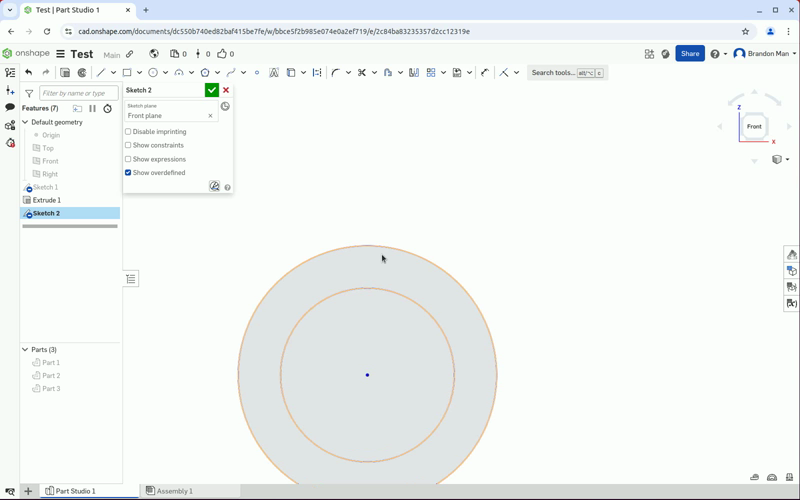
scroll(6)
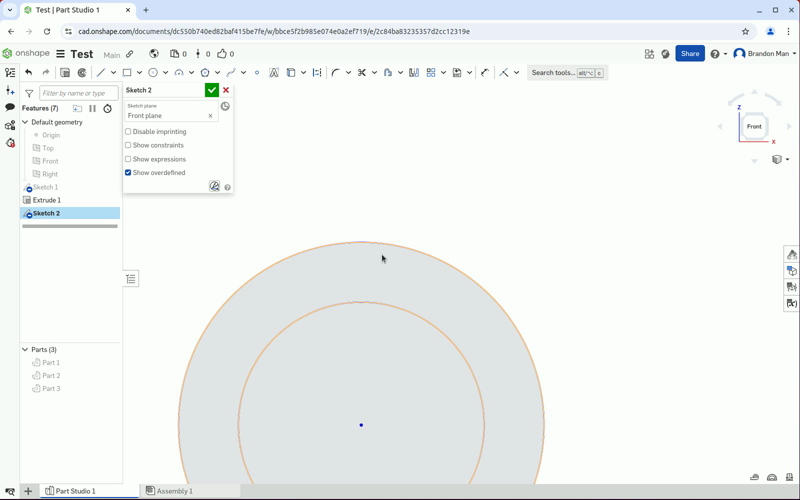
scroll(6)
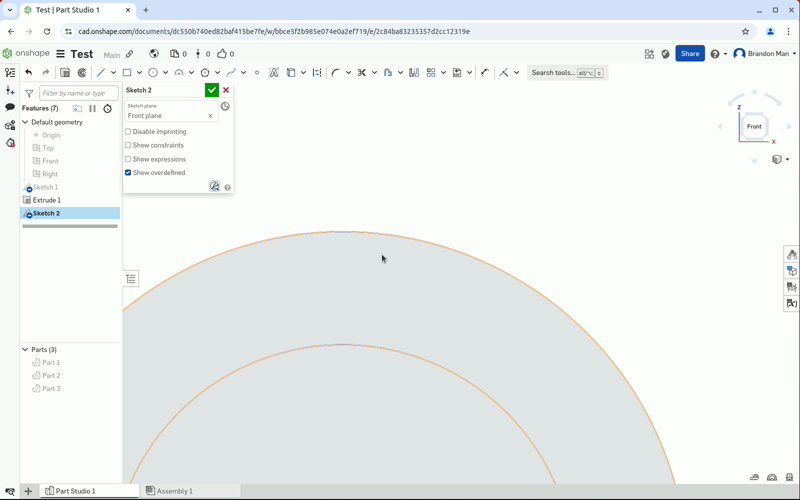
click(382, 254)
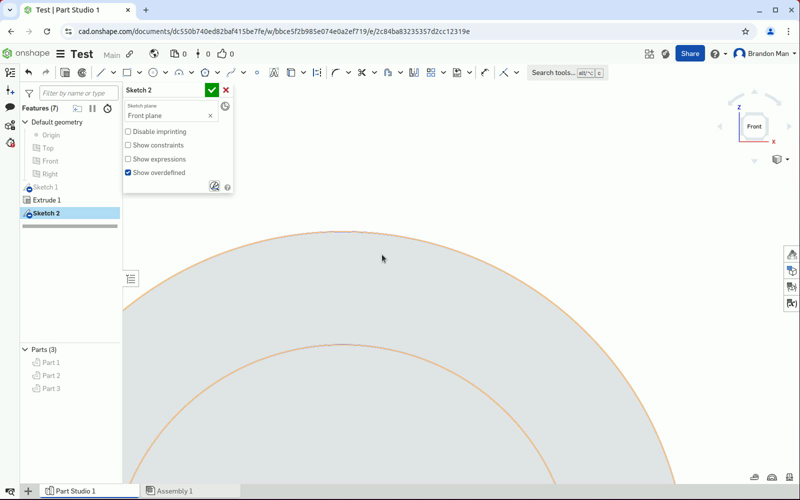
scroll(-6)
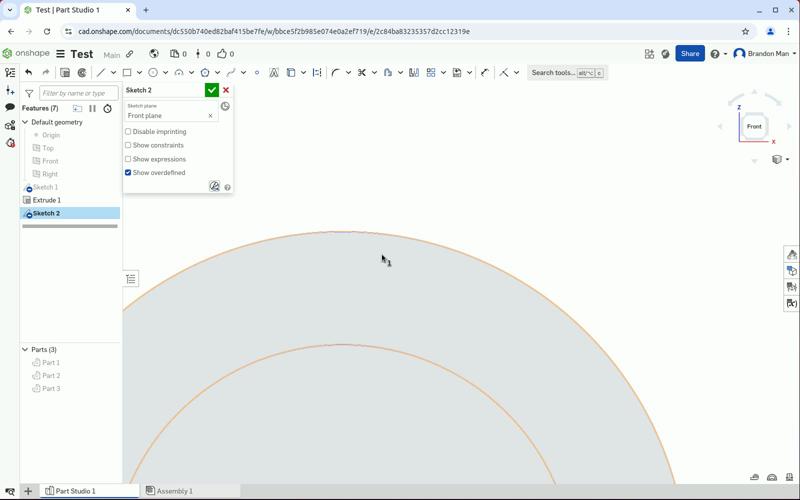
scroll(-6)
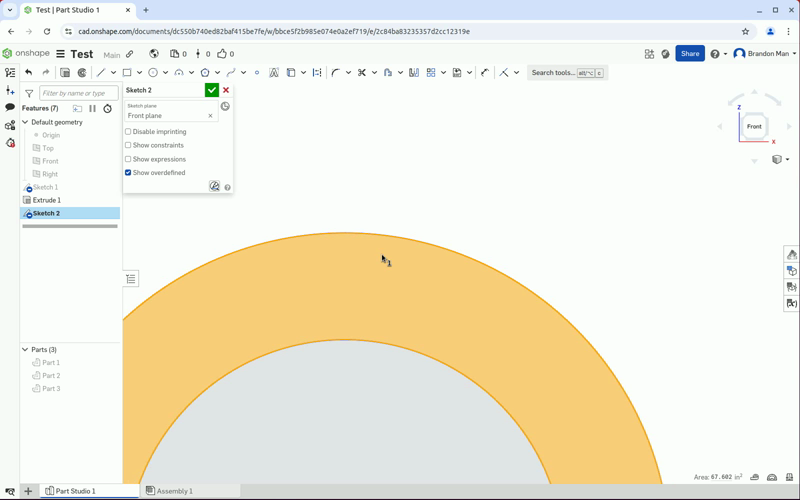
scroll(-6)
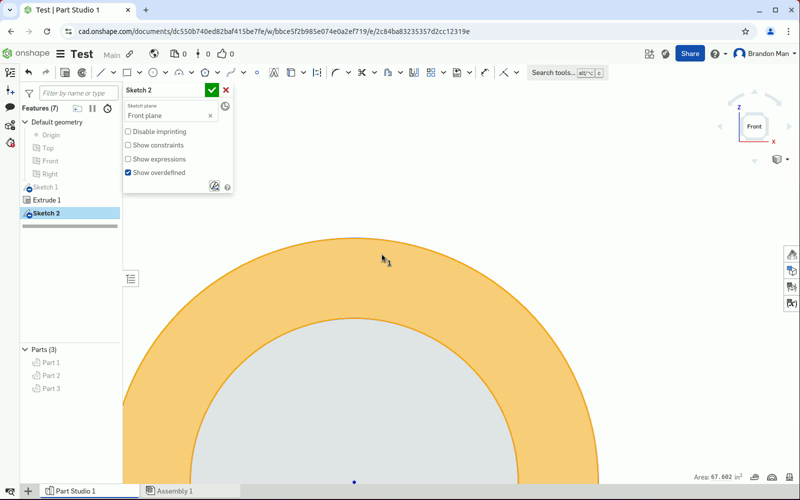
scroll(-6)
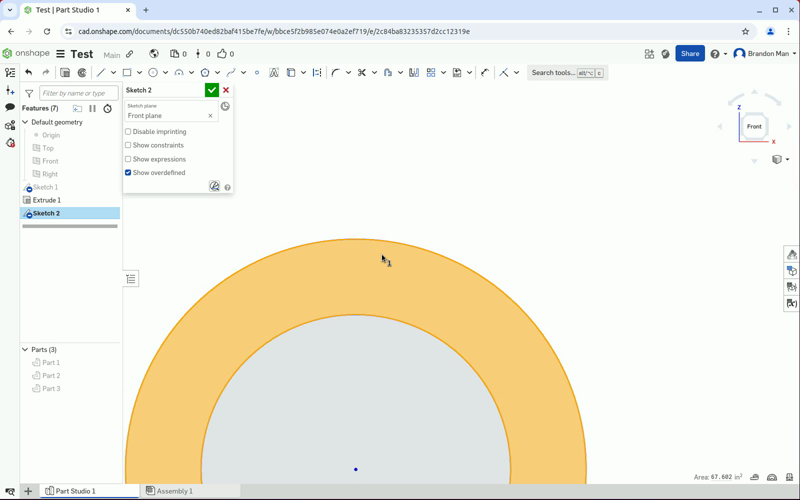
scroll(-6)
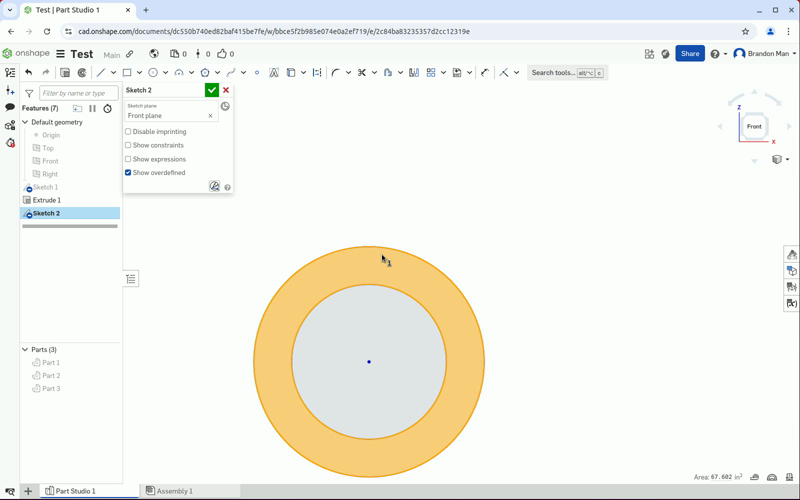
scroll(-6)
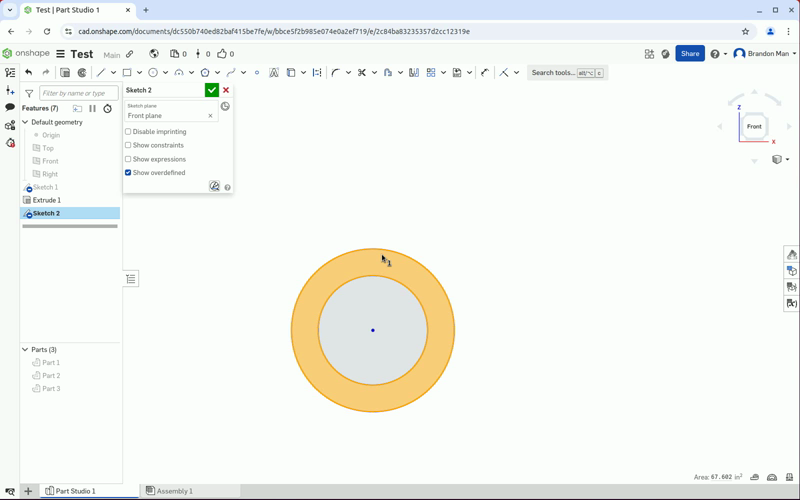
scroll(-6)
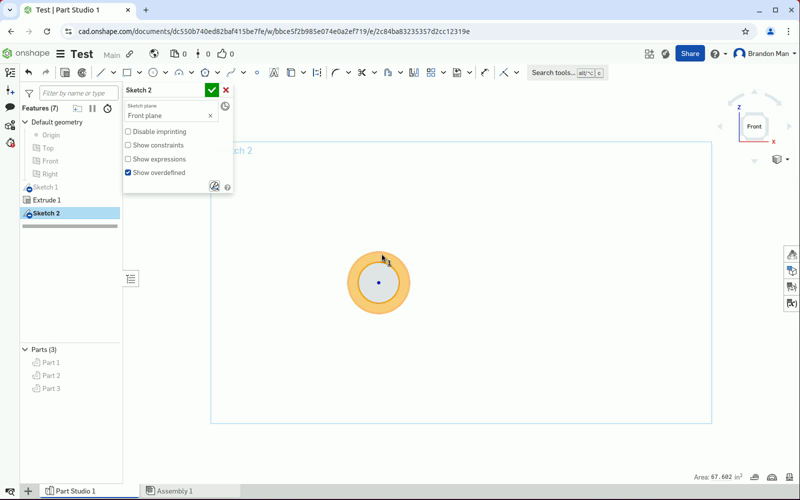
mouse_move(73, 352)
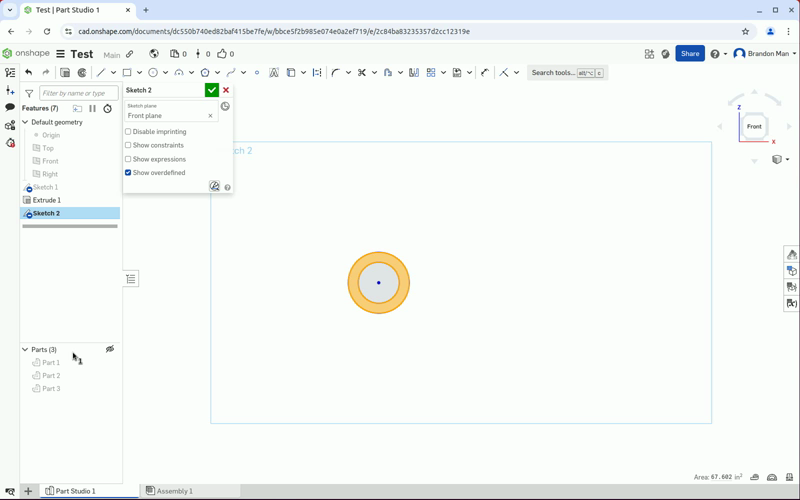
key(shift+y)
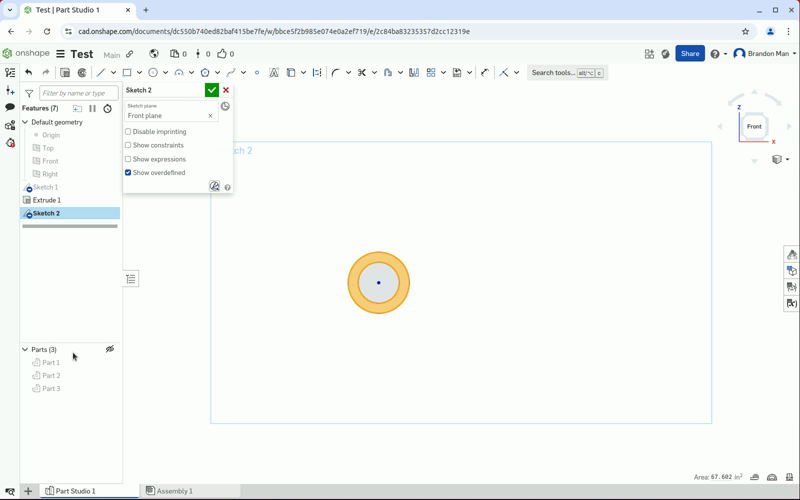
key(shift+e)
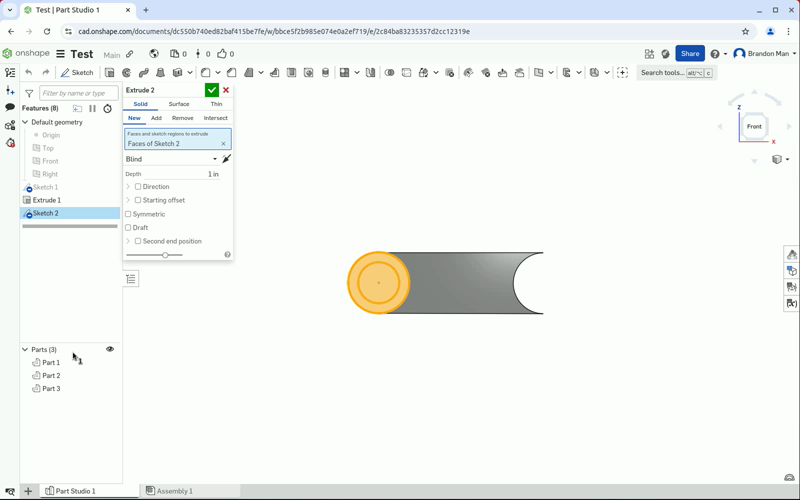
mouse_move(143, 106)
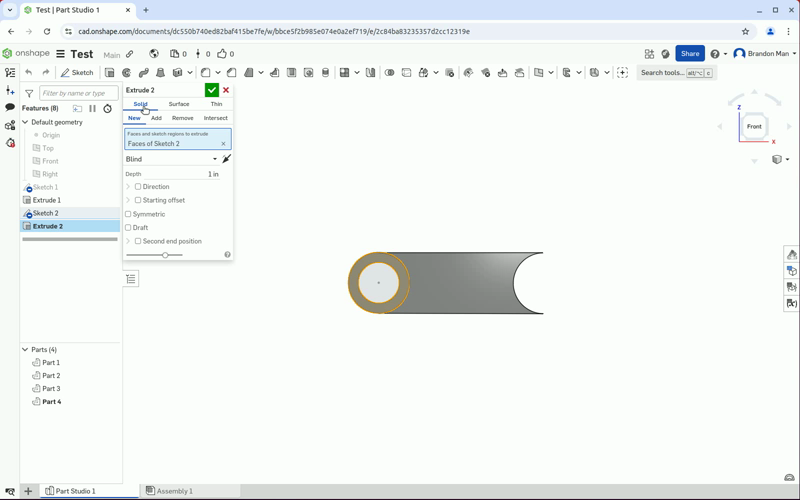
click(143, 106)
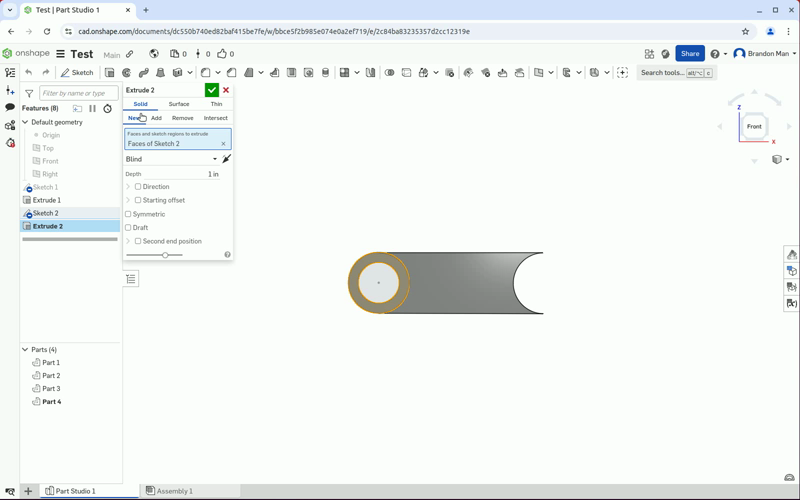
mouse_move(137, 120)
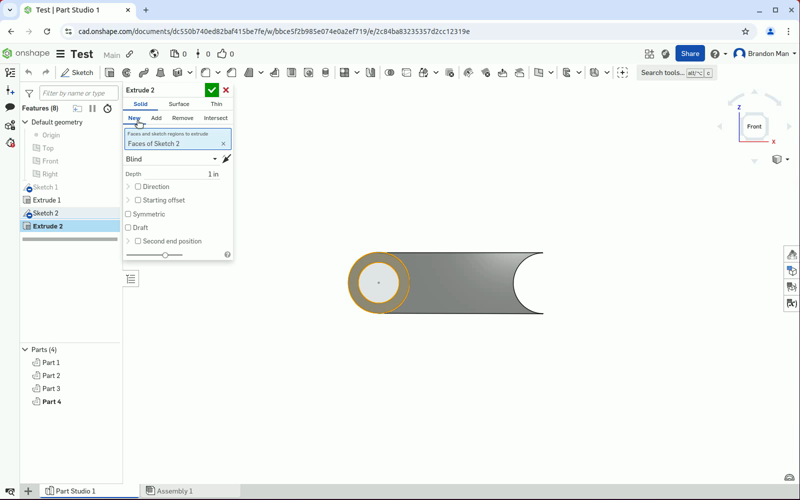
click(137, 120)
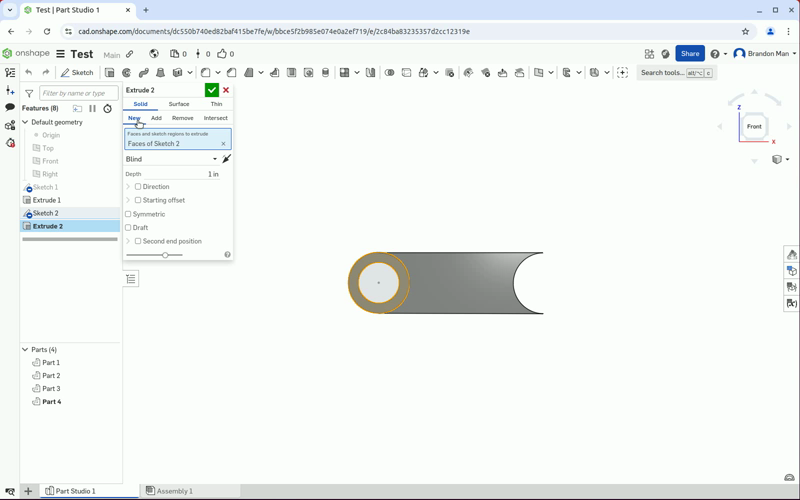
key(tab, 4)
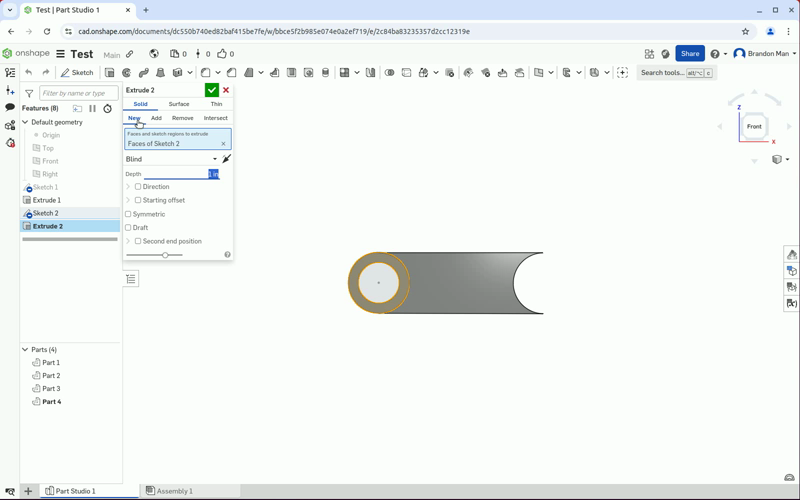
text(8.184)
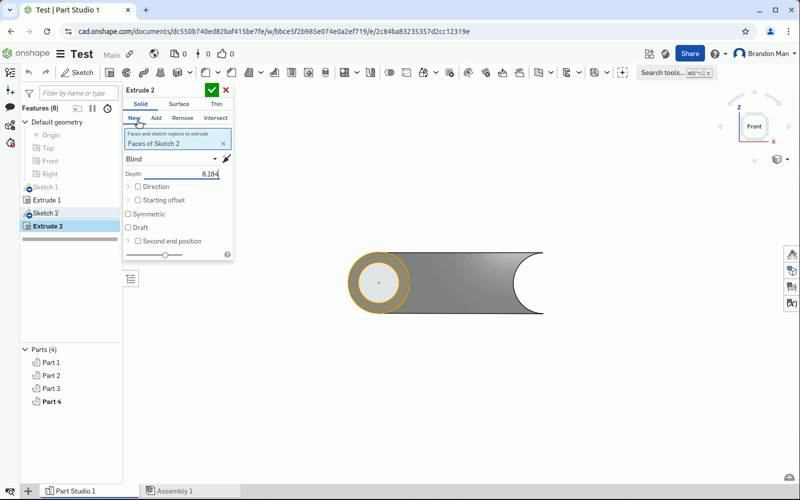
key(enter)
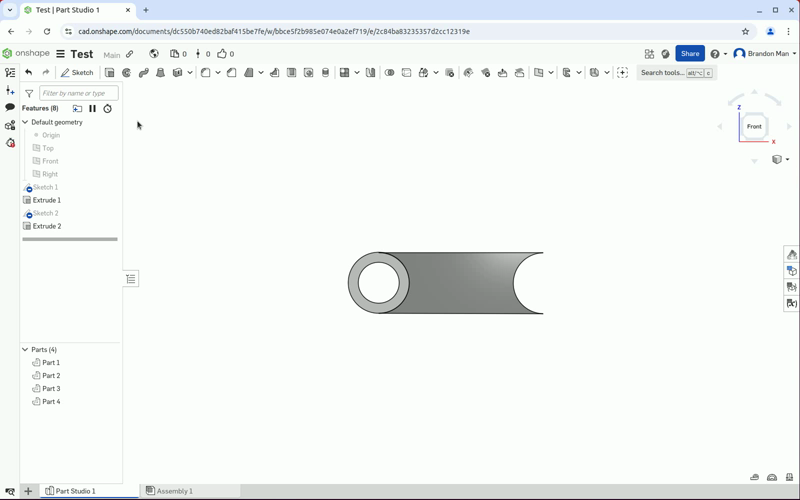
key(shift+h)
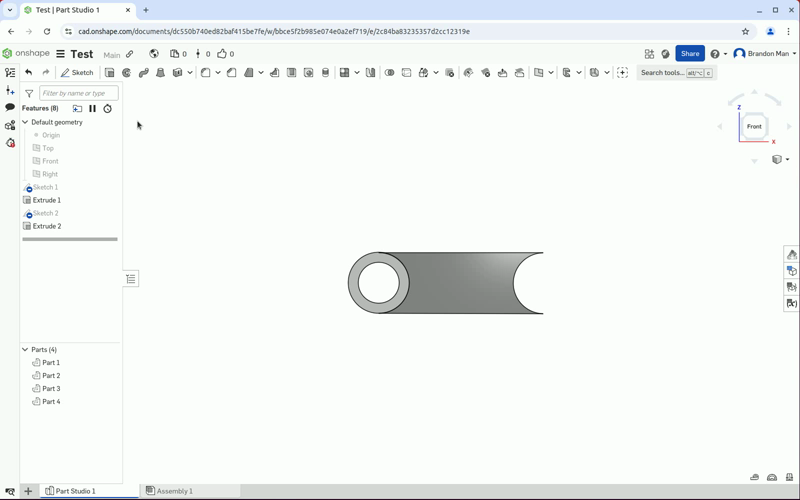
key(shift+h)
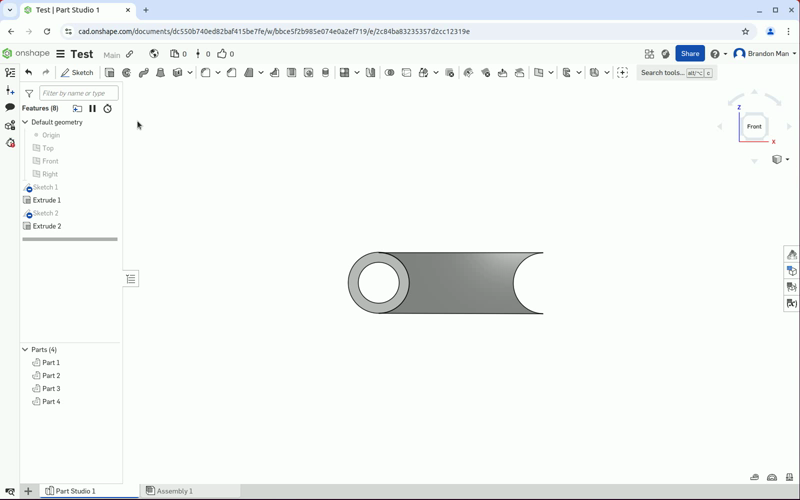
mouse_move(73, 189)
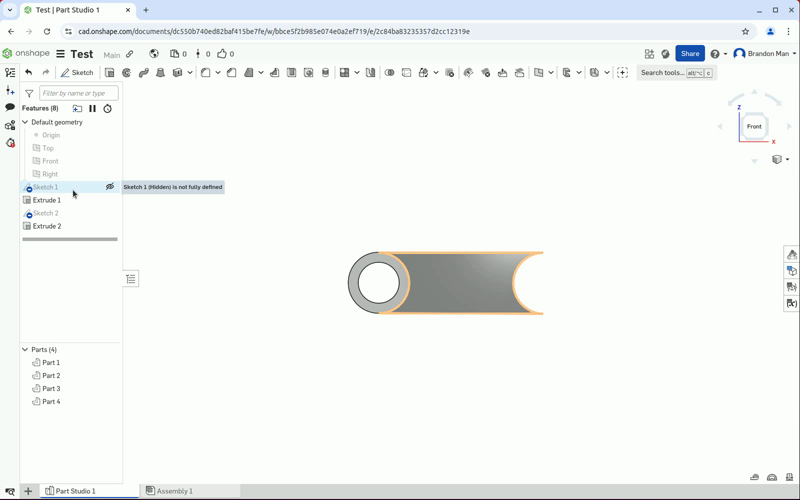
click(73, 189)
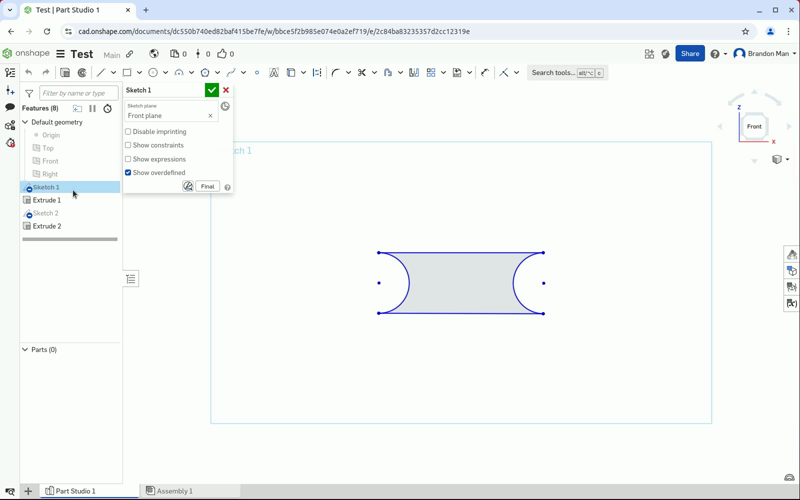
mouse_move(229, 92)
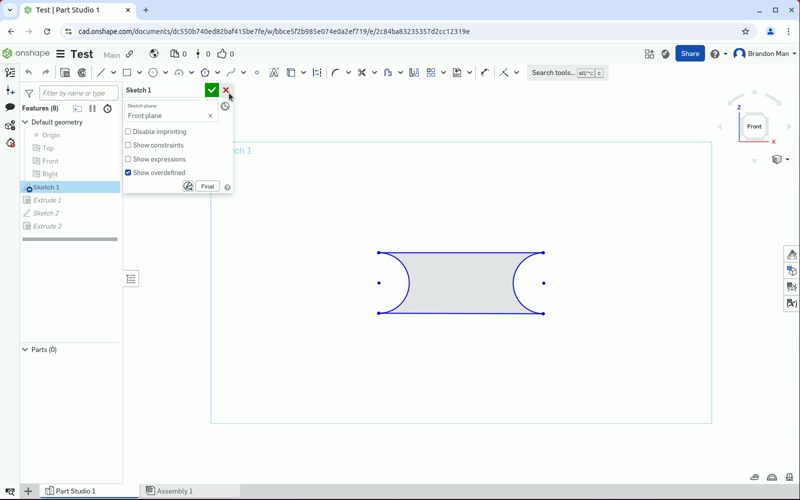
click(229, 92)
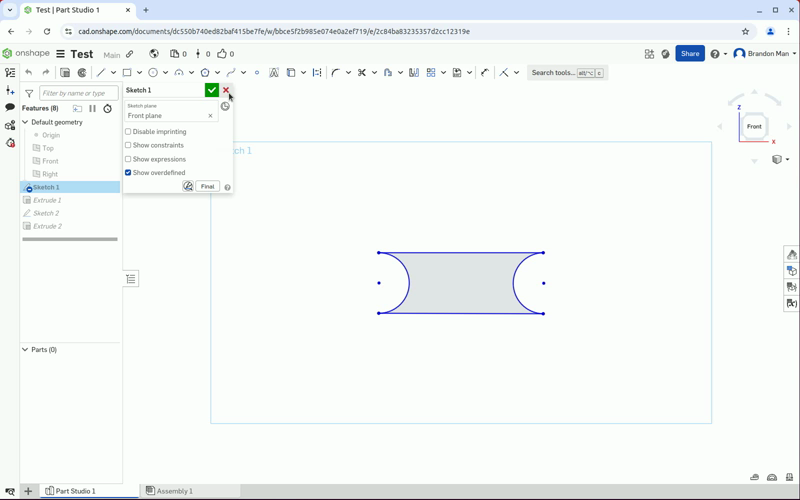
key(shift+s)
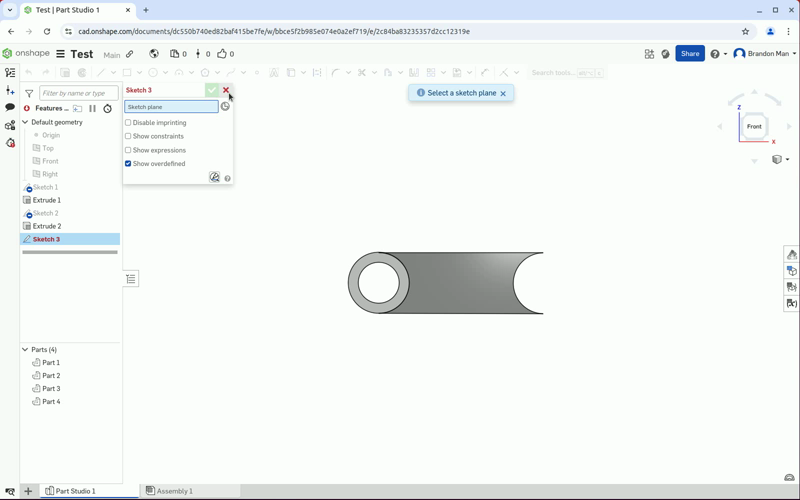
mouse_move(73, 163)
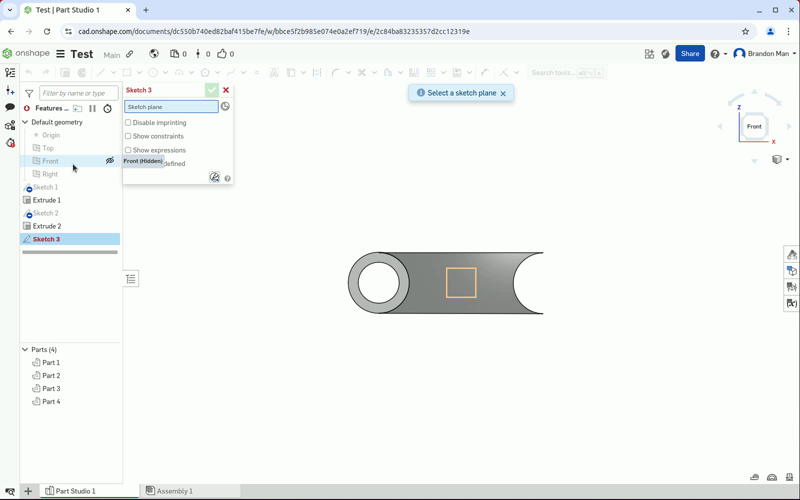
click(73, 163)
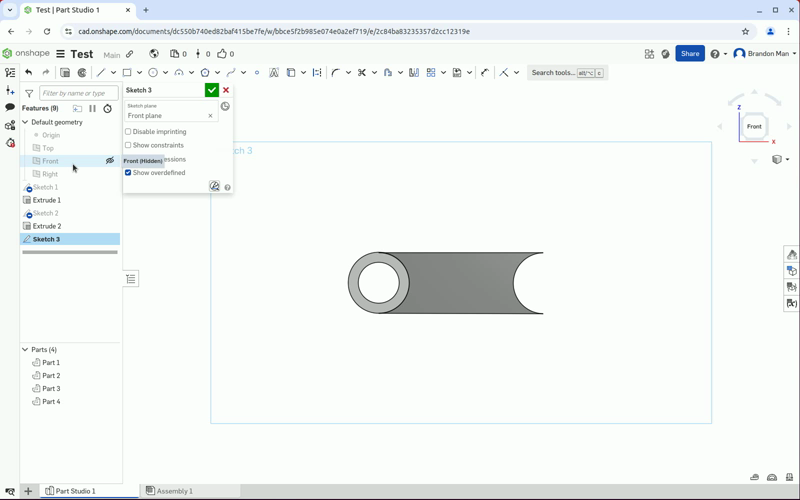
mouse_move(73, 352)
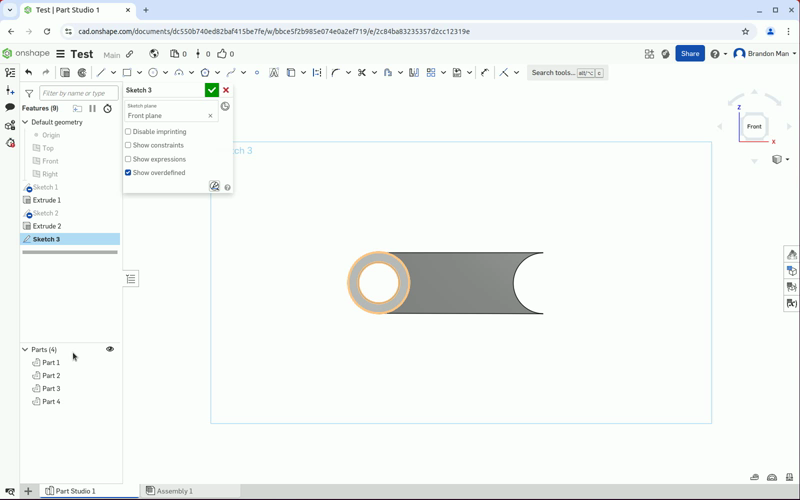
key(y)
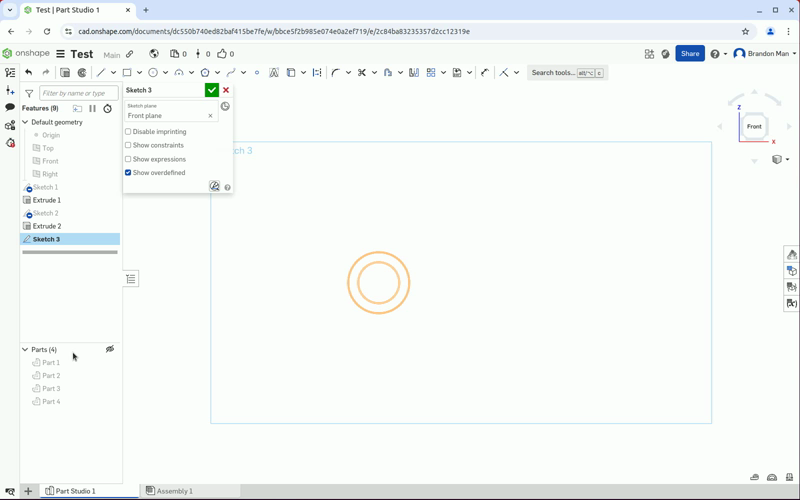
key(c)
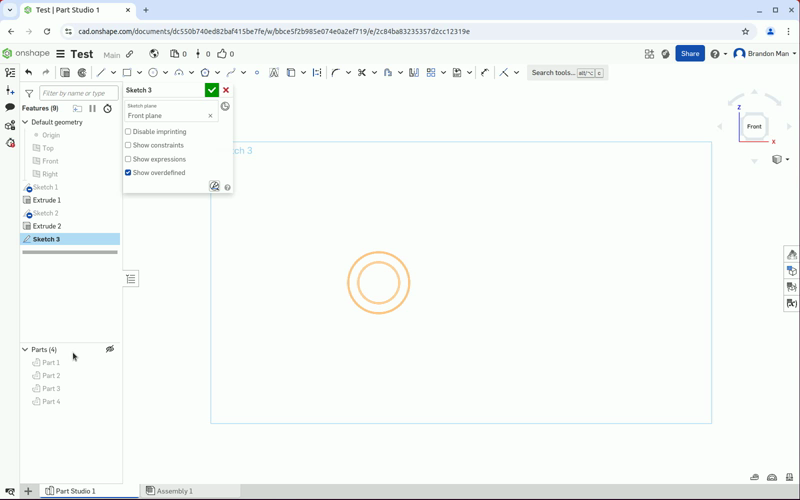
key_down(shift)
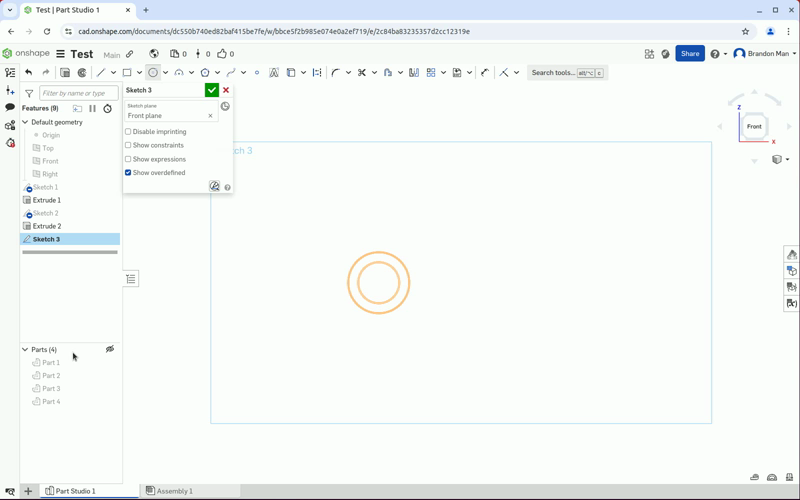
mouse_move(544, 282)
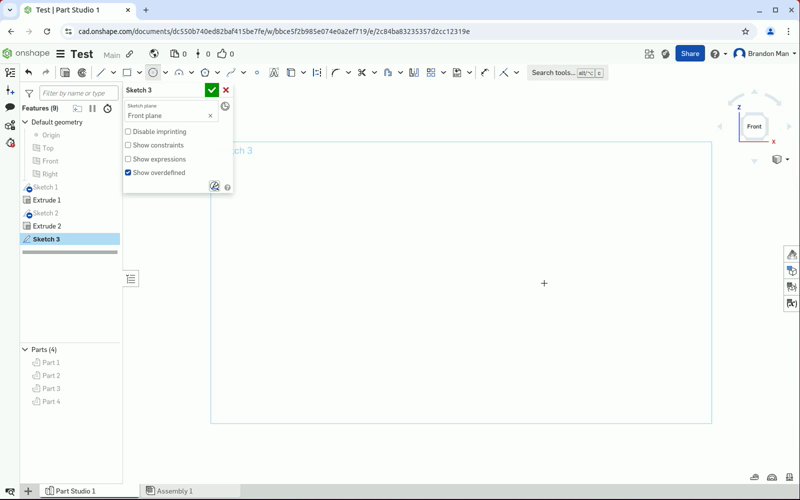
click(544, 282)
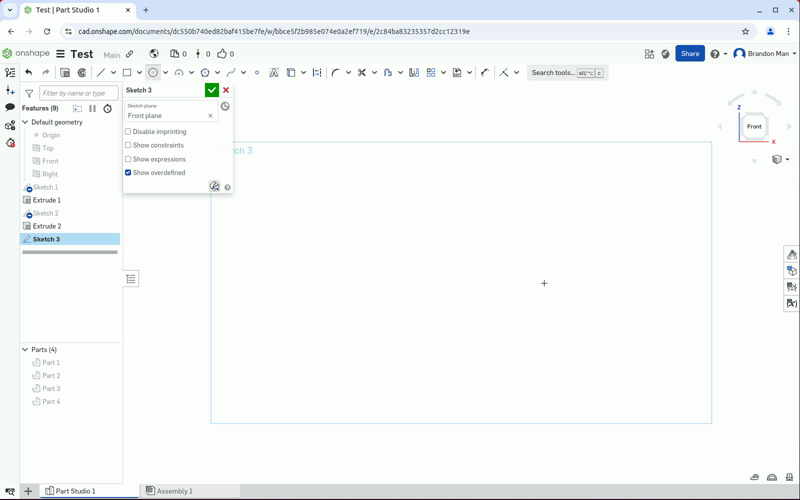
key_up(shift)
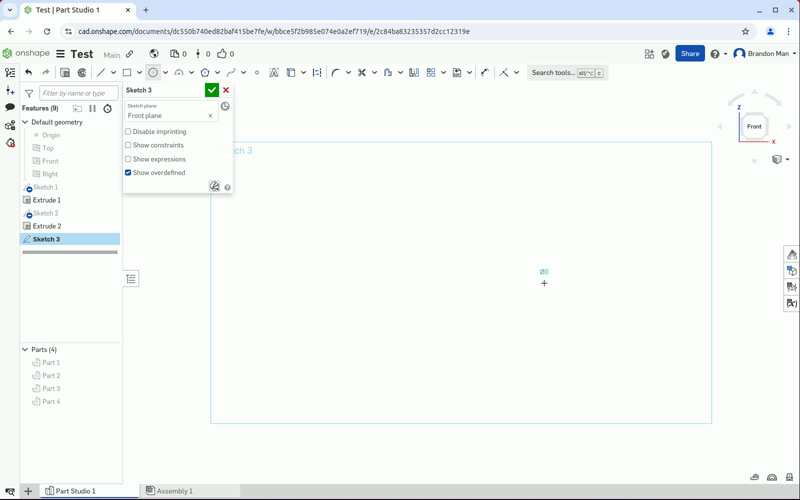
mouse_move(574, 282)
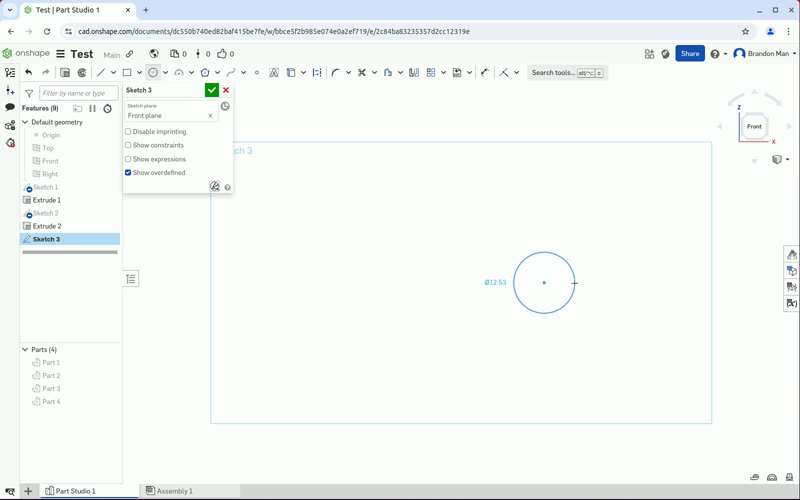
click(574, 282)
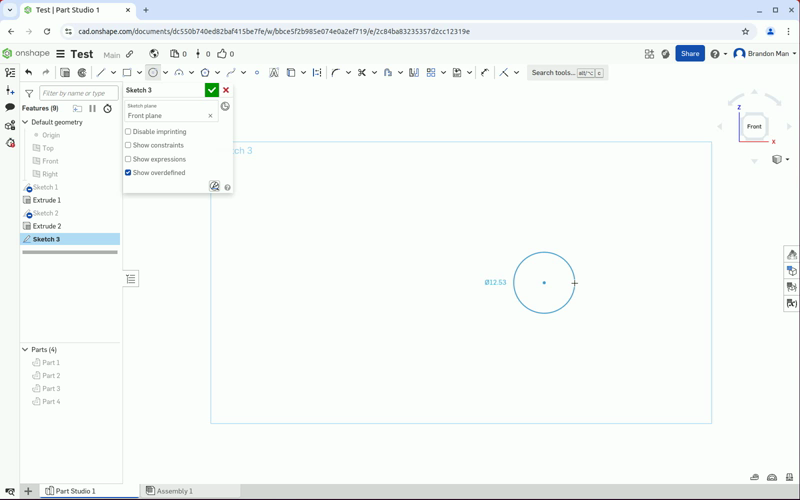
key(esc)
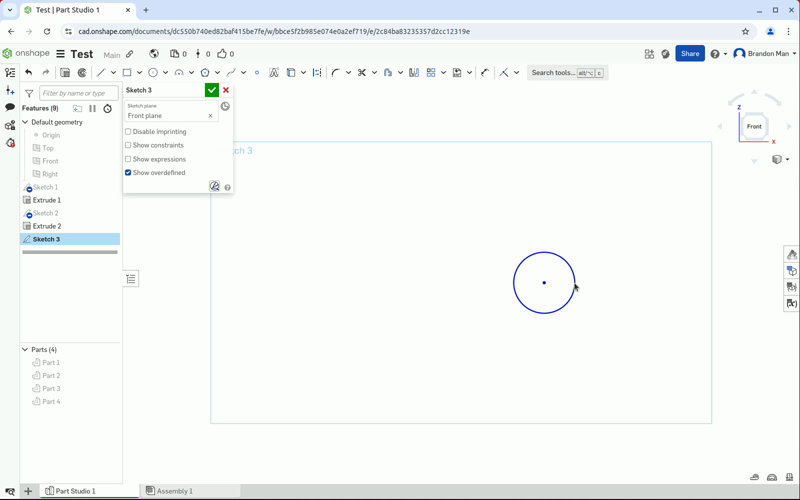
key(c)
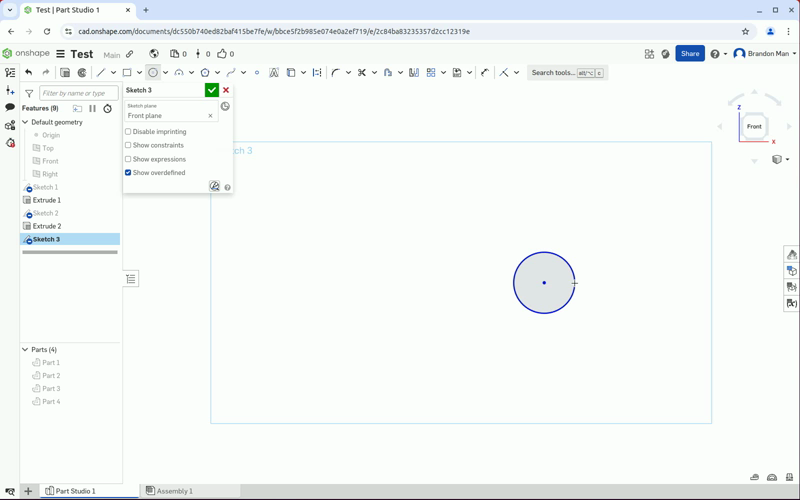
key_down(shift)
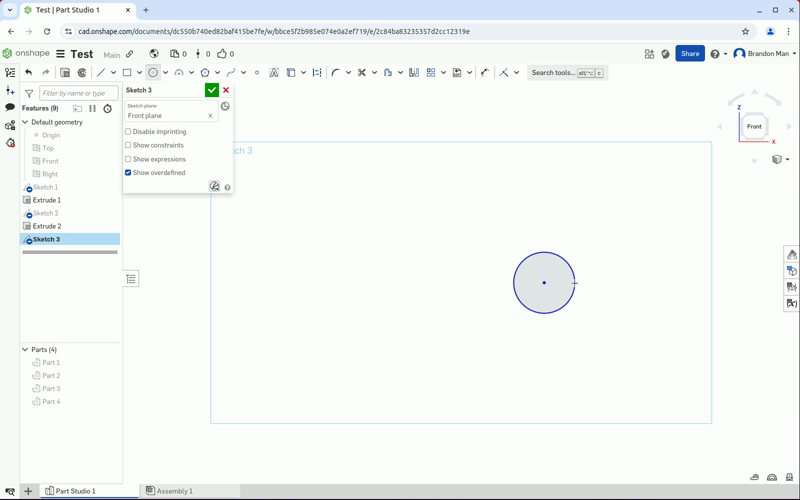
mouse_move(544, 282)
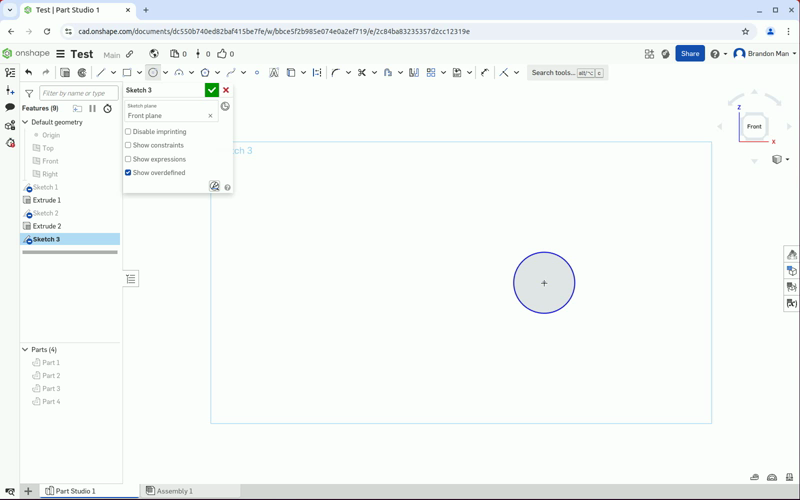
click(544, 282)
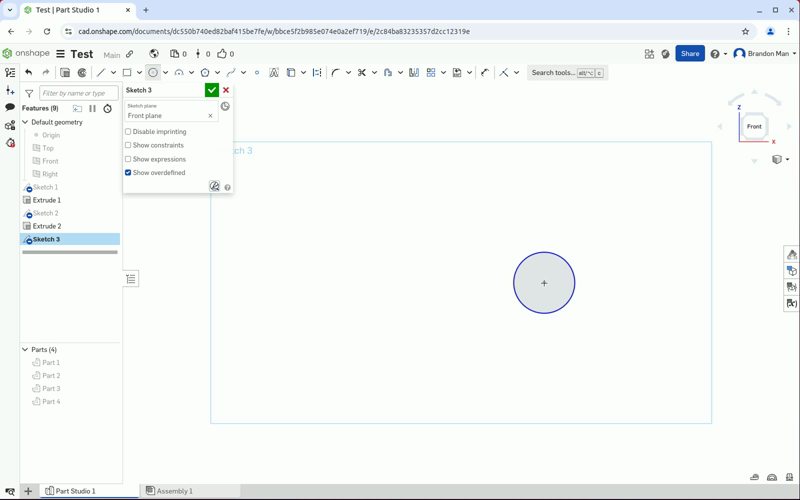
key_up(shift)
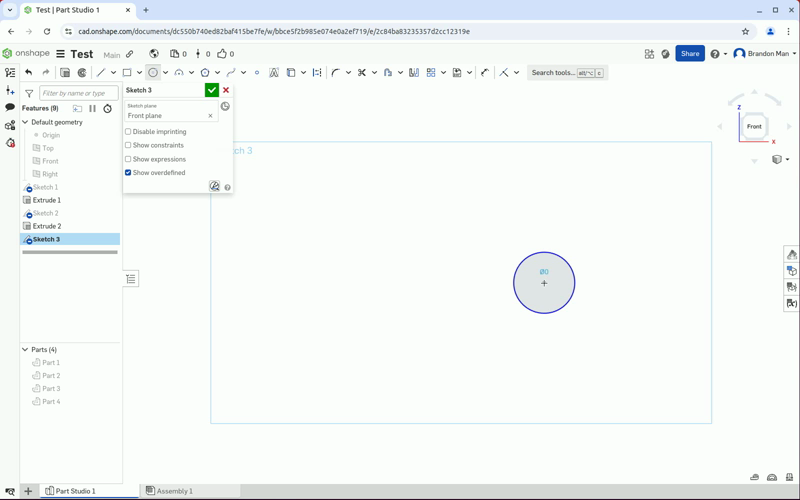
mouse_move(564, 282)
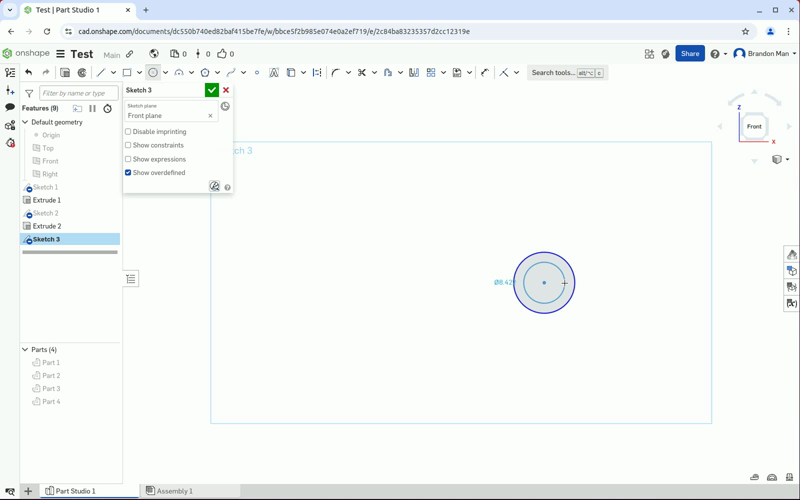
click(564, 282)
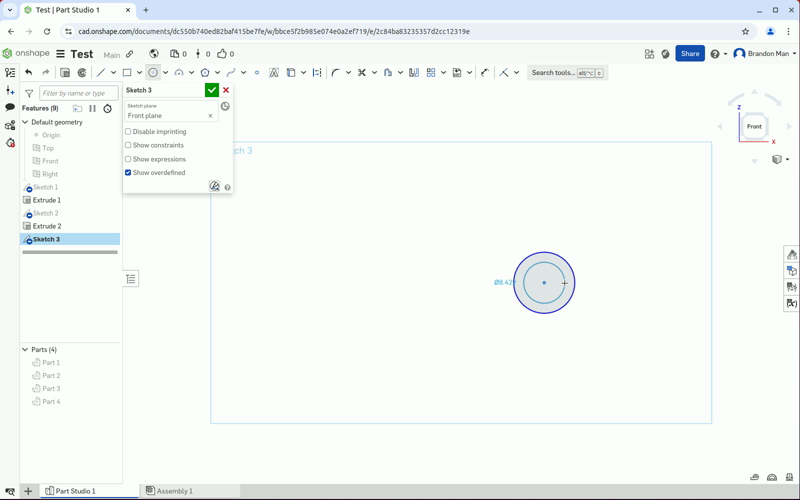
key(esc)
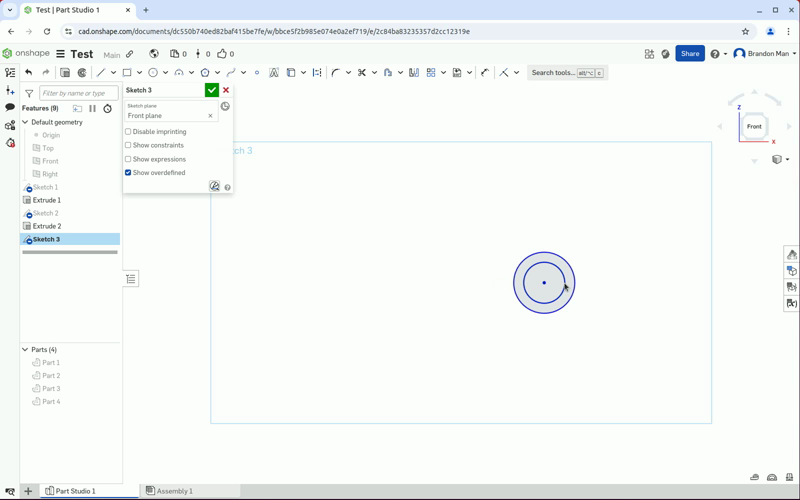
mouse_move(567, 269)
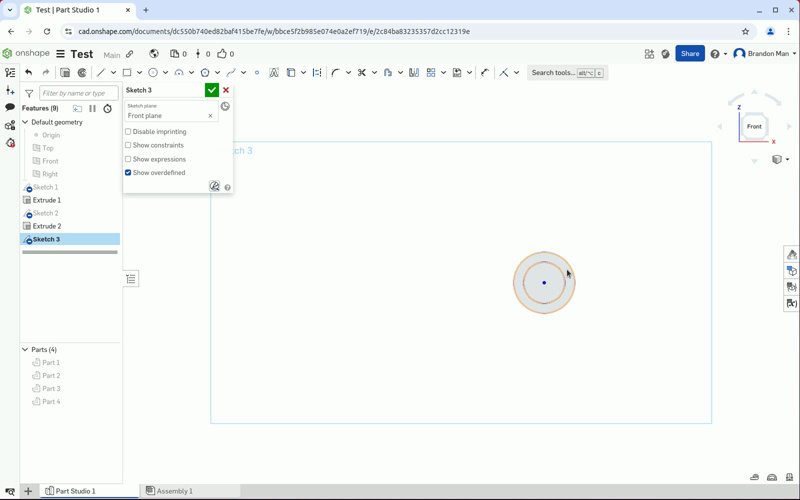
scroll(6)
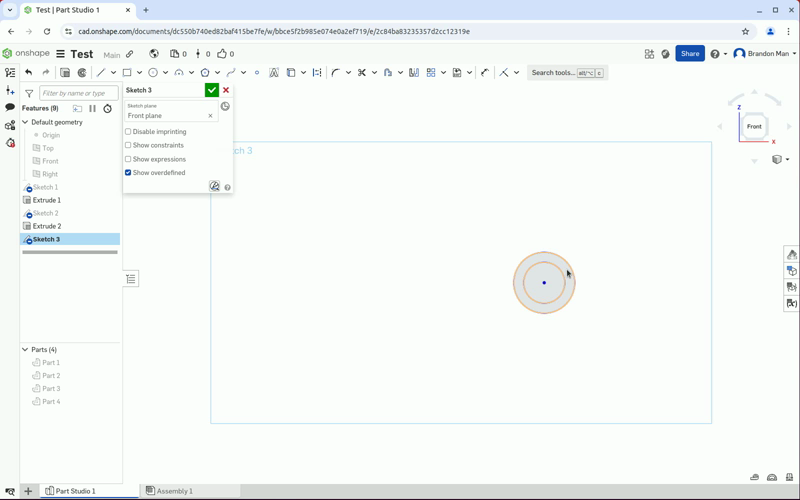
scroll(6)
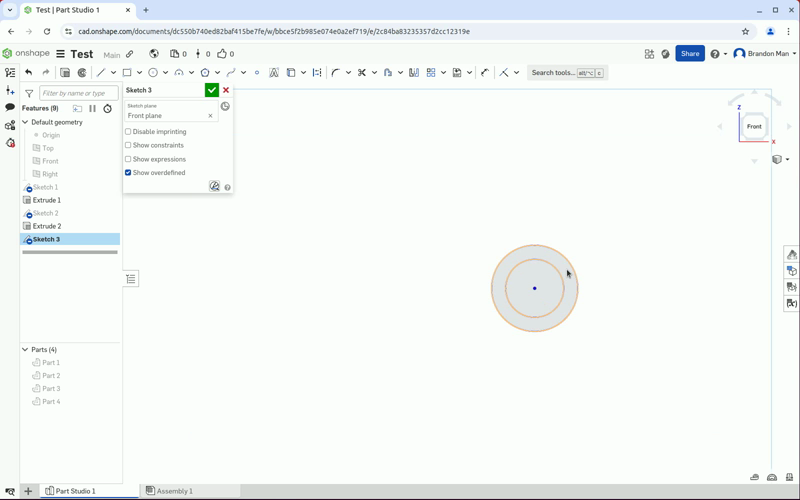
scroll(6)
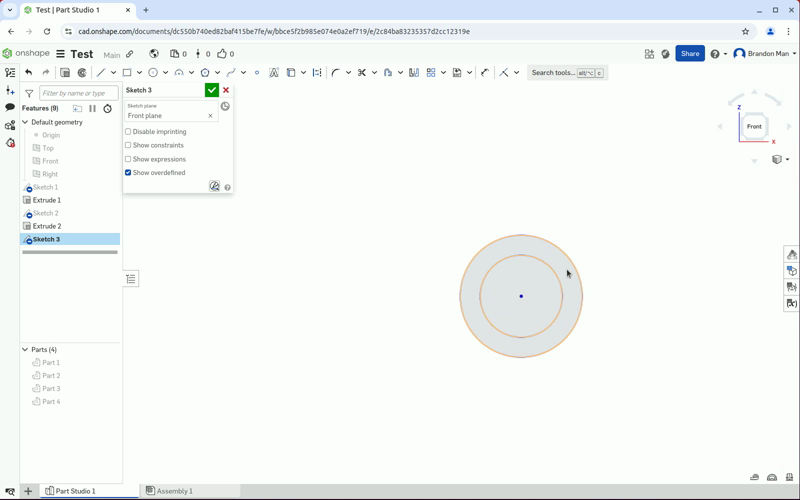
scroll(6)
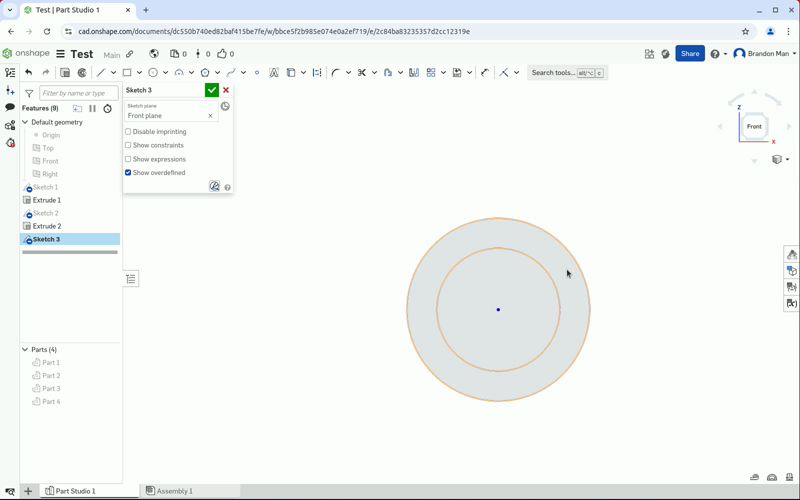
scroll(6)
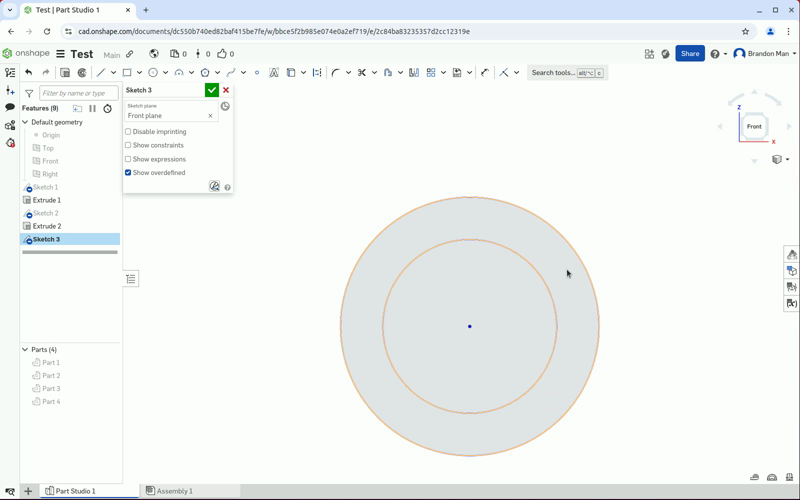
scroll(6)
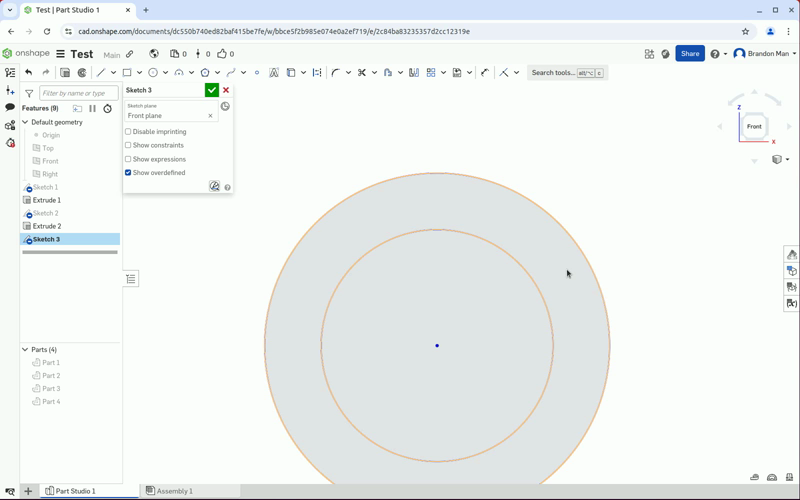
scroll(6)
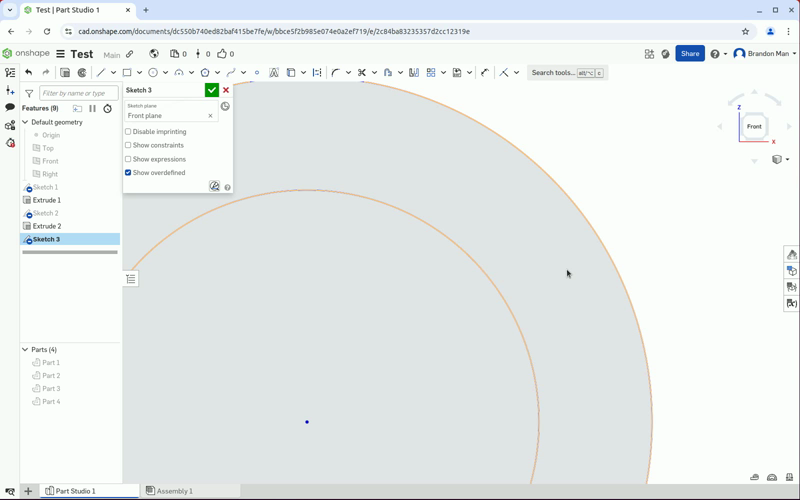
click(567, 269)
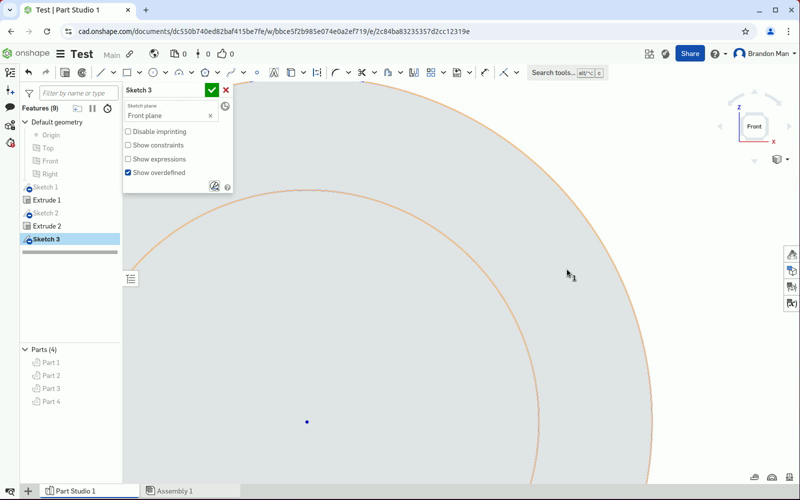
scroll(-6)
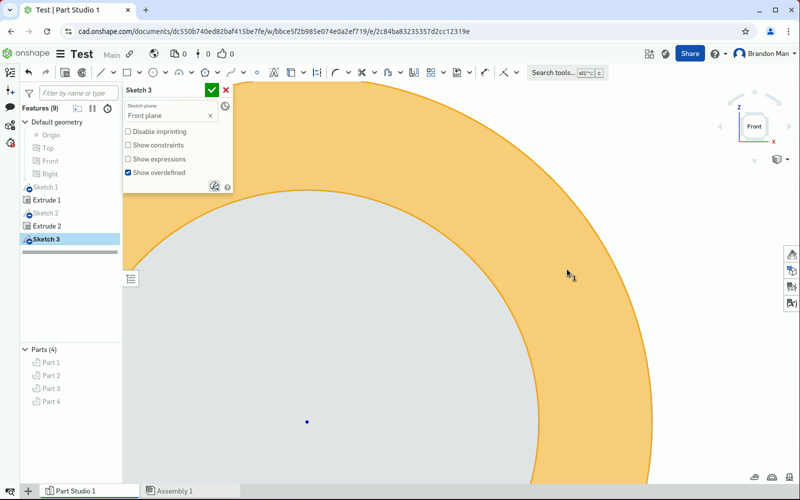
scroll(-6)
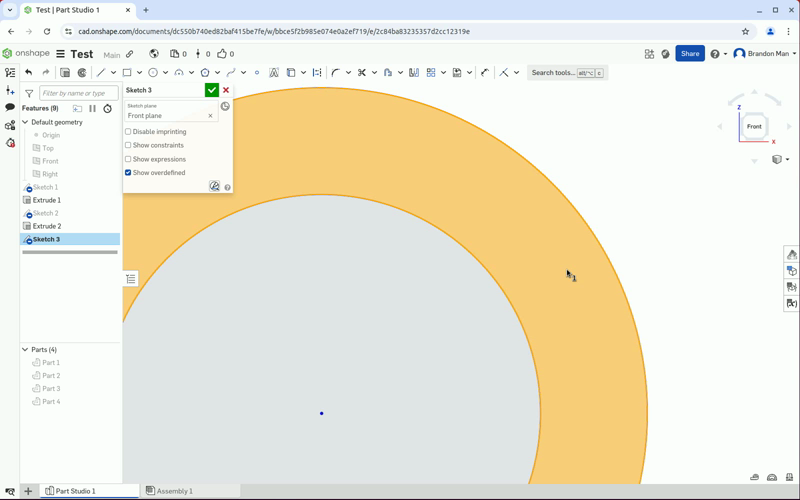
scroll(-6)
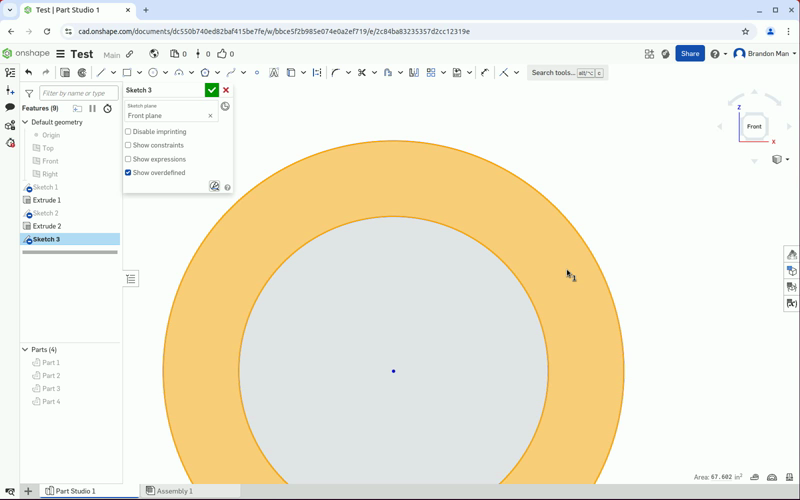
scroll(-6)
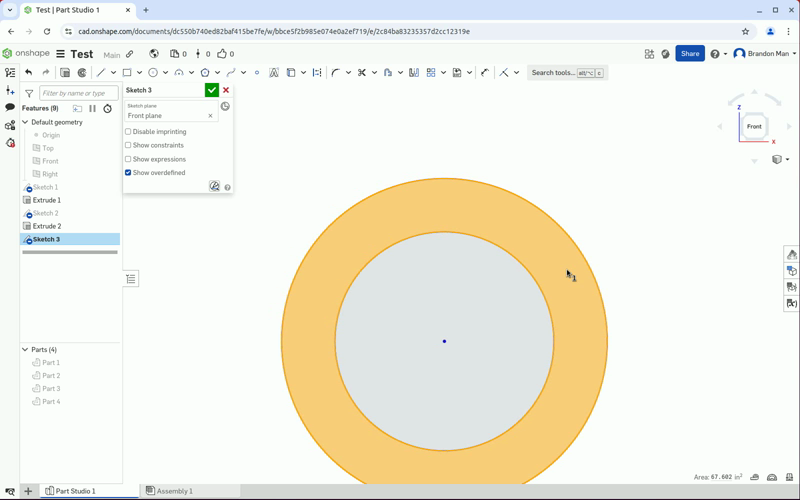
scroll(-6)
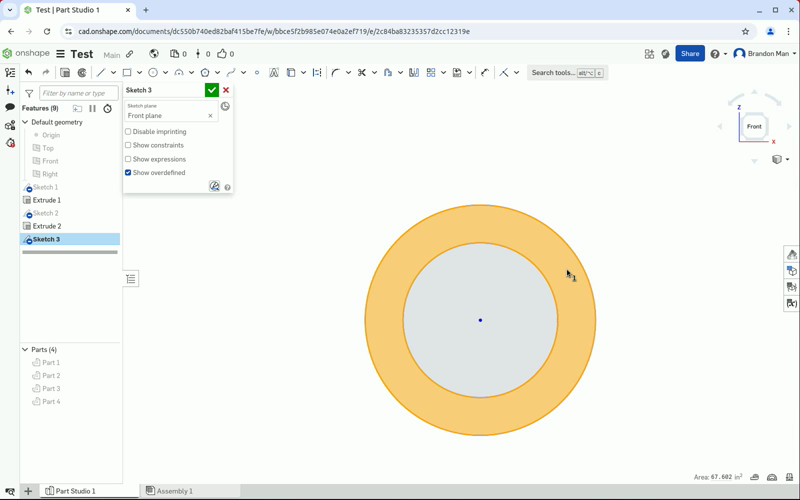
scroll(-6)
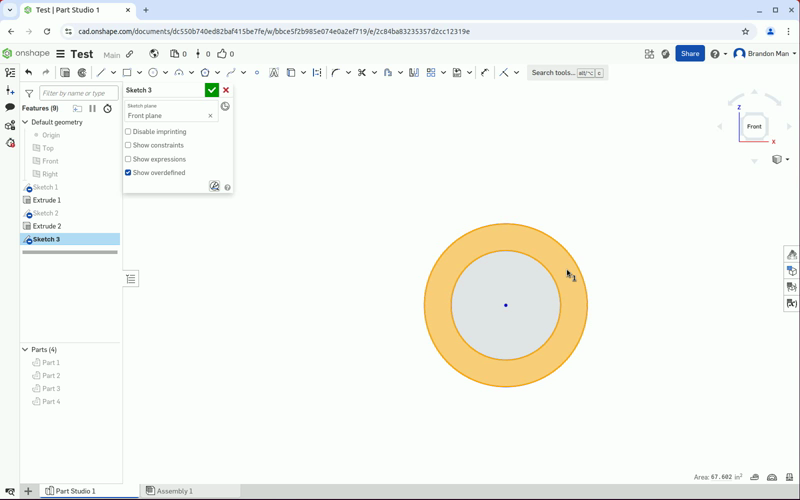
scroll(-6)
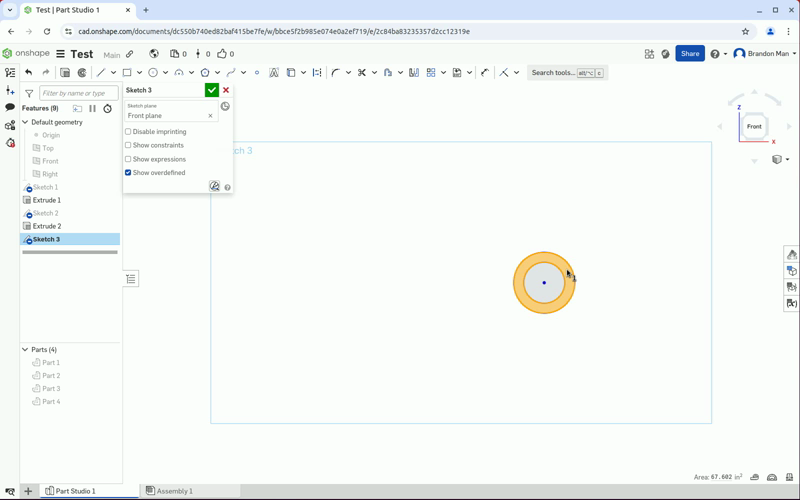
mouse_move(73, 352)
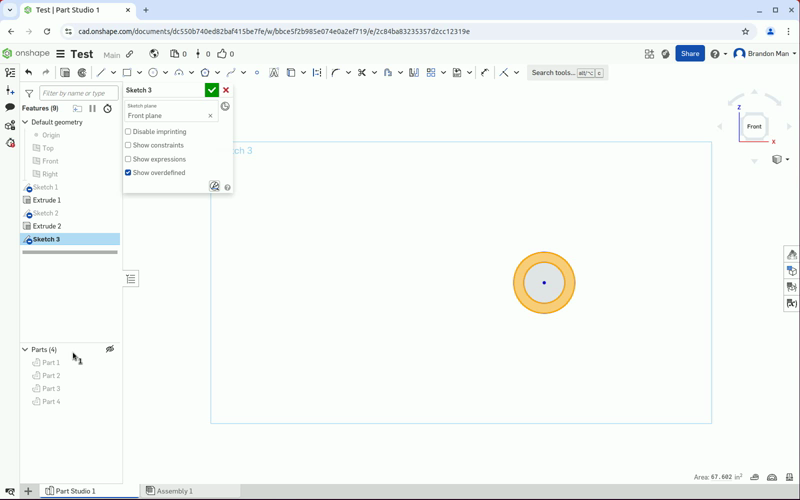
key(shift+y)
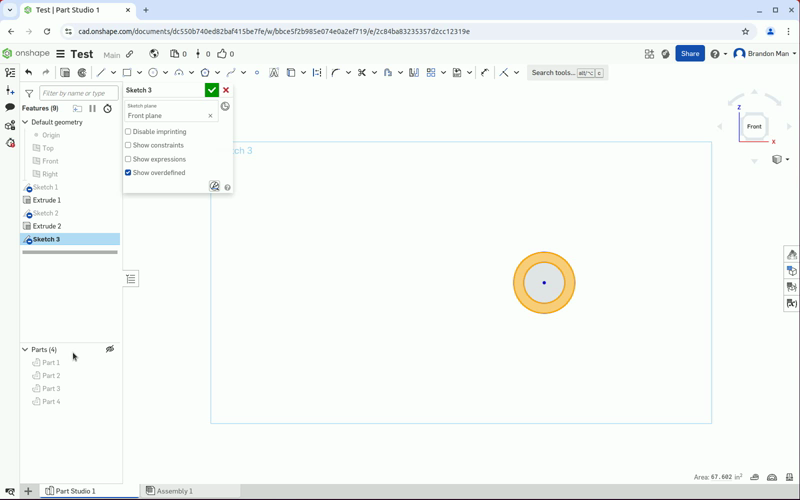
key(shift+e)
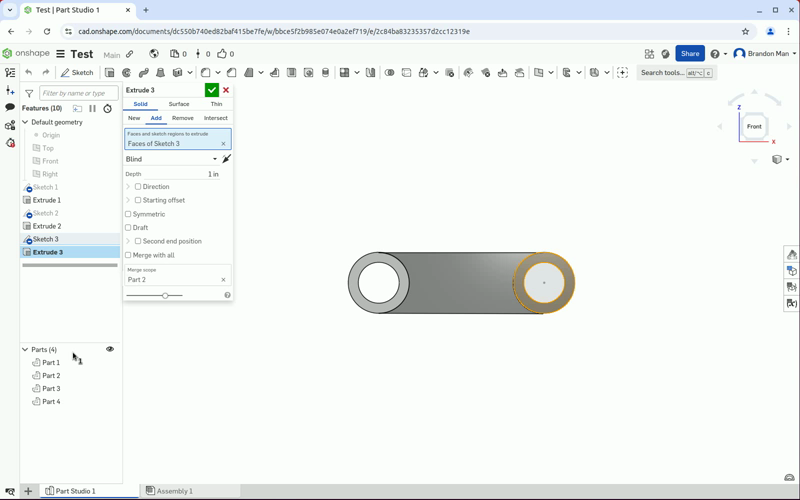
mouse_move(143, 106)
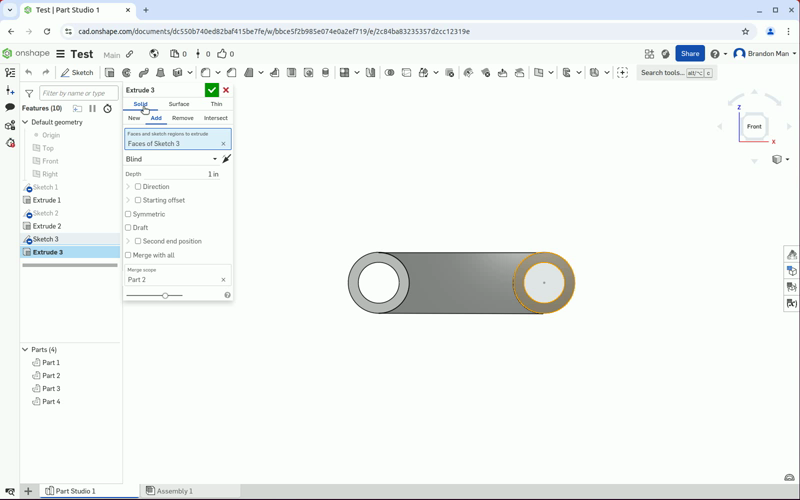
click(143, 106)
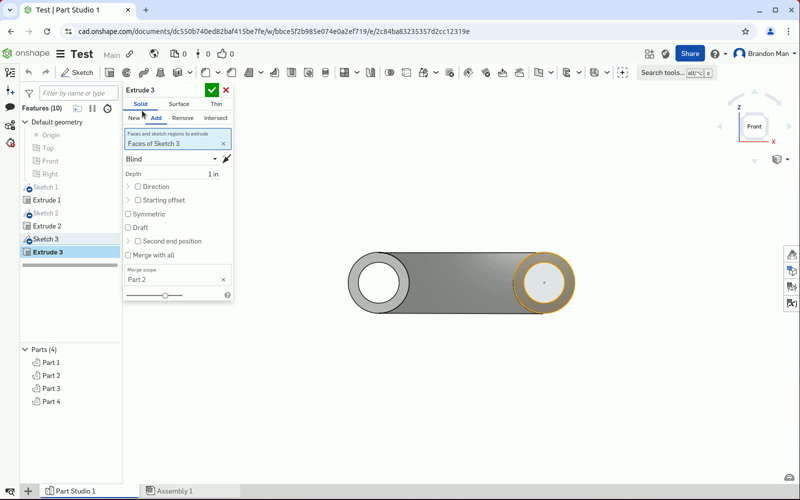
mouse_move(137, 120)
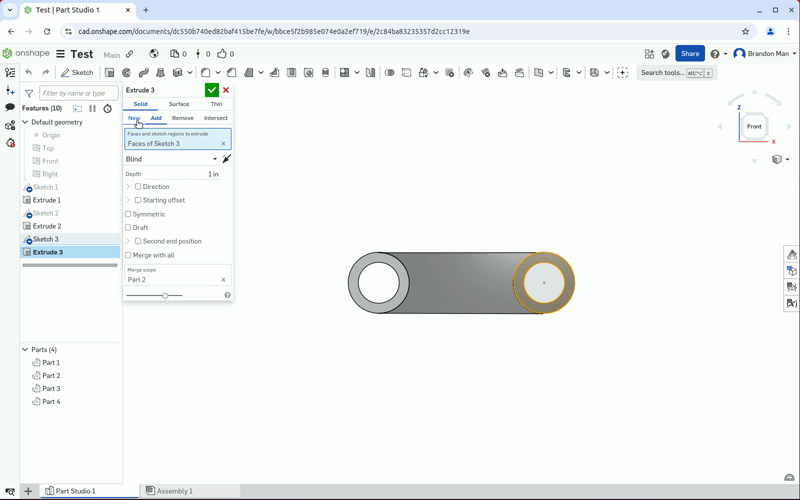
click(137, 120)
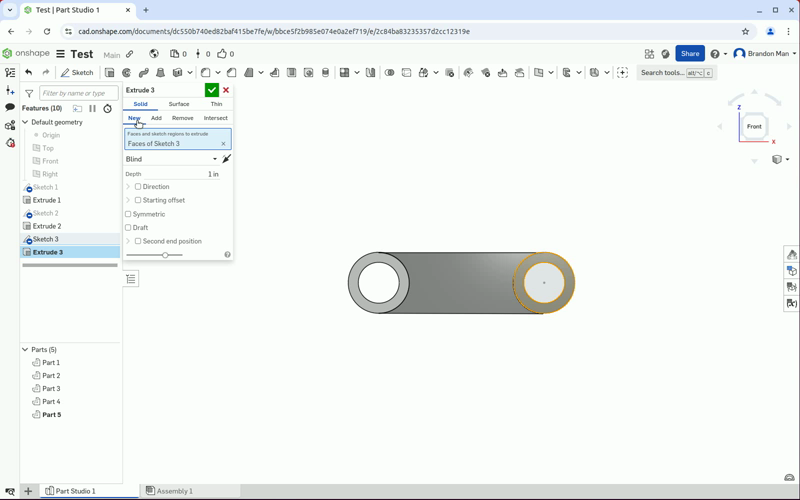
key(tab, 4)
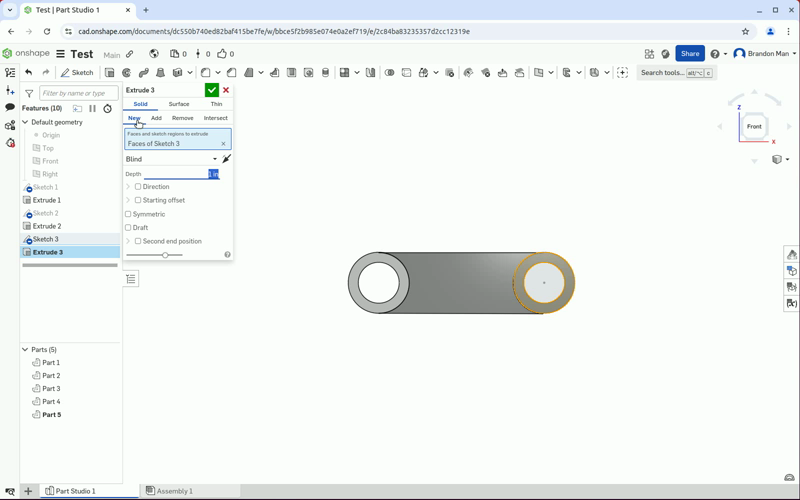
text(8.184)
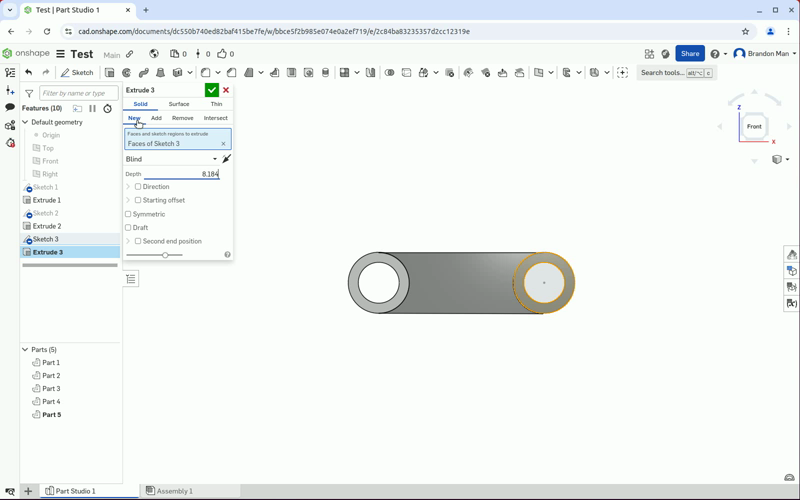
key(enter)
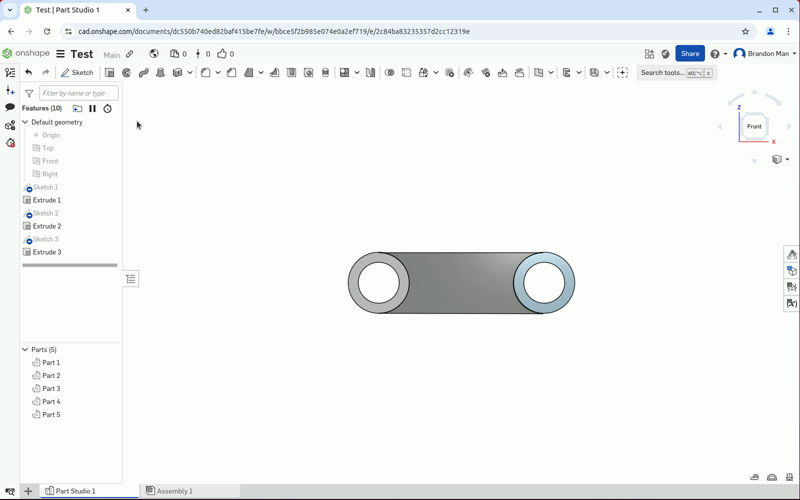
key(shift+h)
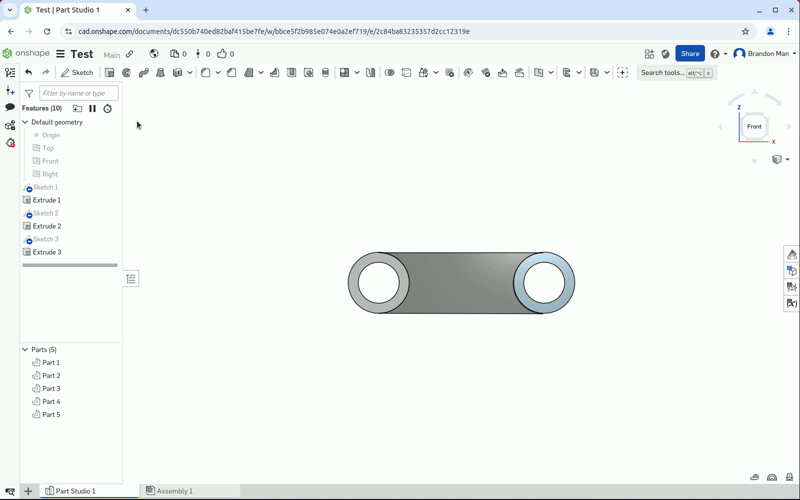
key(shift+h)
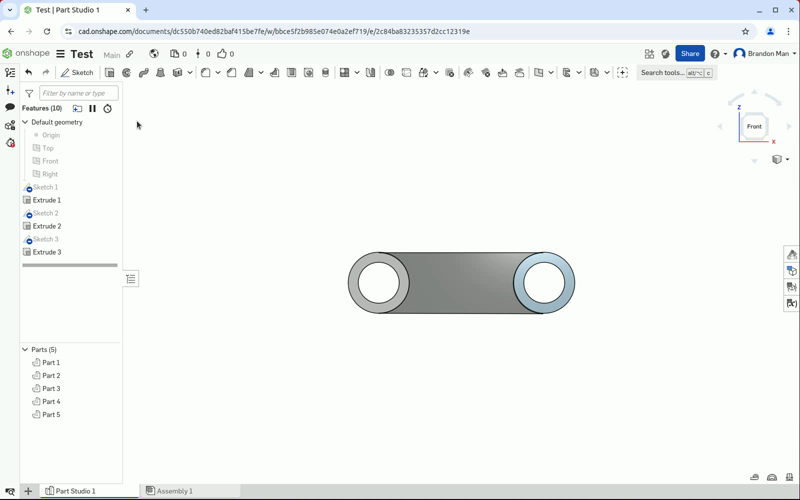
mouse_move(73, 189)
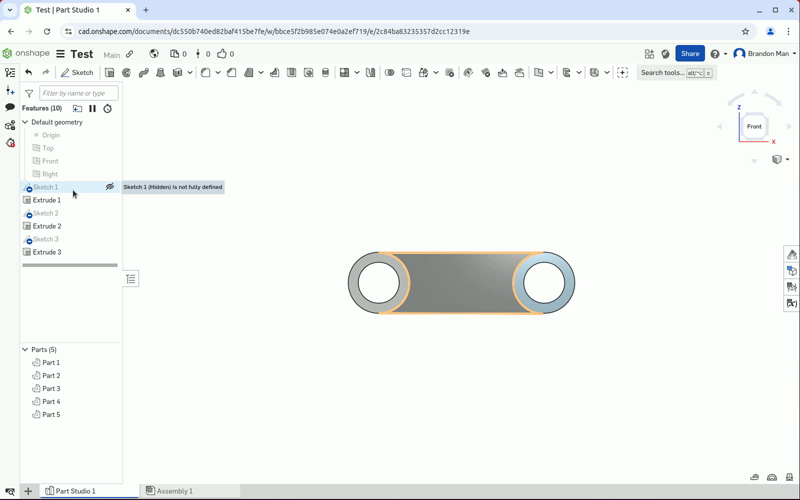
click(73, 189)
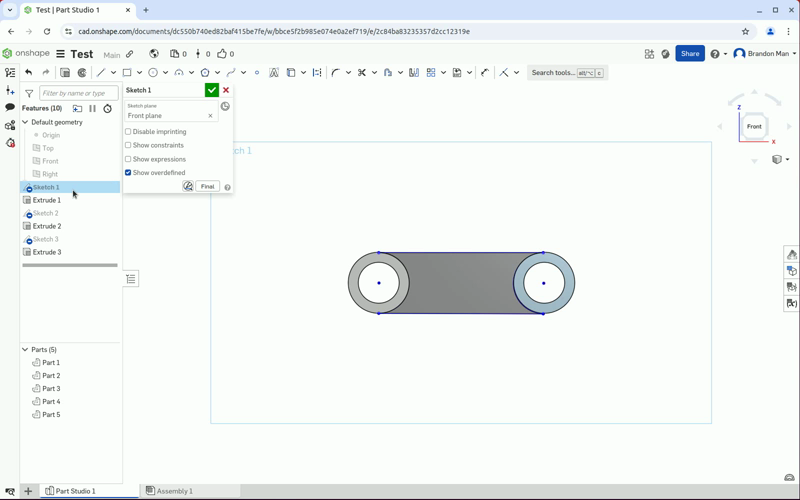
mouse_move(229, 92)
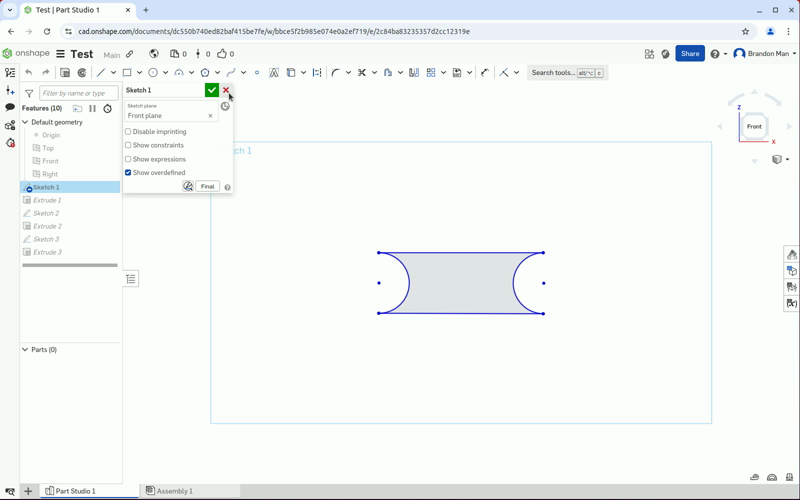
click(229, 92)
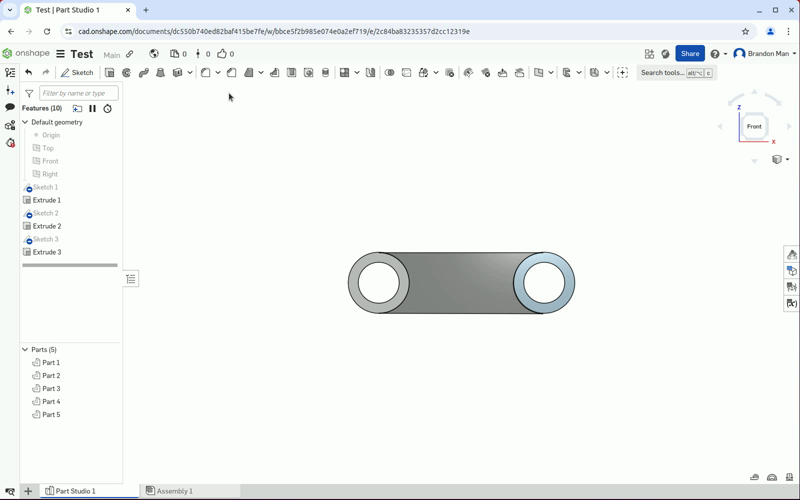
mouse_move(73, 352)
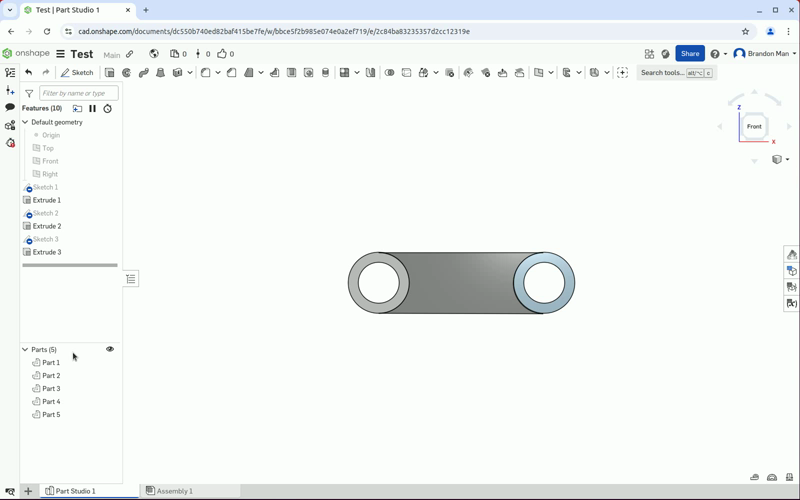
key(y)
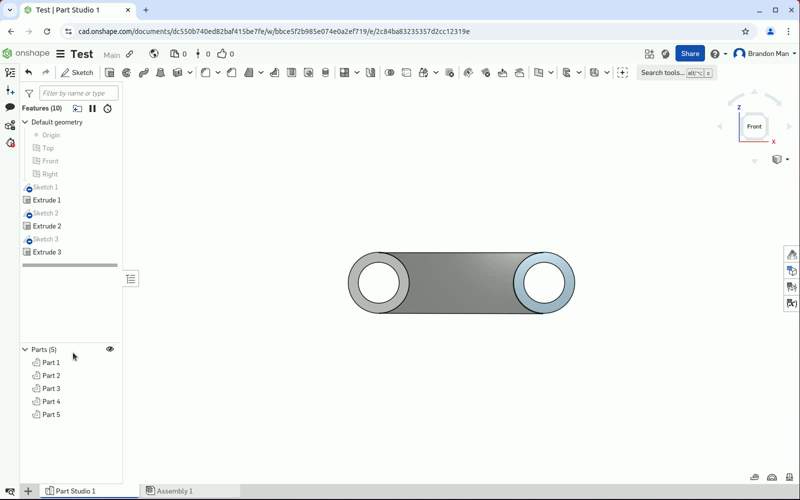
key(shift+p)
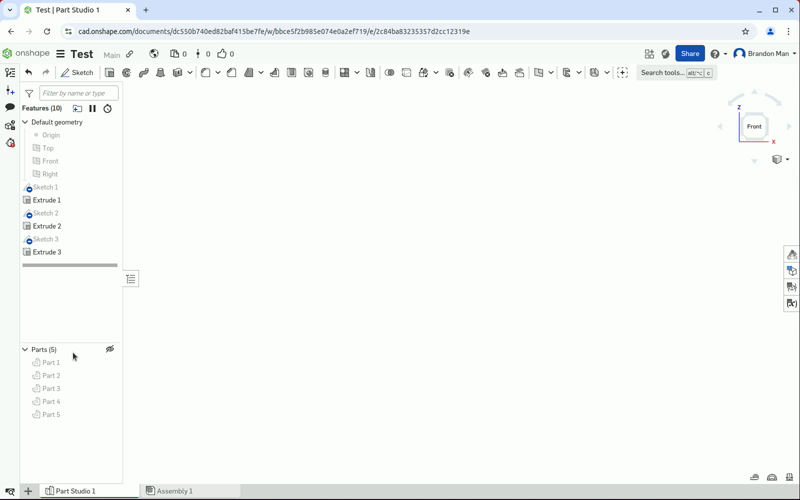
key(space)
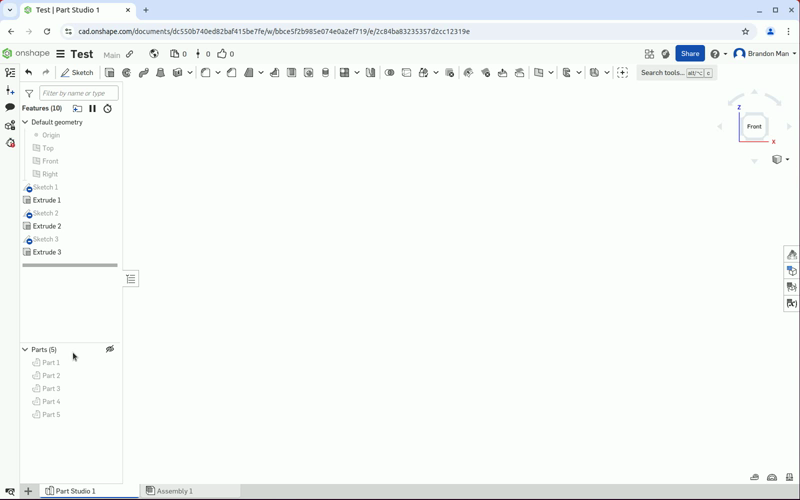
key_down(shift)
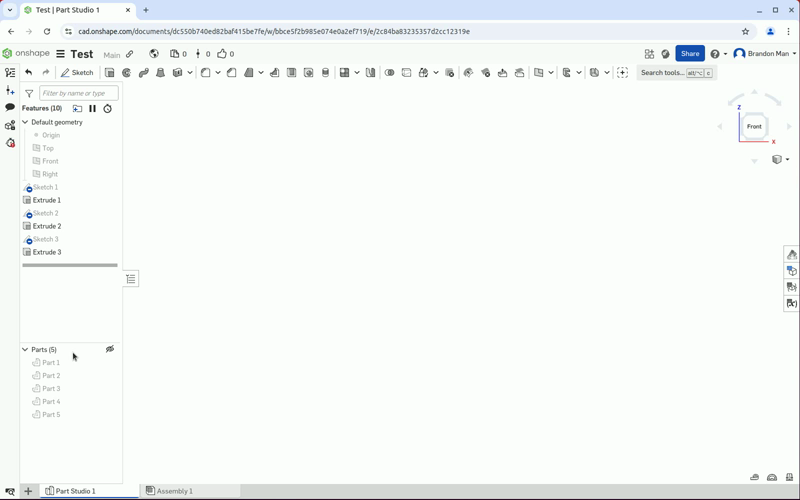
key(down)
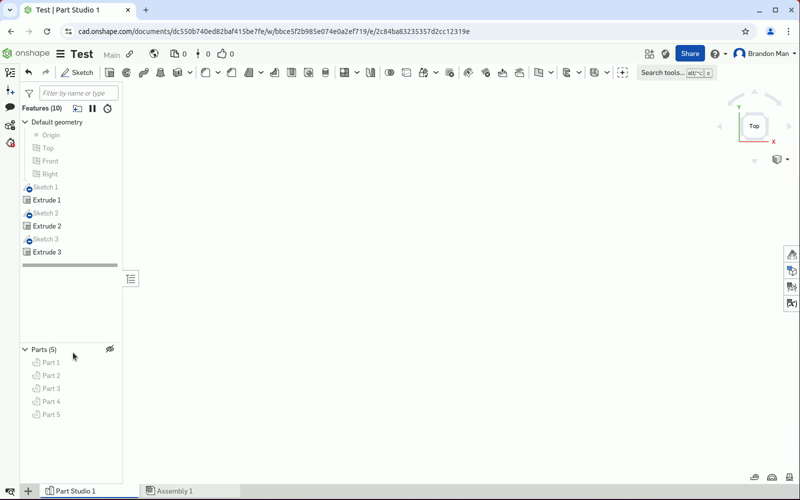
key_up(shift)
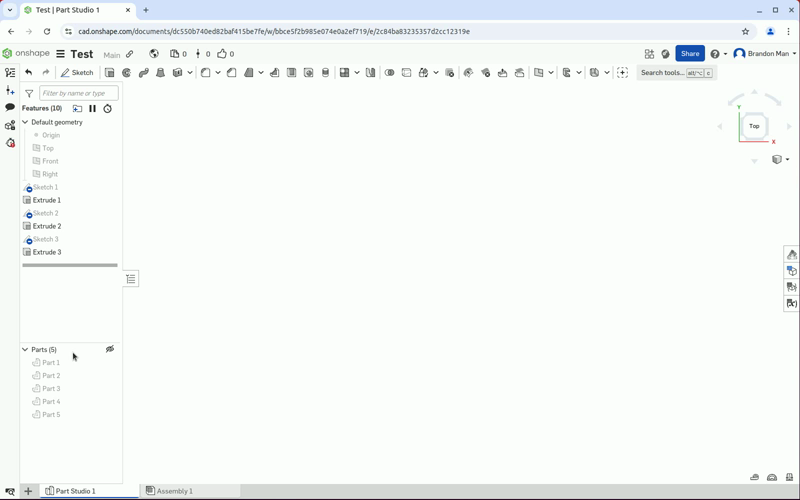
mouse_move(73, 352)
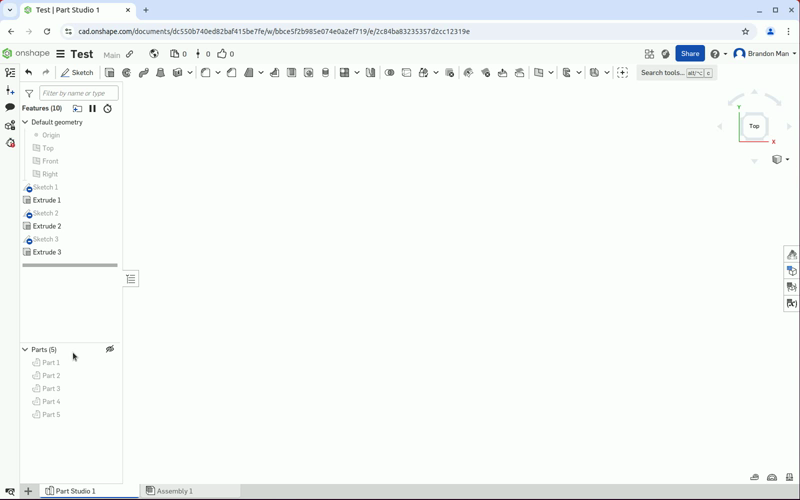
key(shift+y)
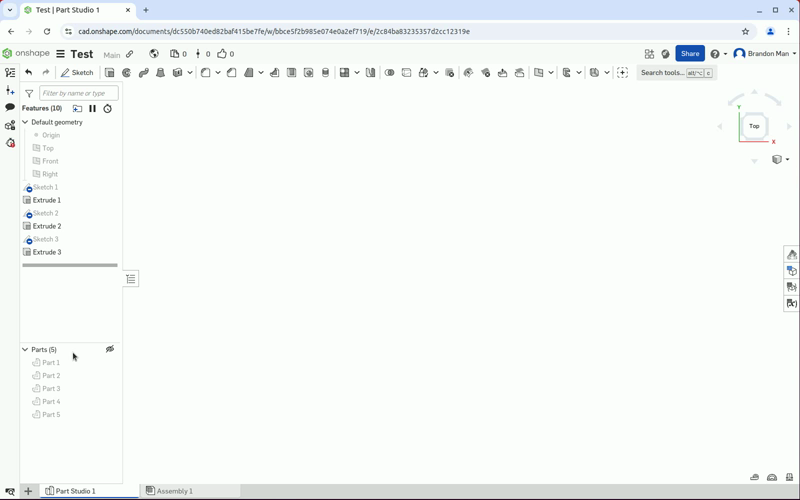
key(shift+s)
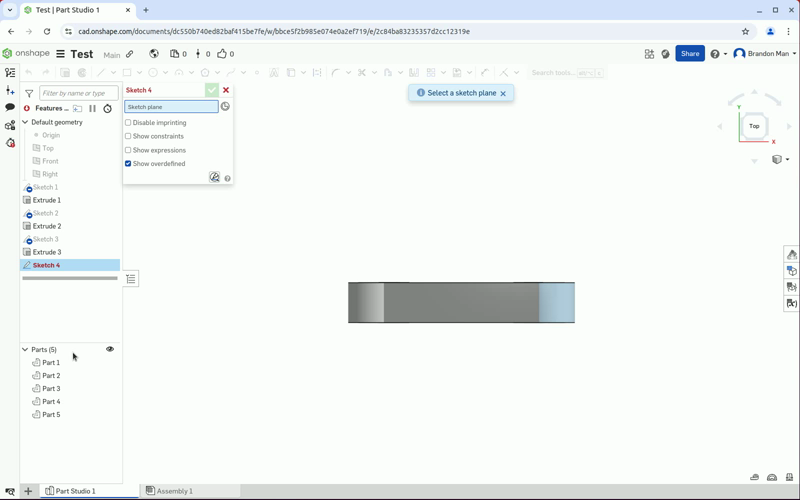
mouse_move(73, 150)
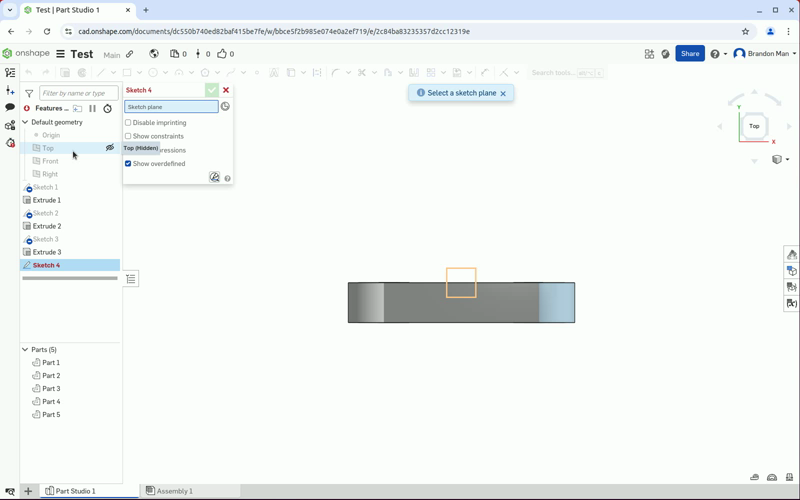
click(73, 150)
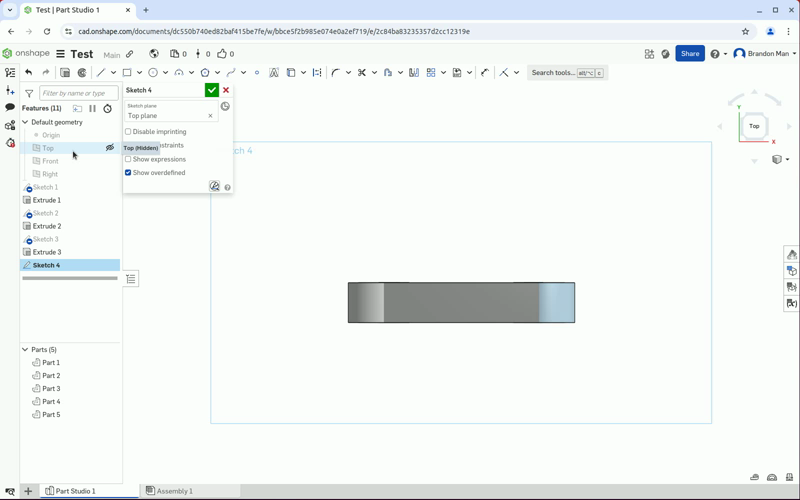
mouse_move(73, 352)
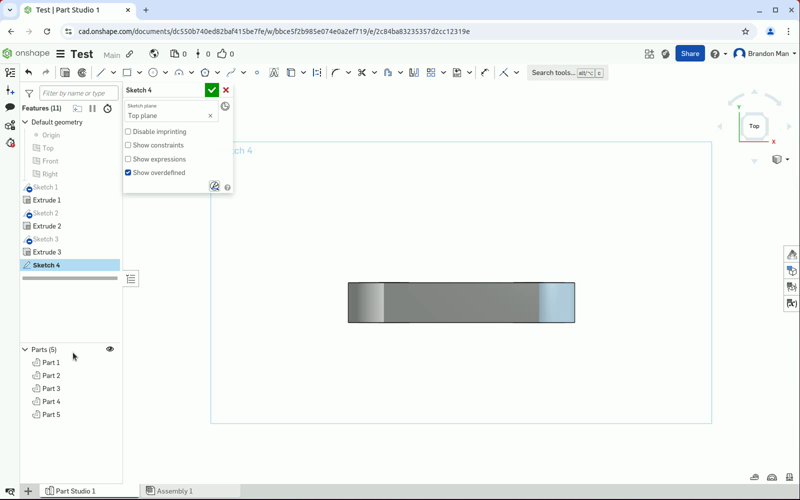
key(y)
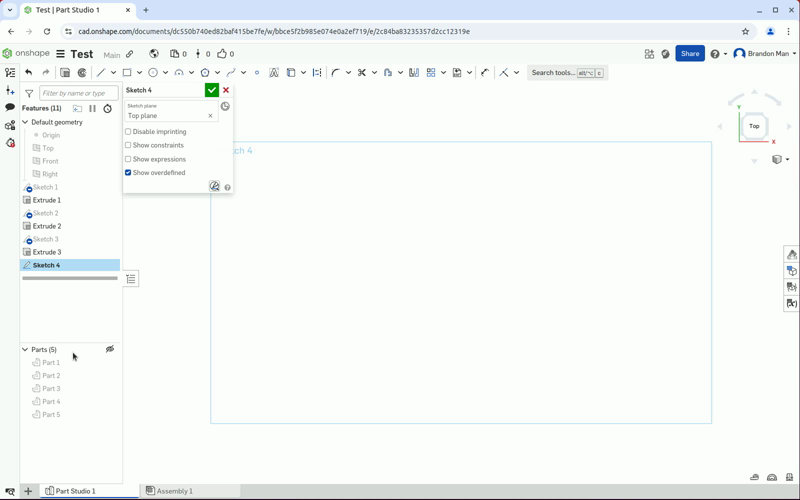
key(l)
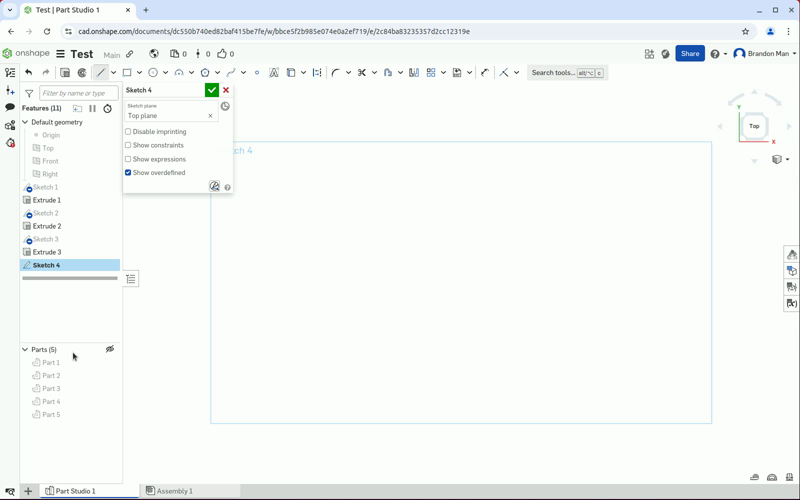
key_down(shift)
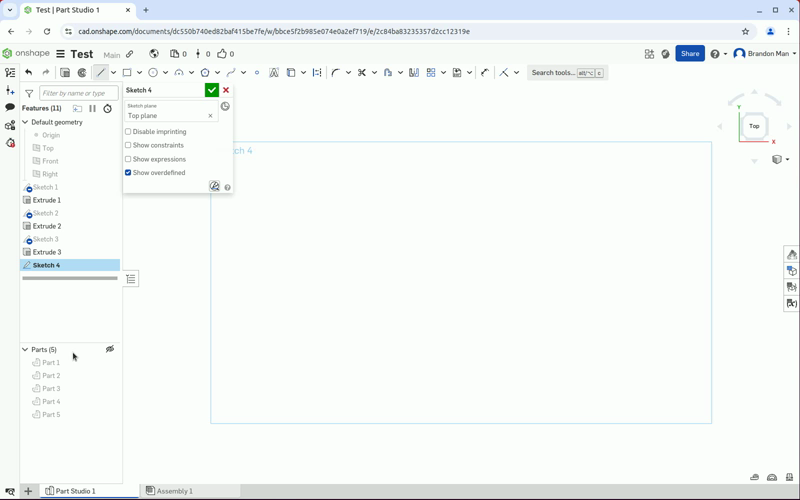
mouse_move(401, 282)
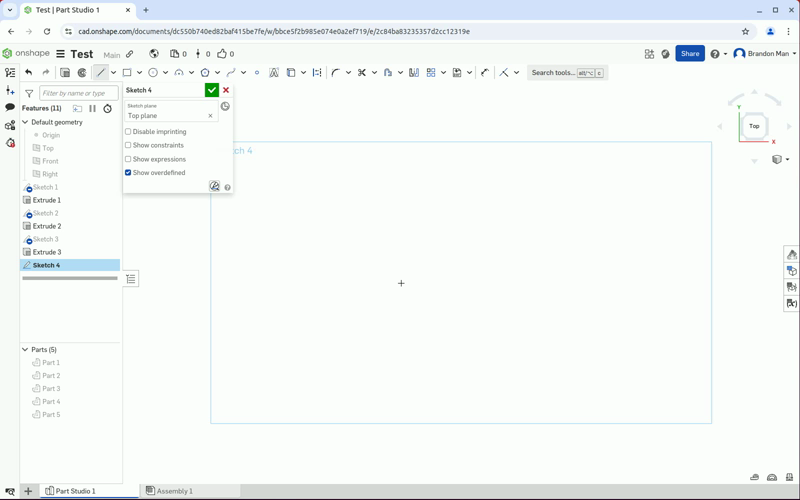
click(401, 282)
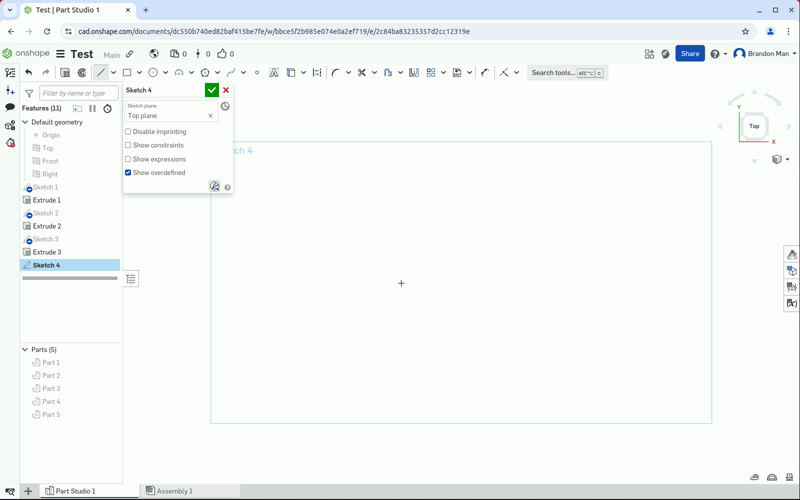
key_up(shift)
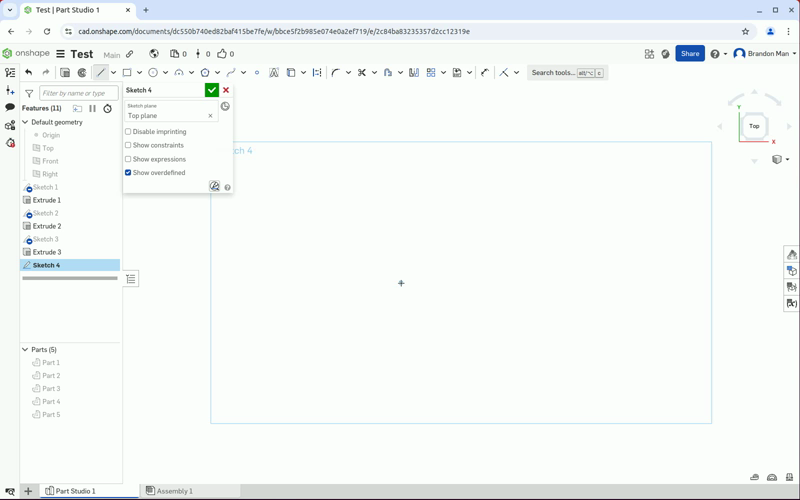
key_down(shift)
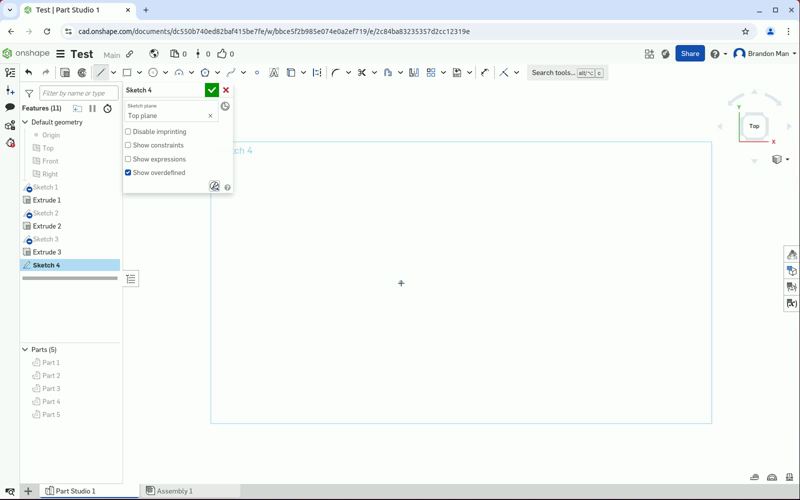
mouse_move(461, 282)
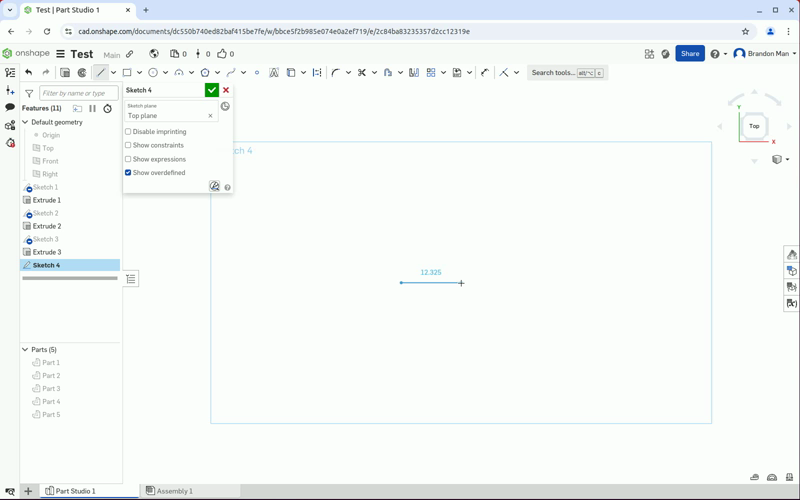
click(461, 282)
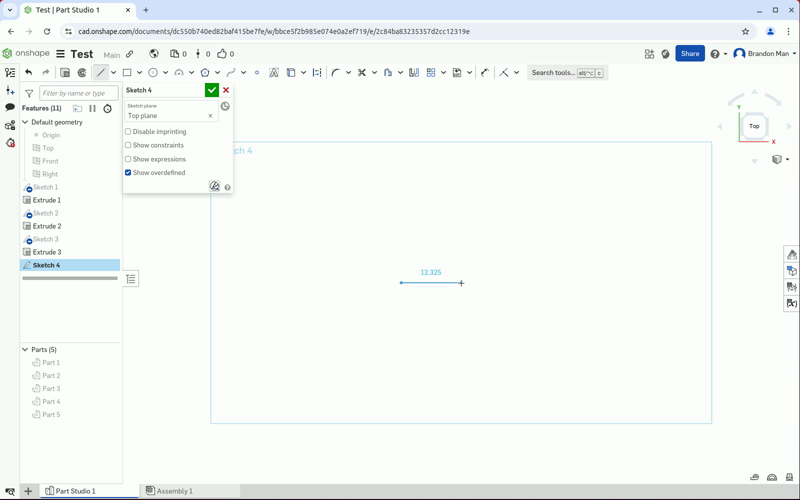
key_up(shift)
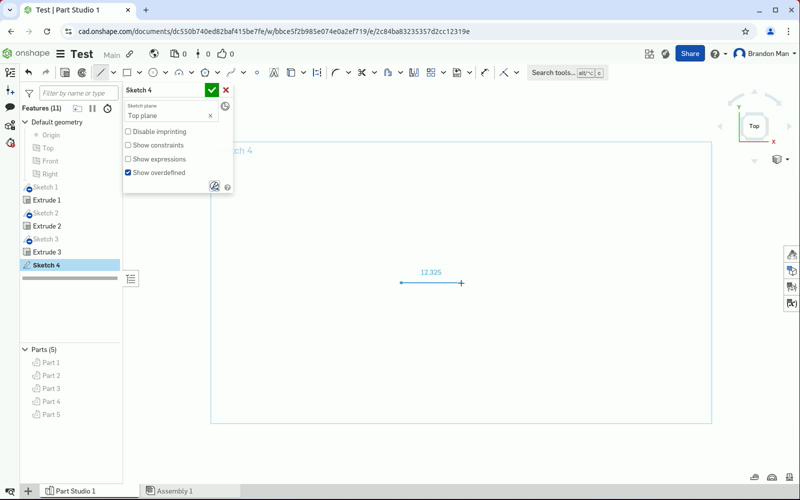
key_down(shift)
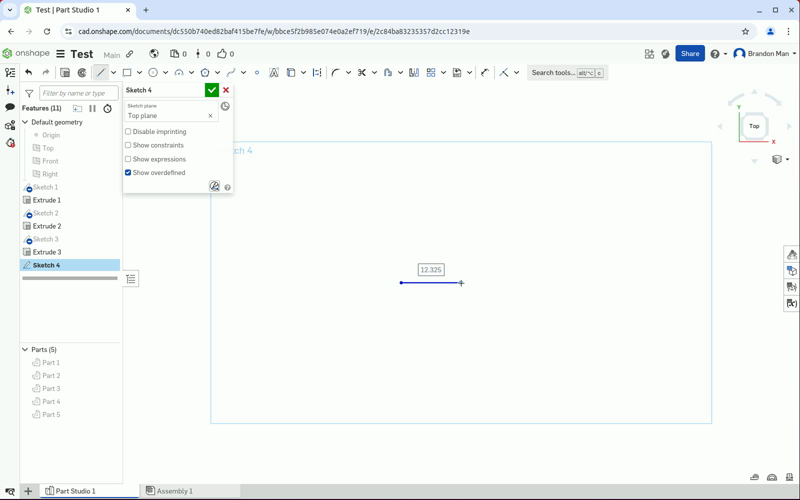
mouse_move(491, 282)
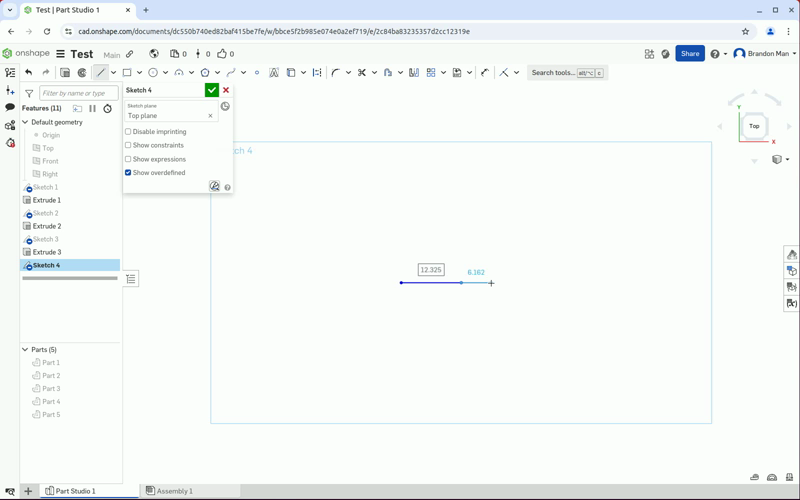
mouse_move(520, 282)
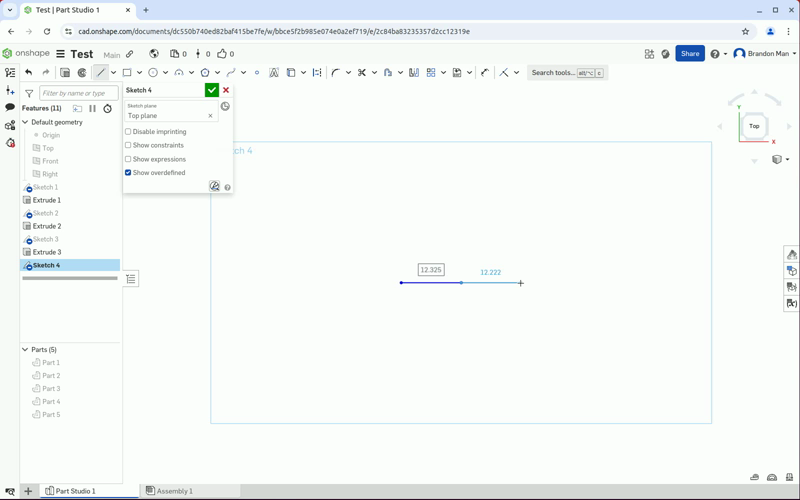
click(520, 282)
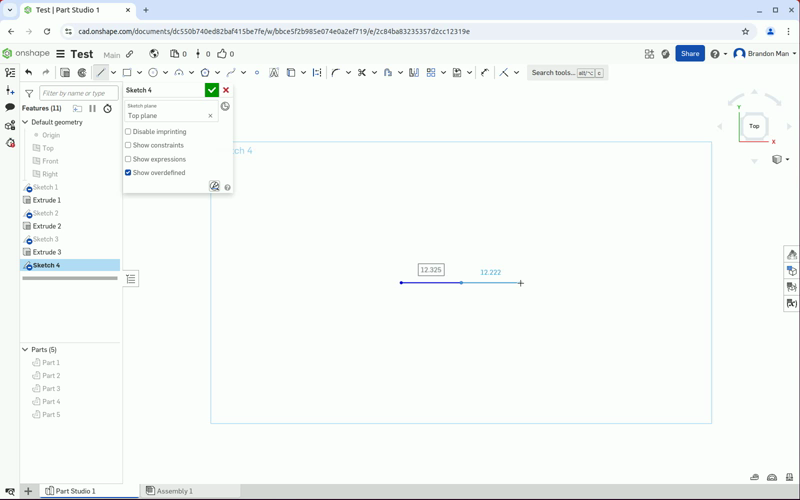
key_up(shift)
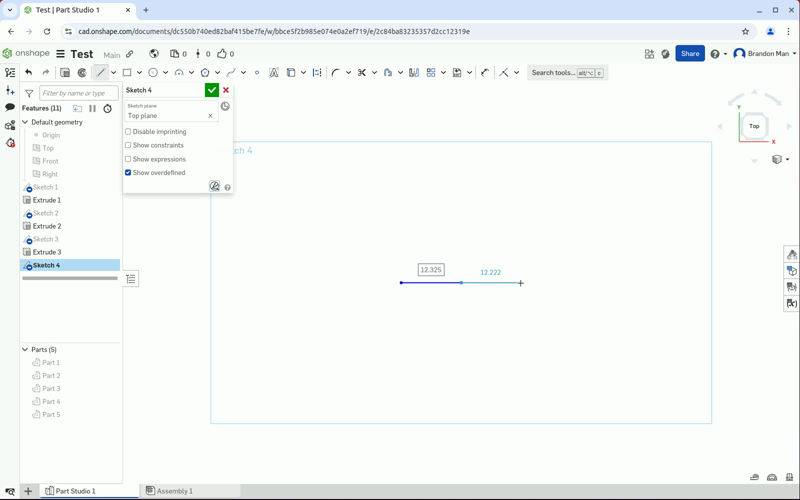
key_down(shift)
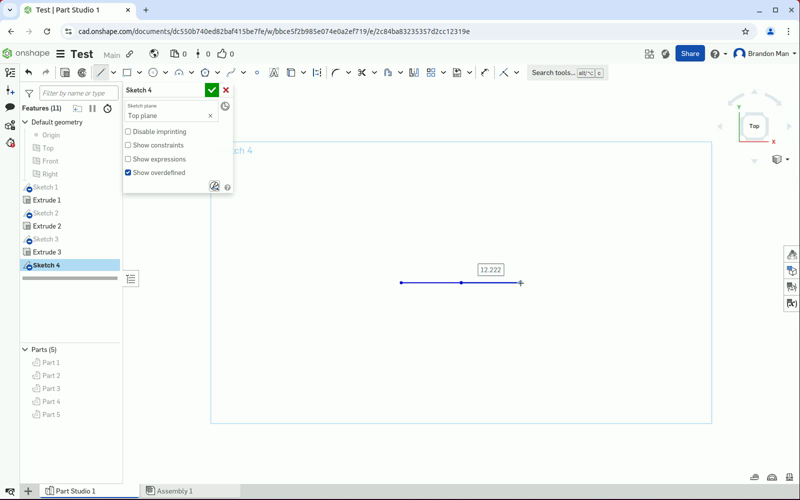
mouse_move(550, 282)
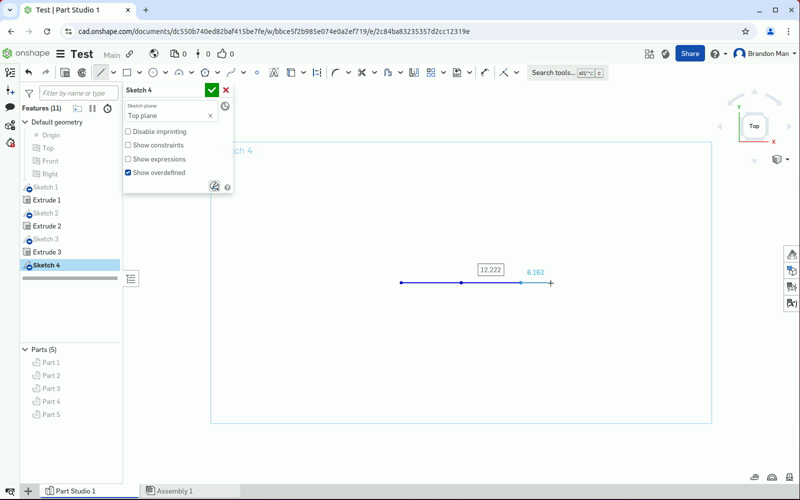
mouse_move(520, 227)
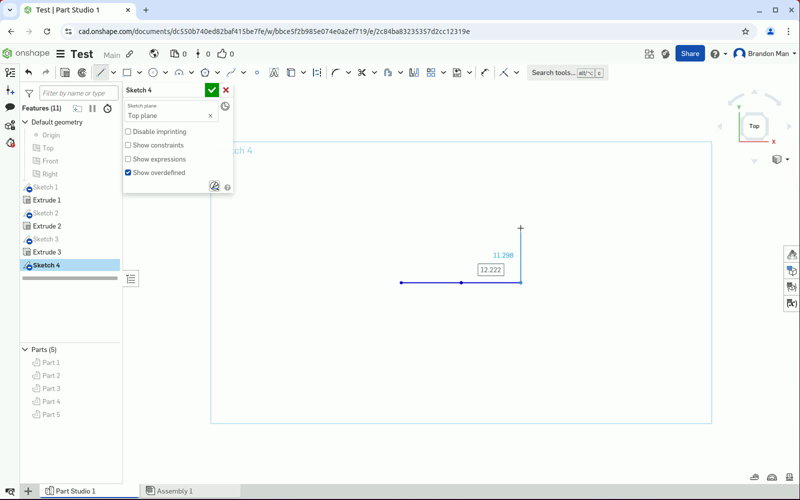
click(520, 227)
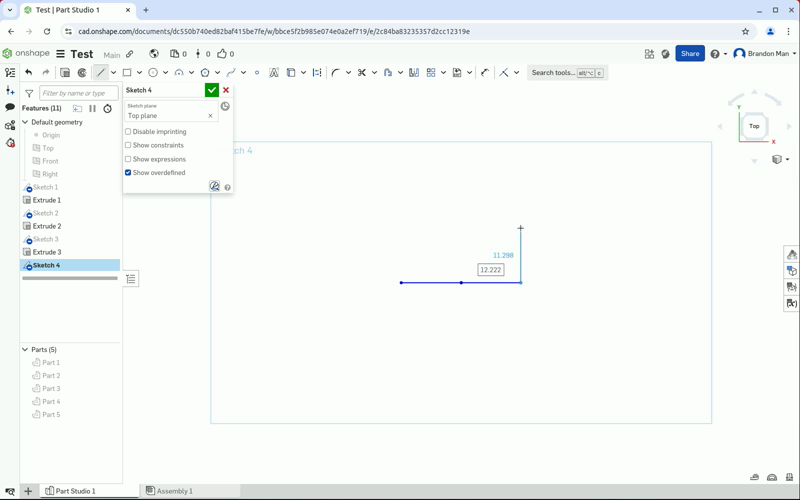
key_up(shift)
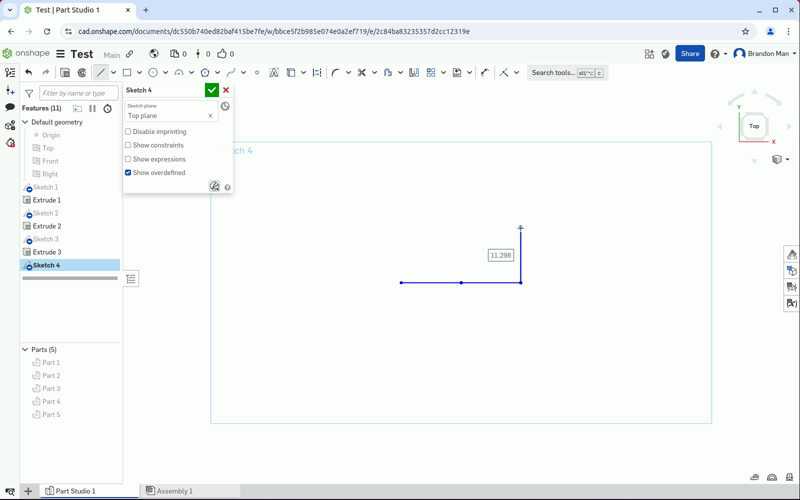
key_down(shift)
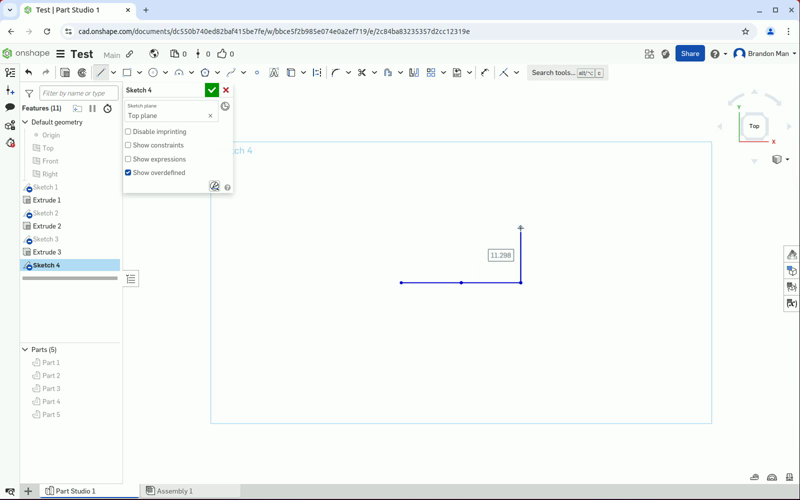
mouse_move(550, 227)
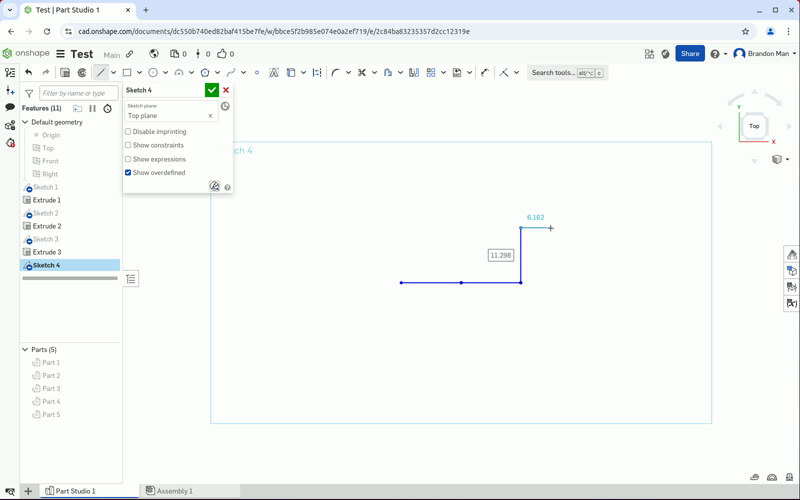
mouse_move(489, 227)
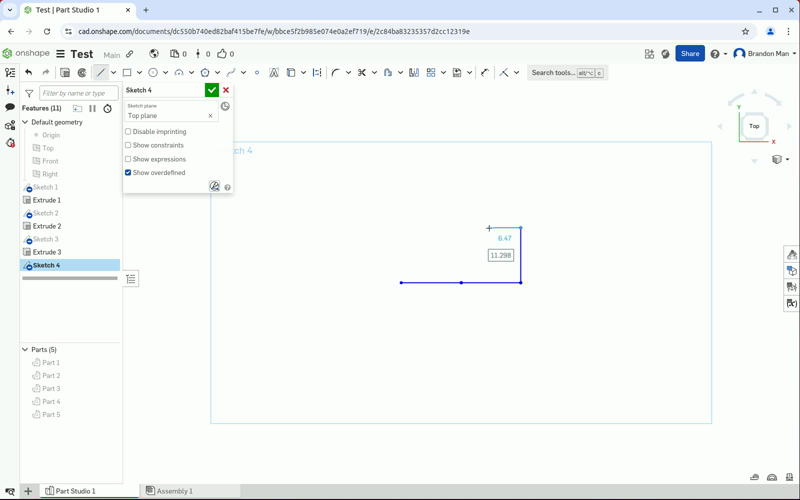
click(489, 227)
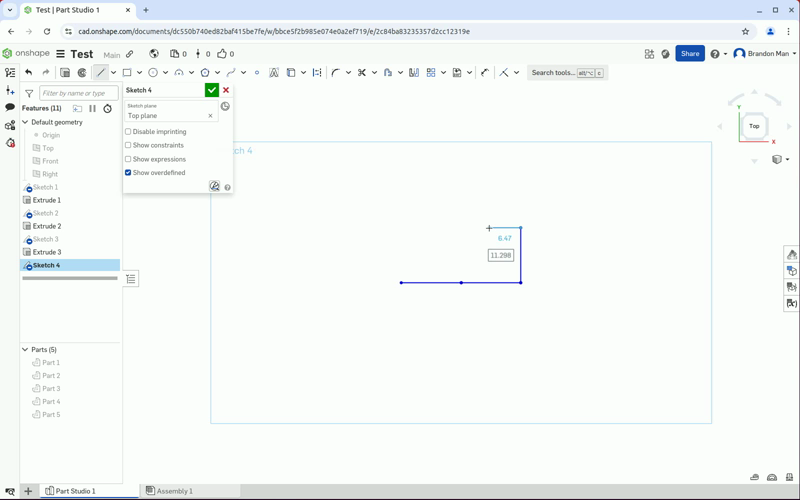
key_up(shift)
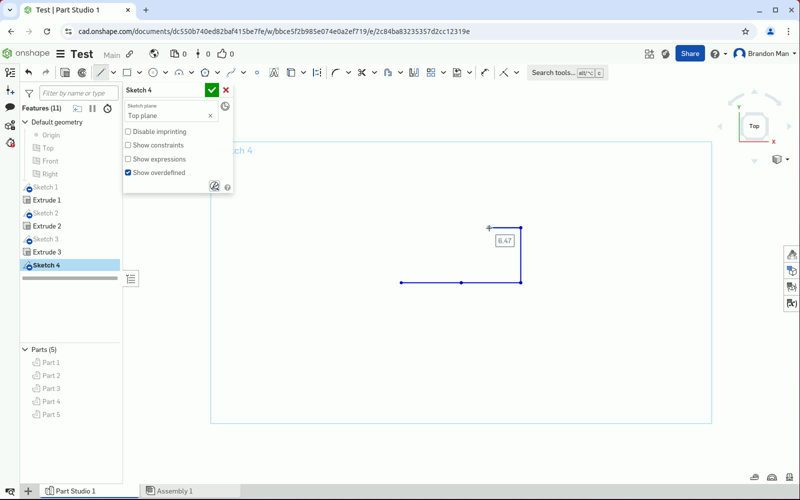
key(esc)
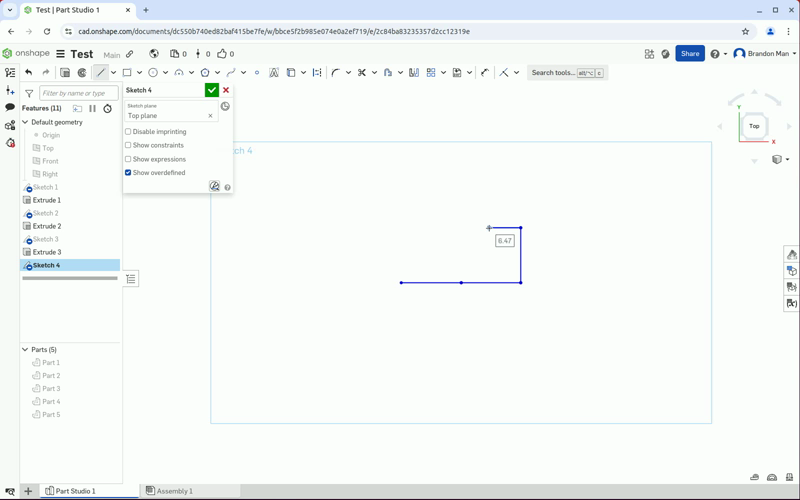
key(a)
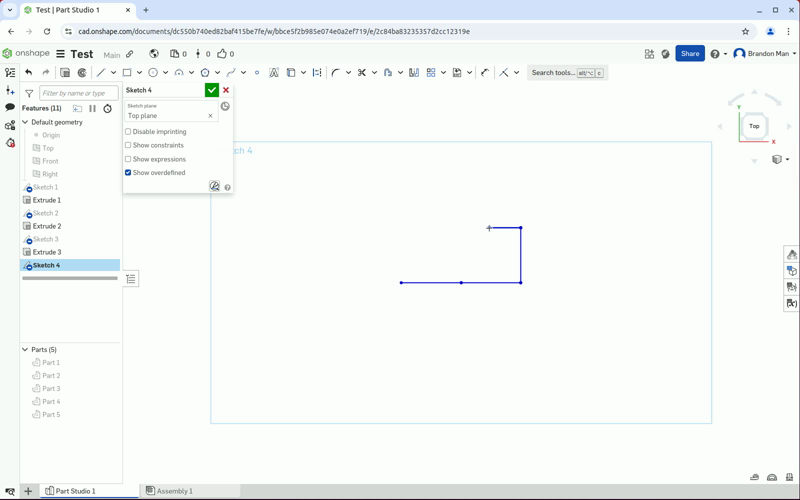
mouse_move(489, 227)
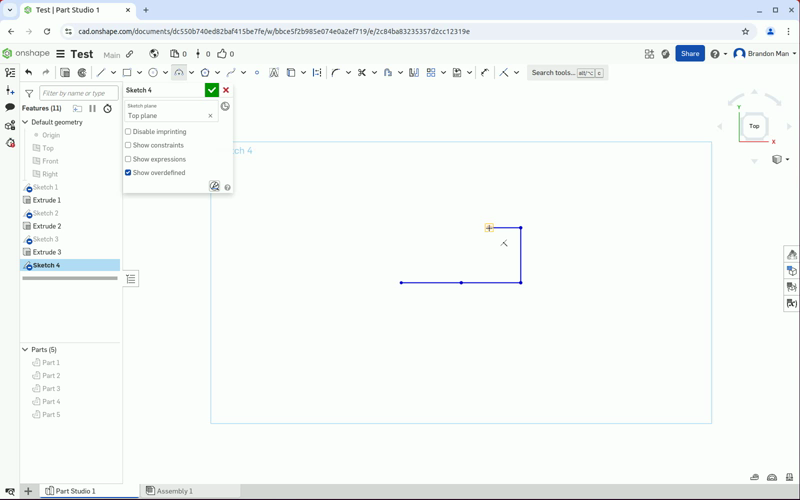
click(489, 227)
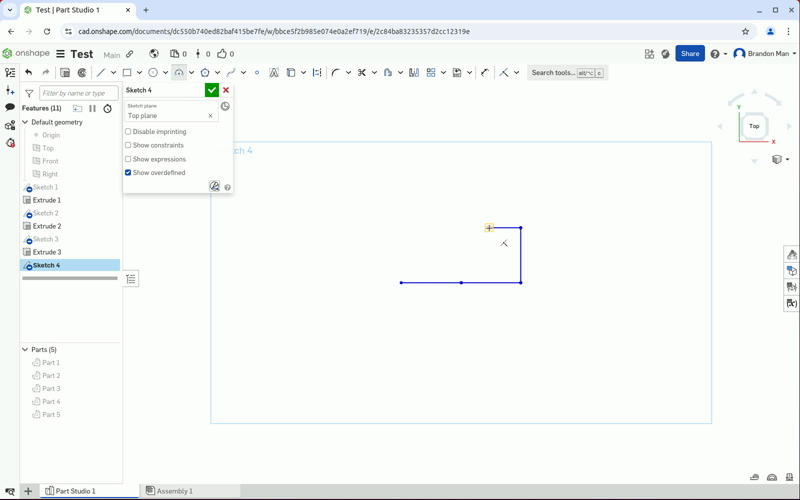
key_down(shift)
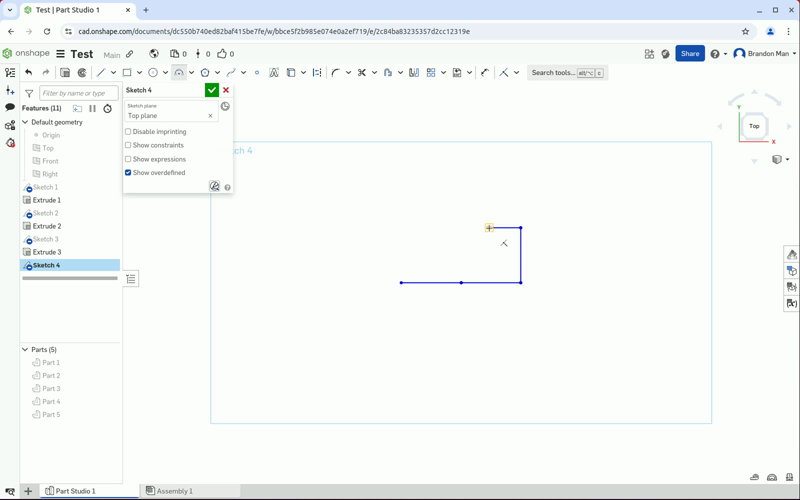
mouse_move(432, 227)
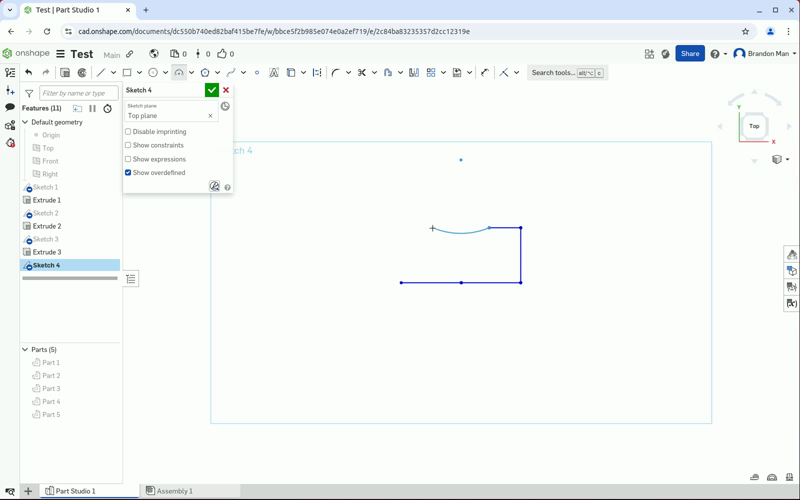
click(432, 227)
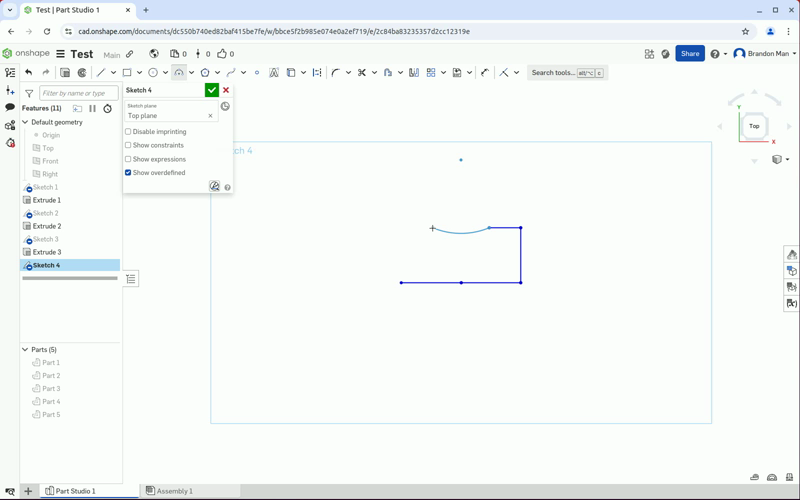
mouse_move(460, 249)
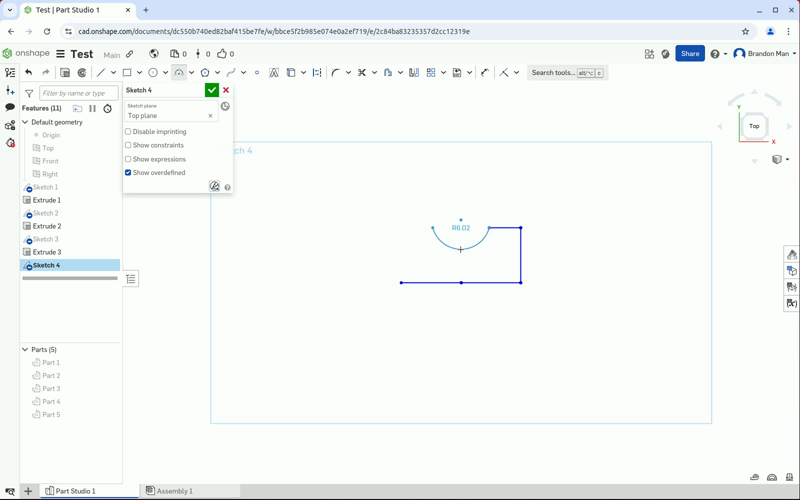
click(460, 249)
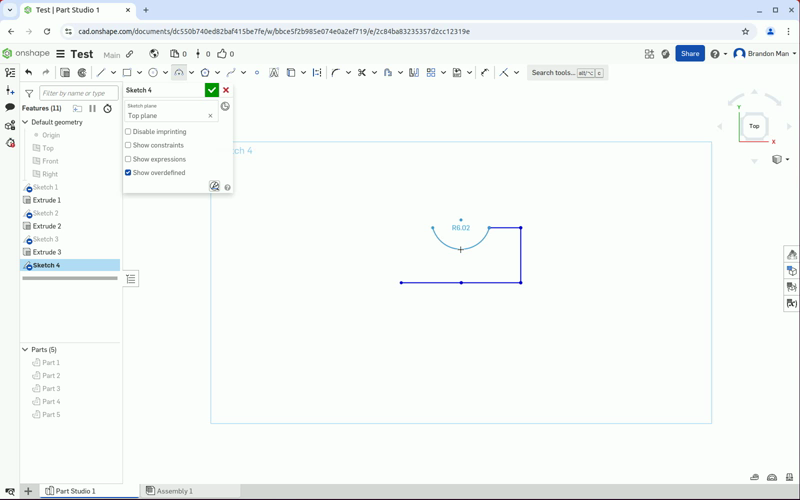
key_up(shift)
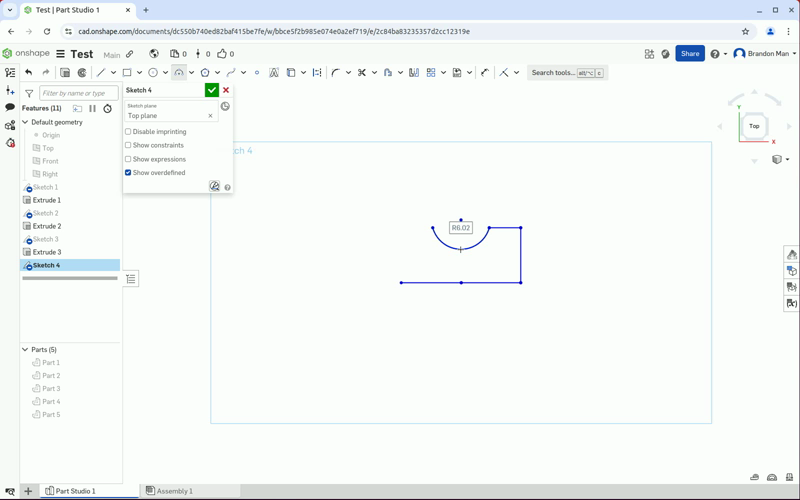
key(esc)
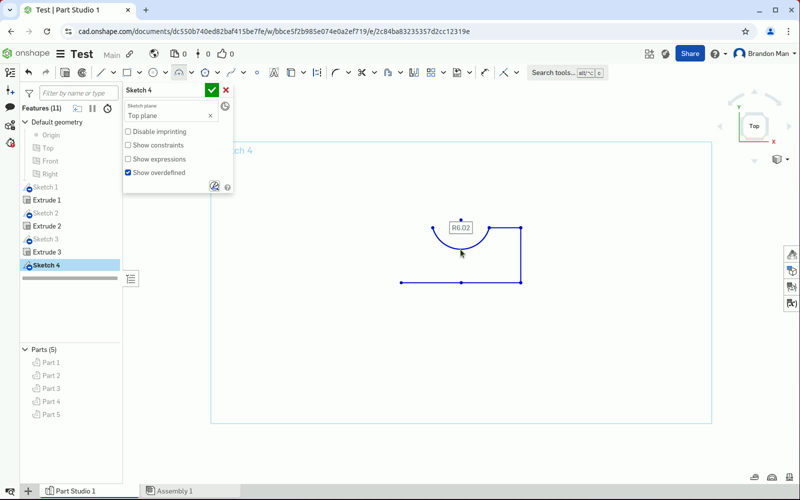
key(l)
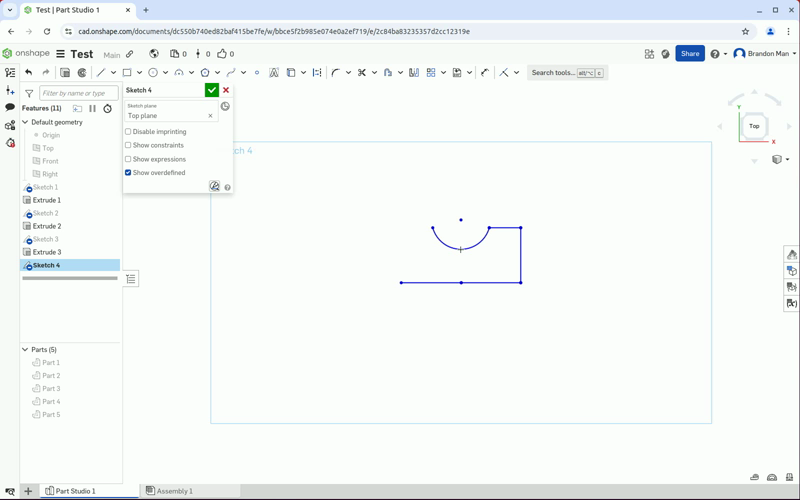
mouse_move(432, 227)
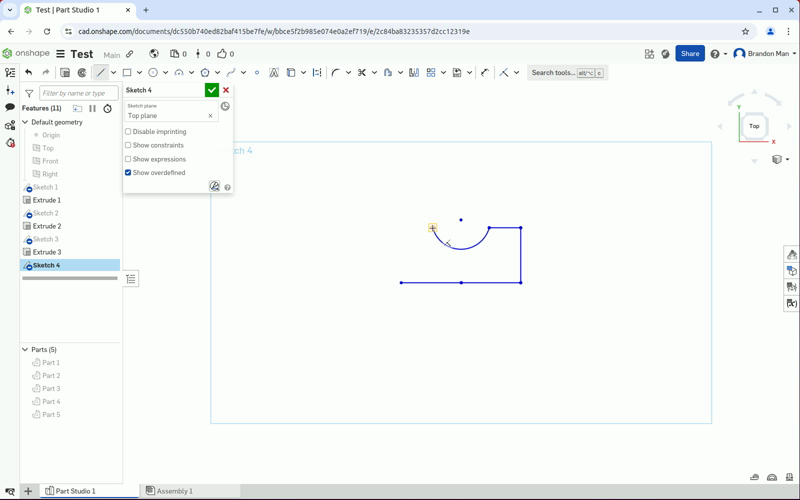
click(432, 227)
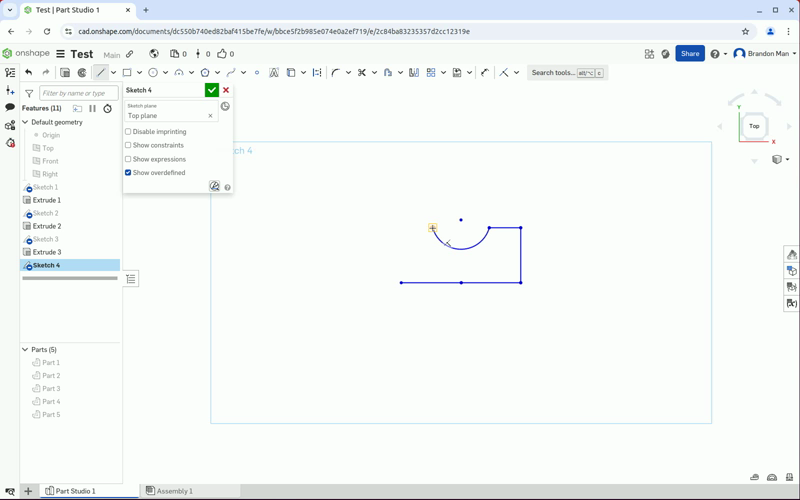
key_down(shift)
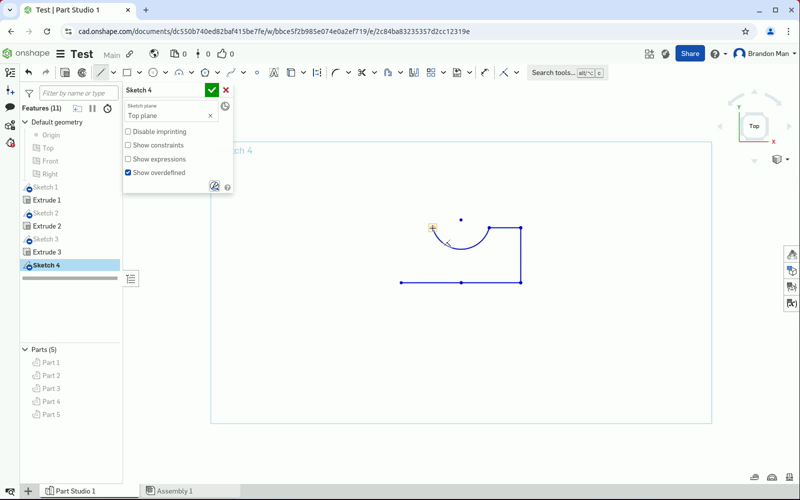
mouse_move(462, 227)
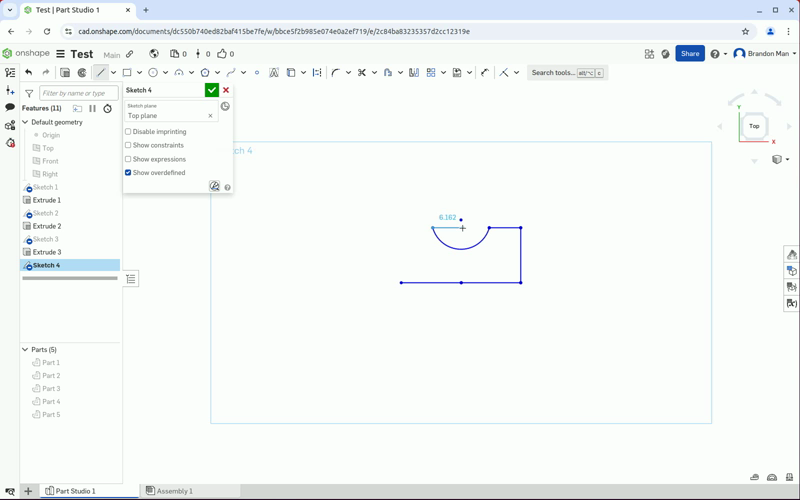
mouse_move(401, 227)
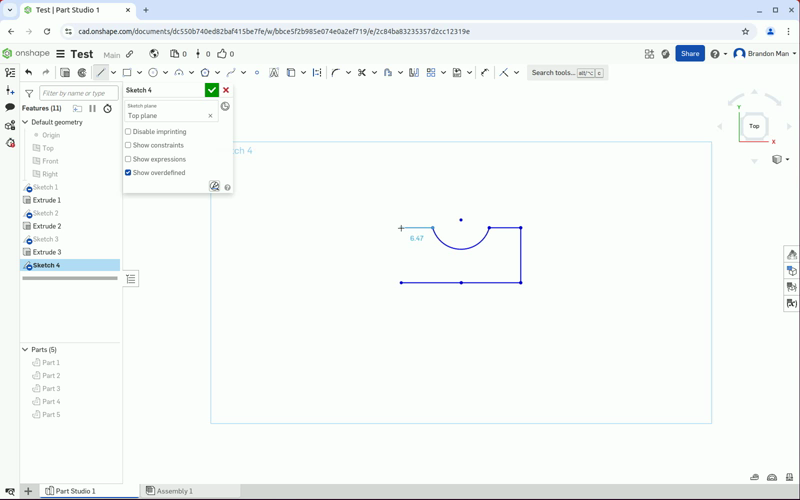
click(401, 227)
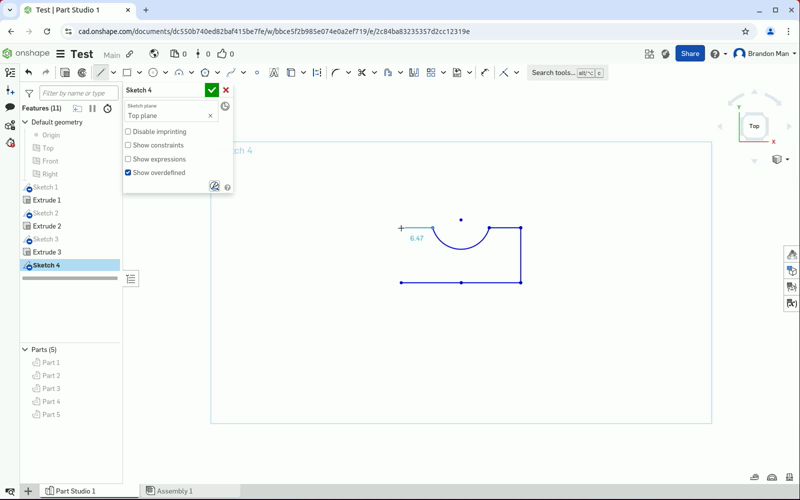
key_up(shift)
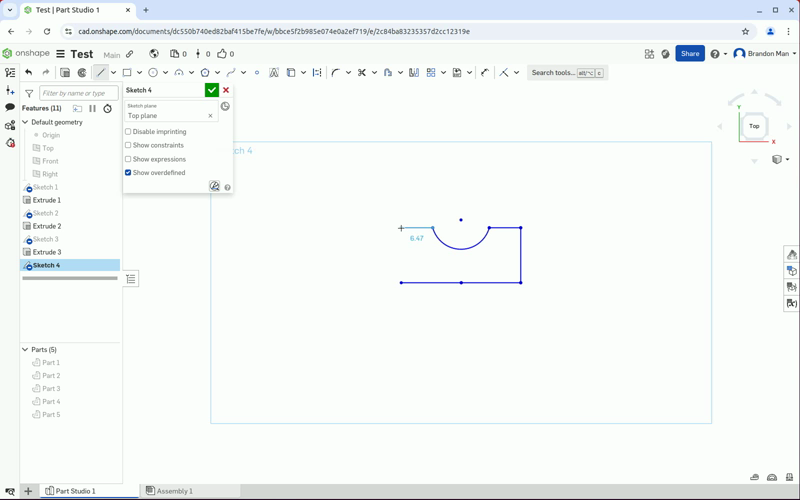
mouse_move(431, 227)
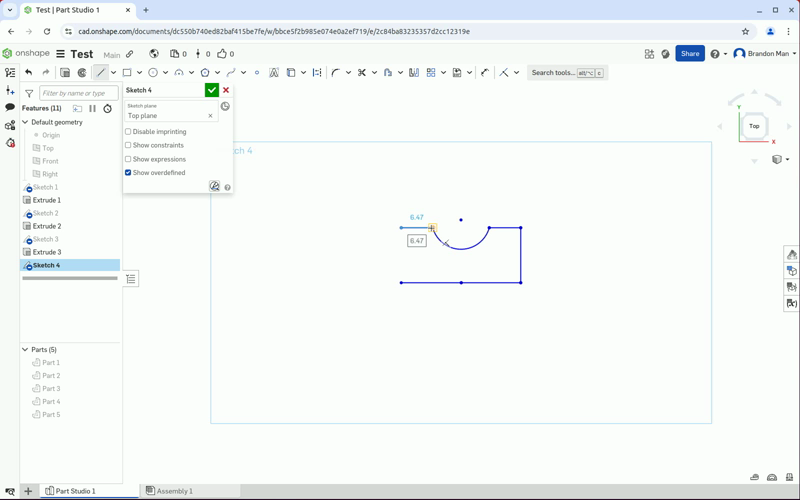
key_down(shift)
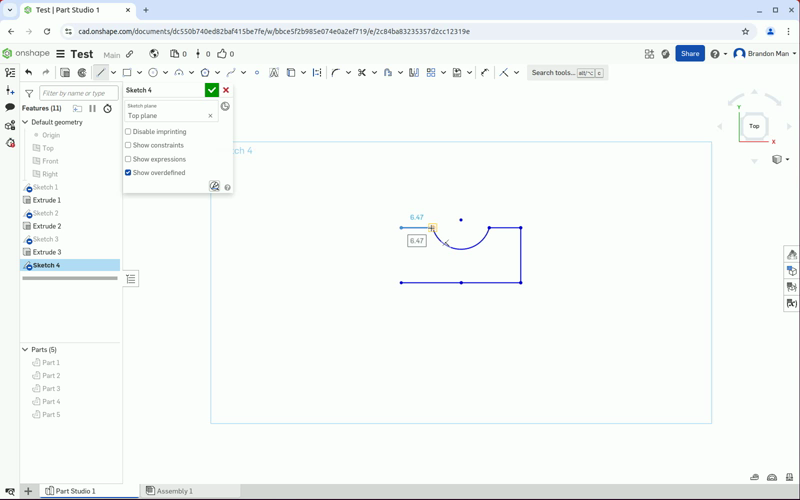
mouse_move(401, 282)
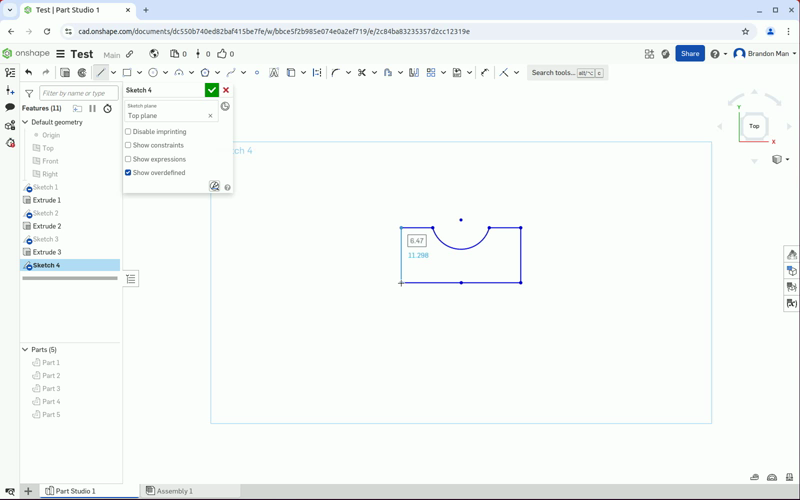
key_up(shift)
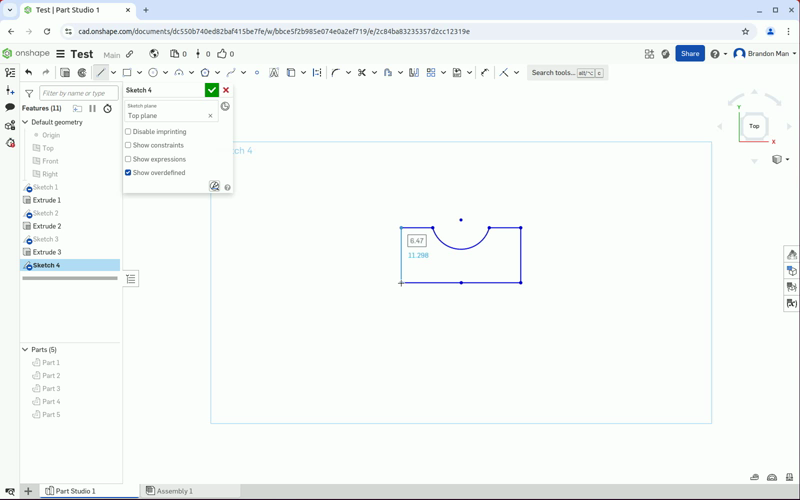
click(401, 282)
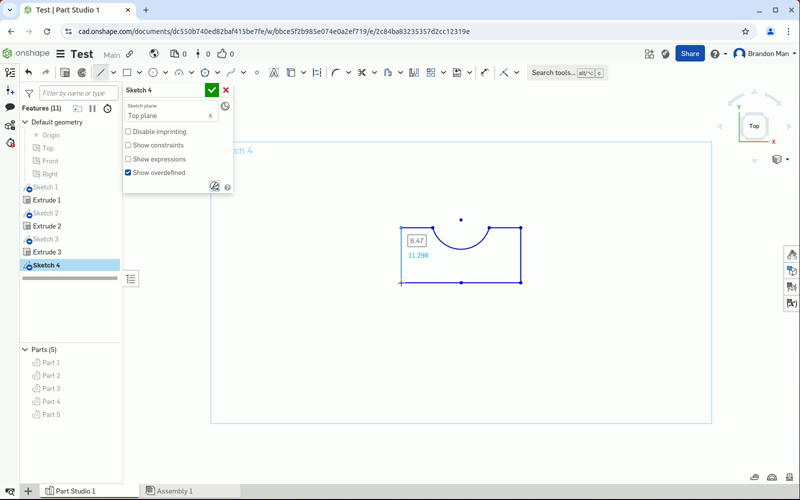
key(esc)
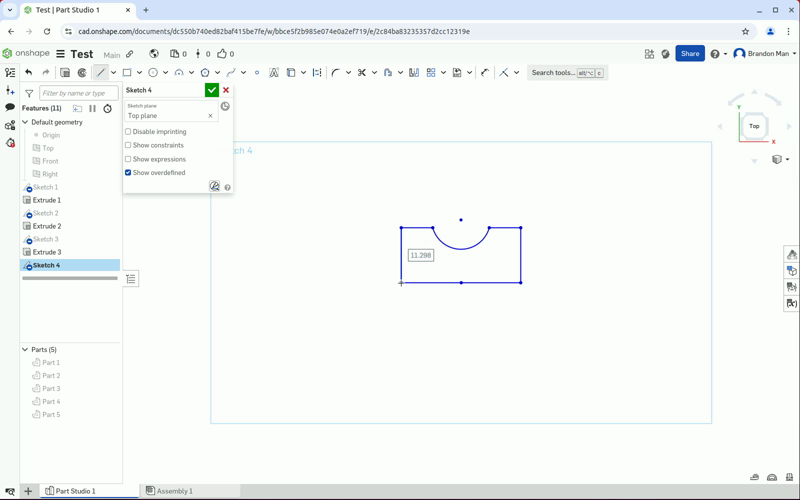
mouse_move(406, 267)
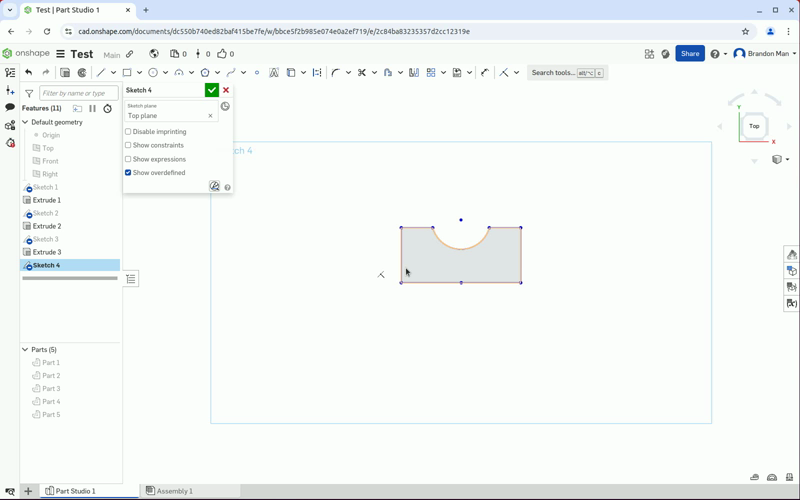
click(406, 267)
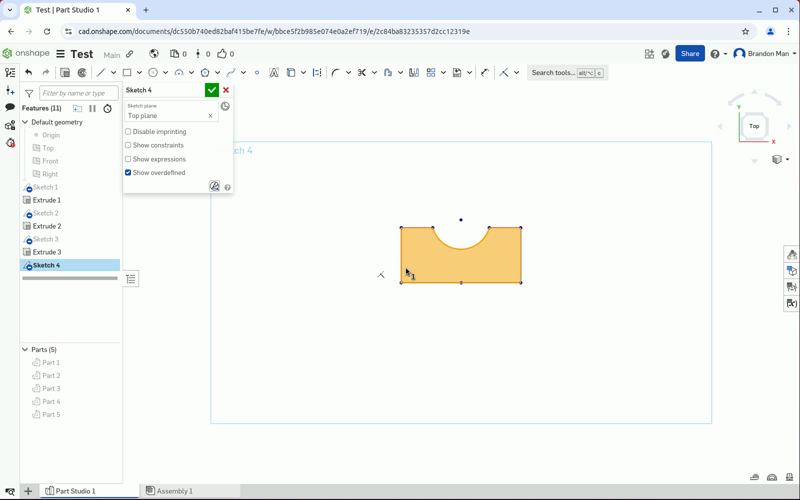
mouse_move(73, 352)
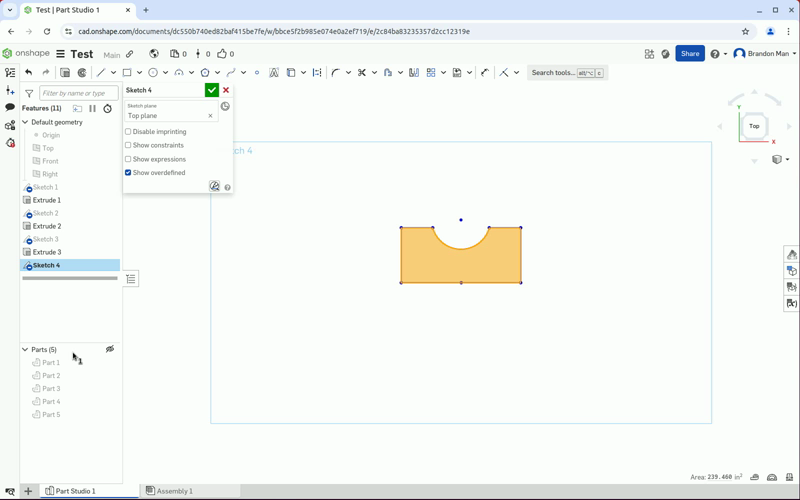
key(shift+y)
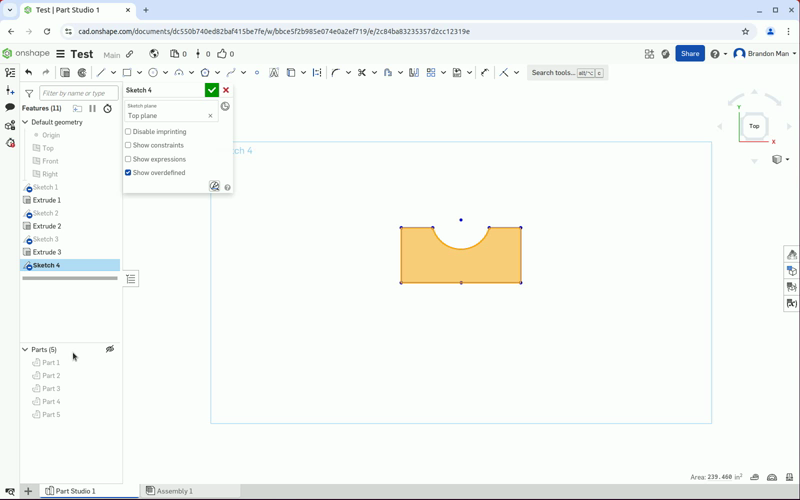
key(shift+e)
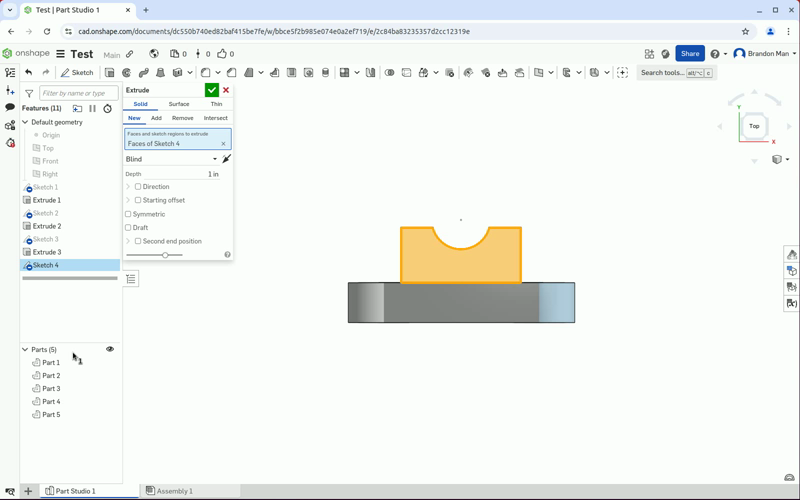
mouse_move(143, 106)
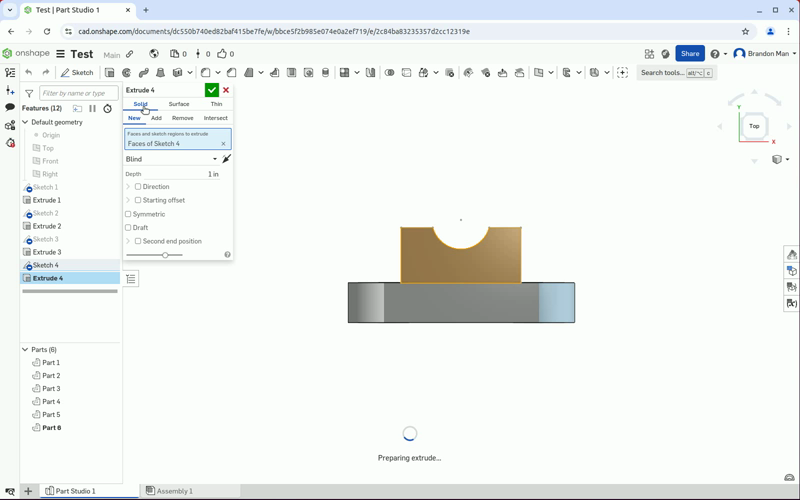
click(143, 106)
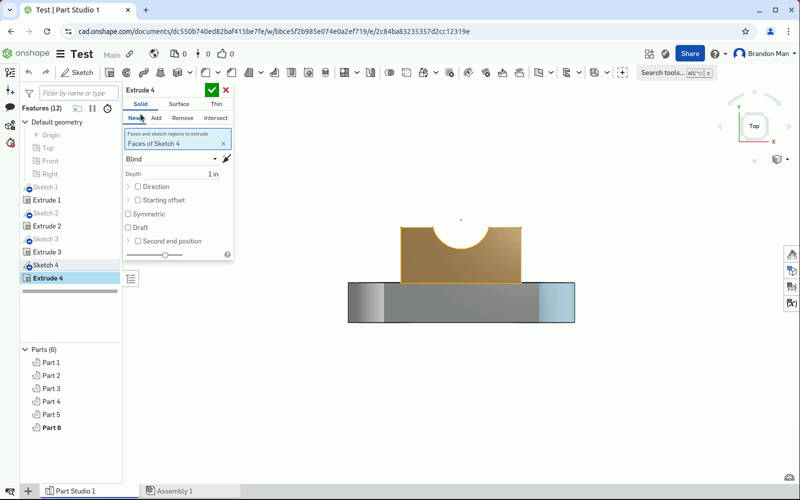
mouse_move(137, 120)
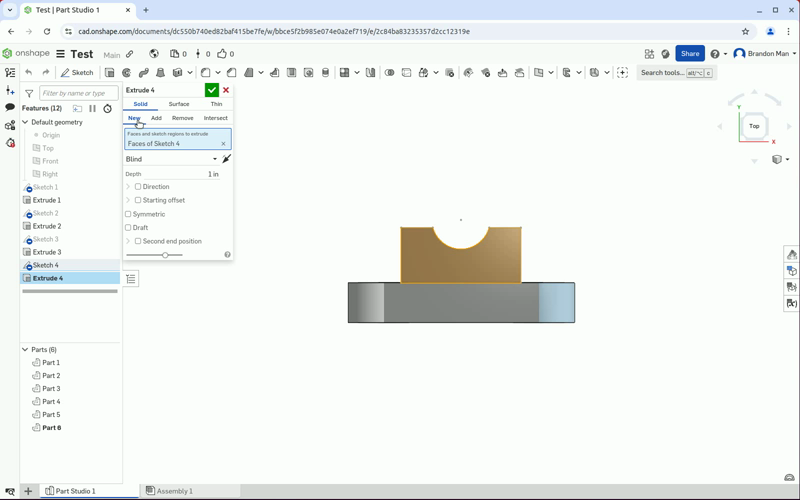
click(137, 120)
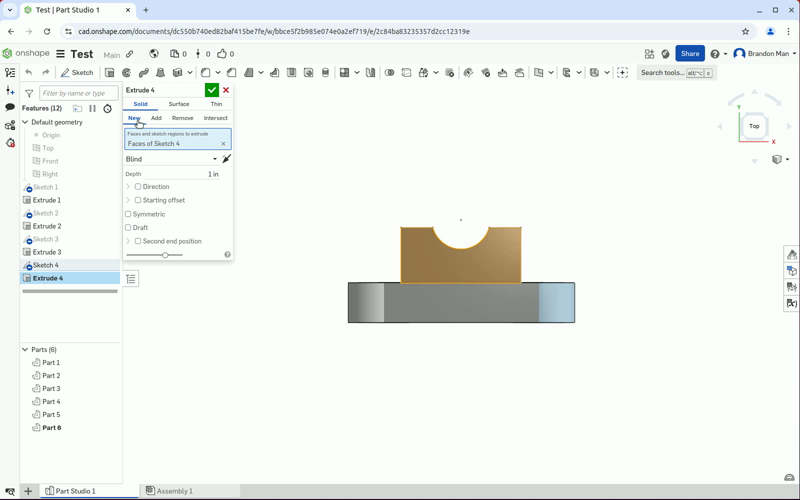
key(tab, 4)
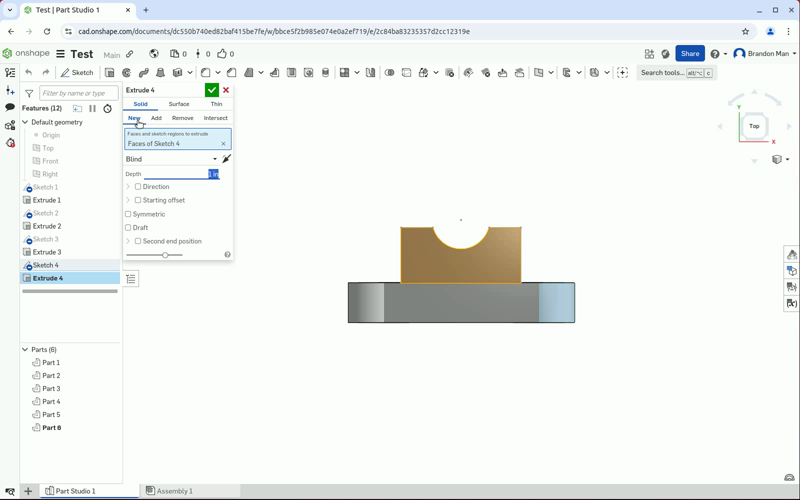
text(3.37)
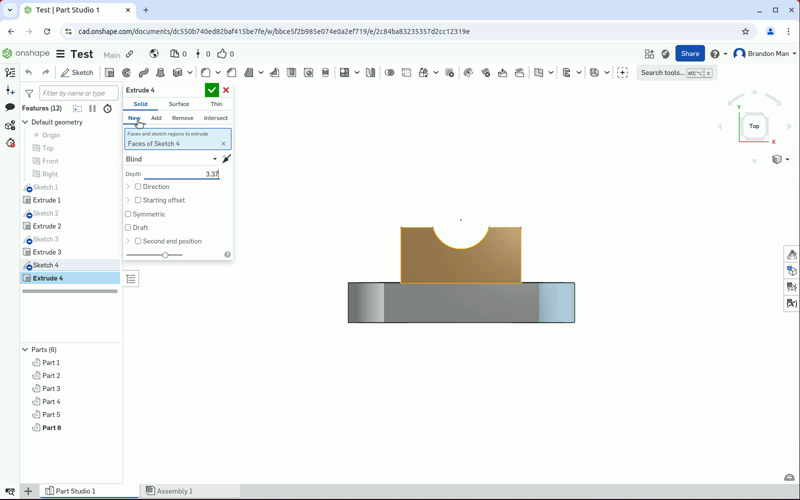
key(enter)
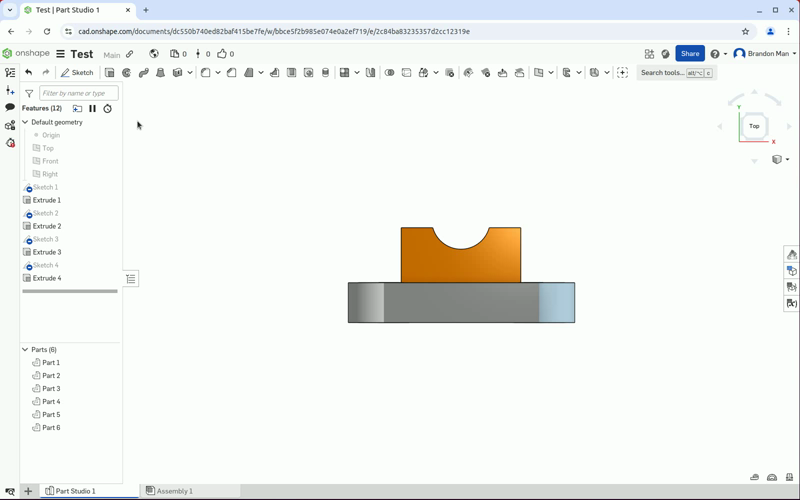
key(shift+h)
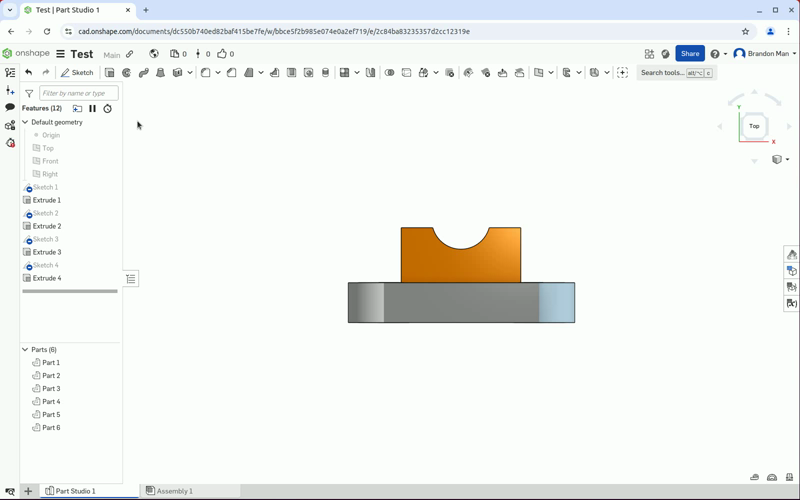
key(shift+h)
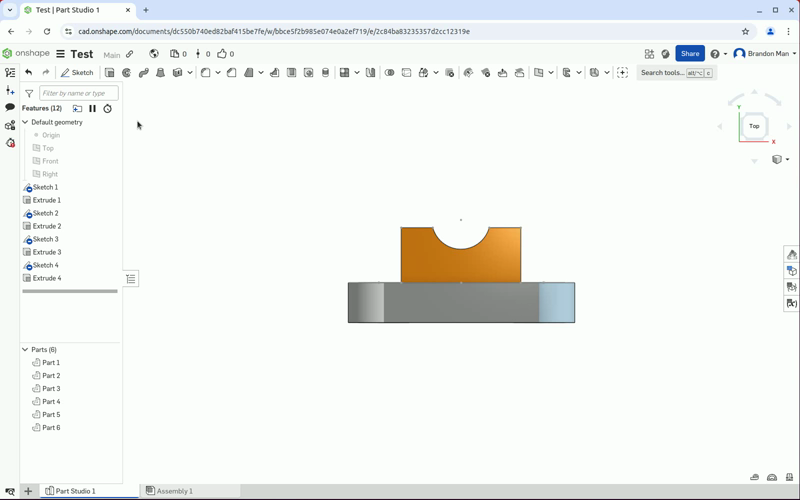
key(shift+7)
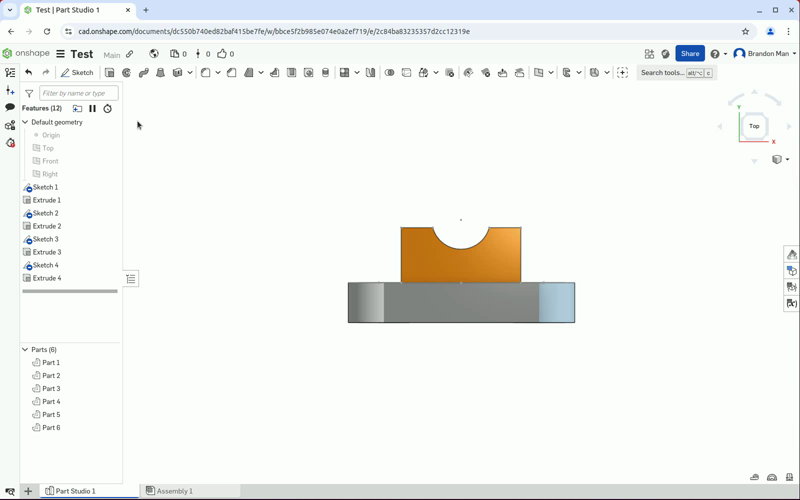
key(up, 3)
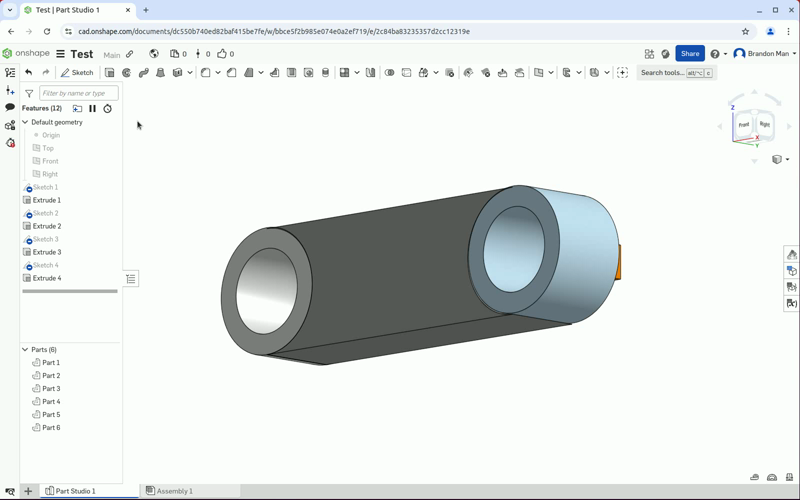
key(left, 3)
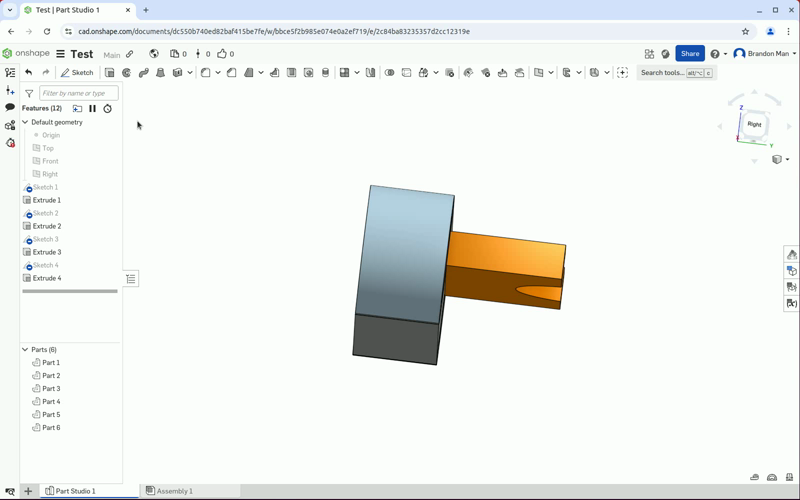
key(right, 3)
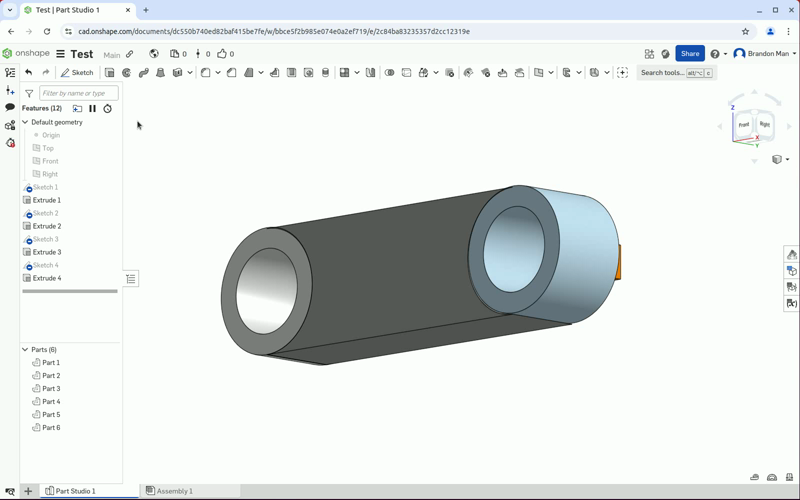
key(down, 3)
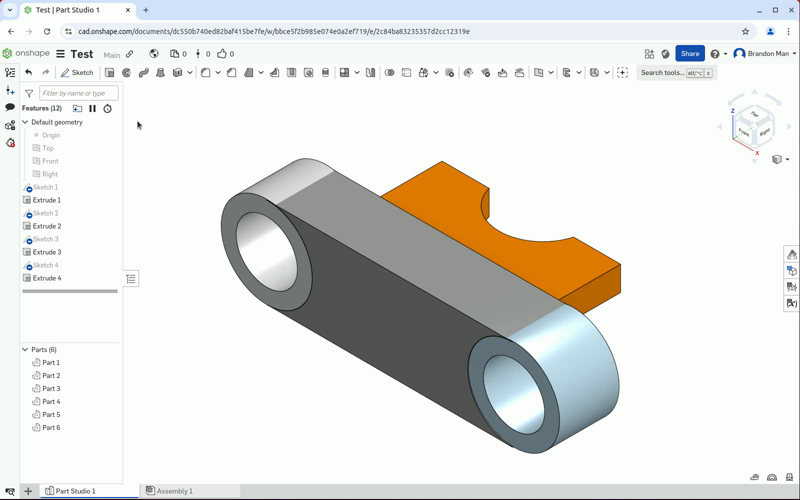
mouse_move(73, 189)
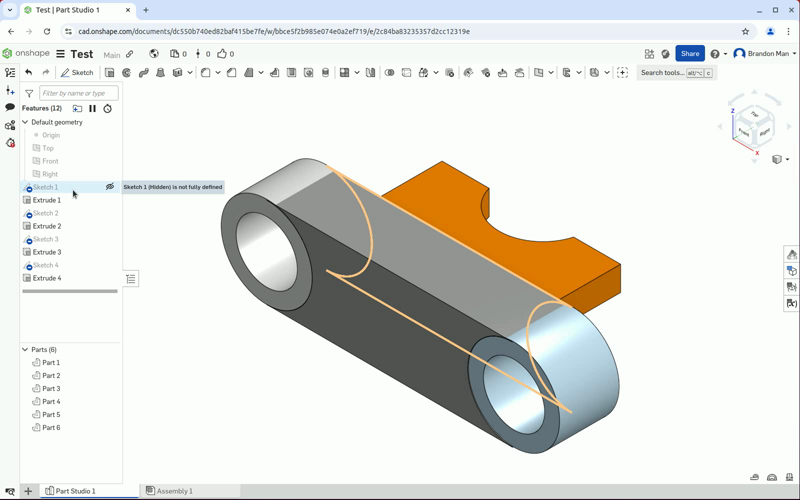
click(73, 189)